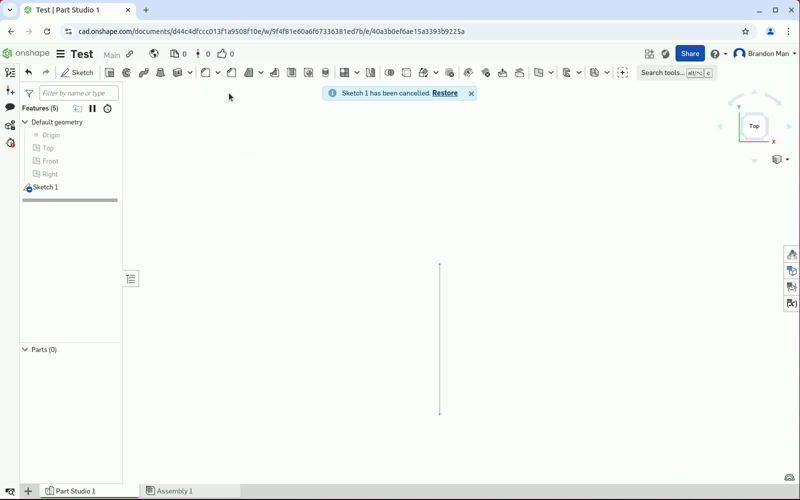
key(shift+h)
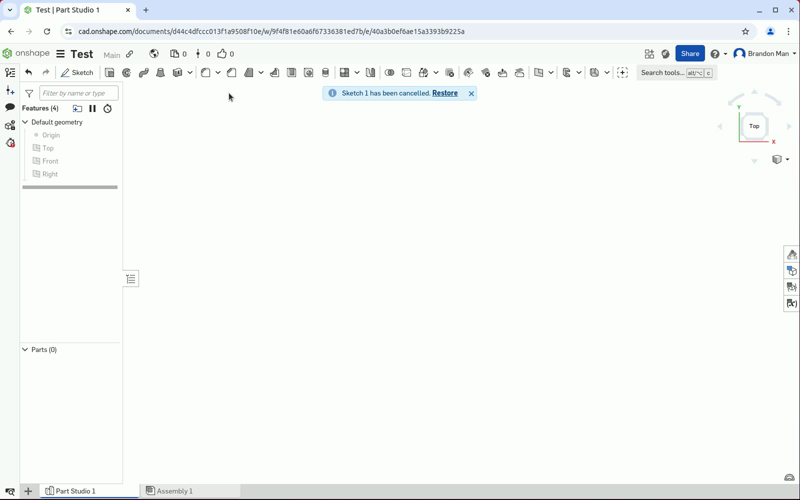
key(shift+s)
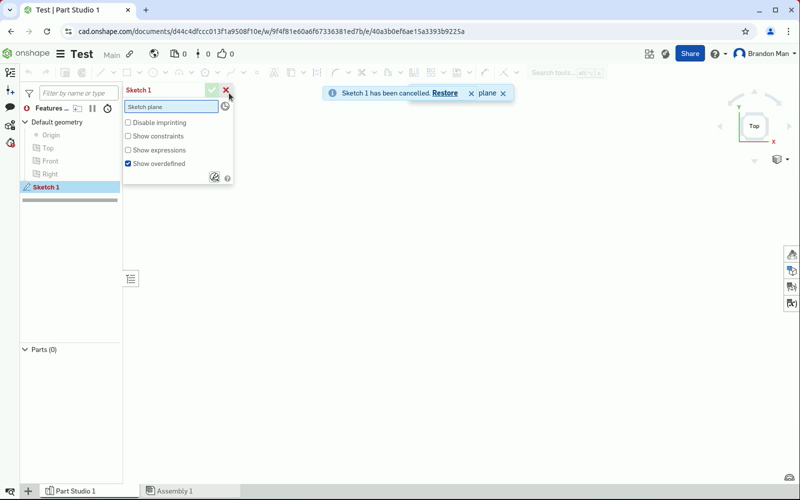
mouse_move(73, 150)
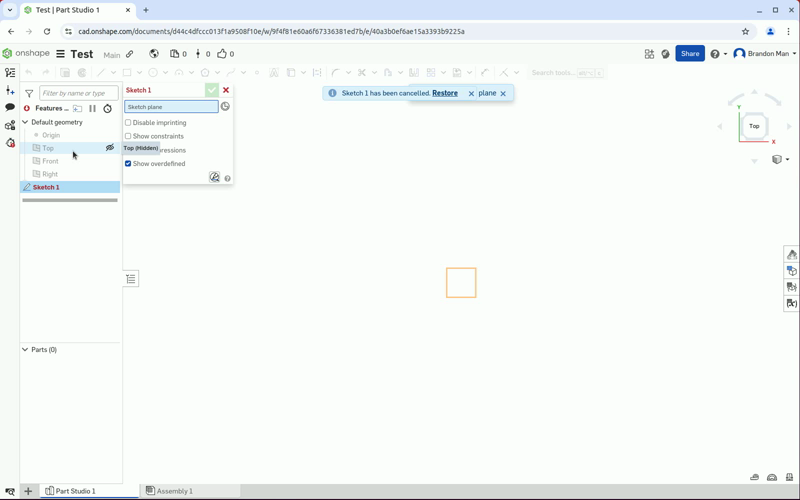
click(73, 150)
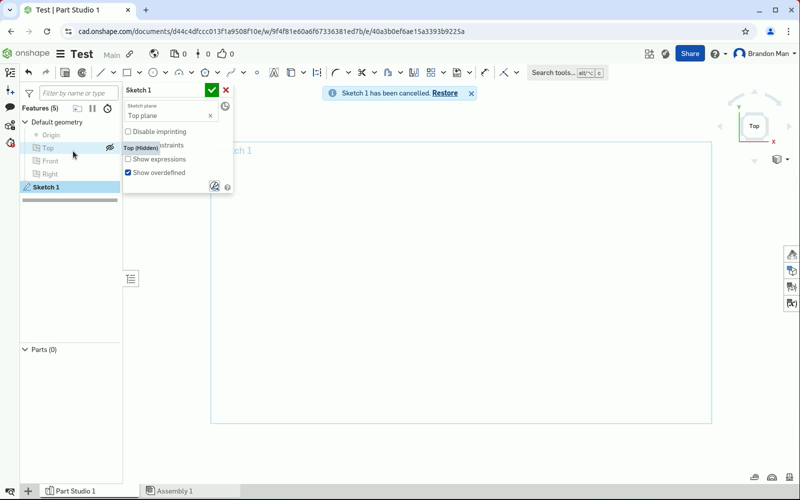
mouse_move(73, 352)
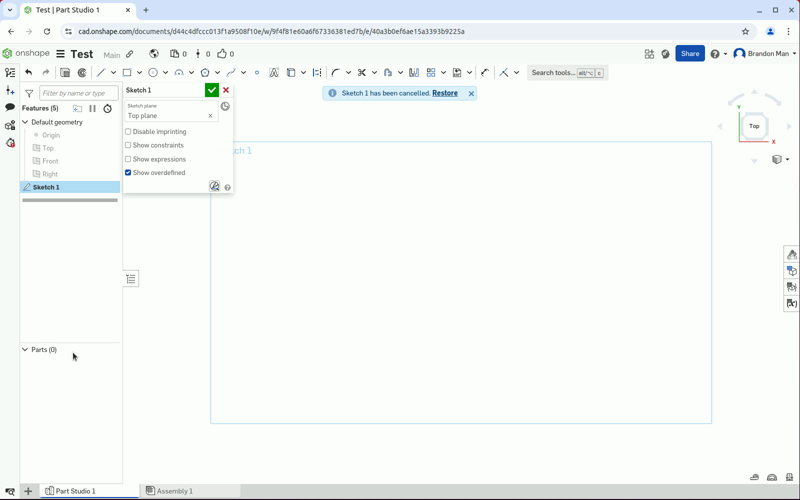
key(y)
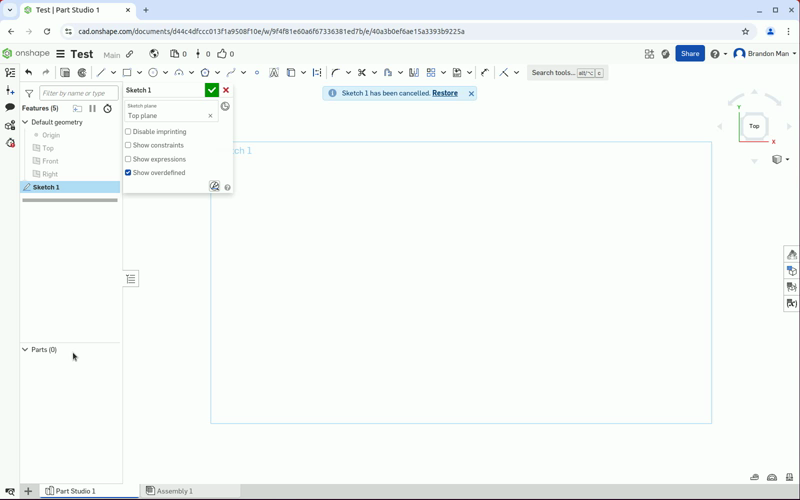
key(l)
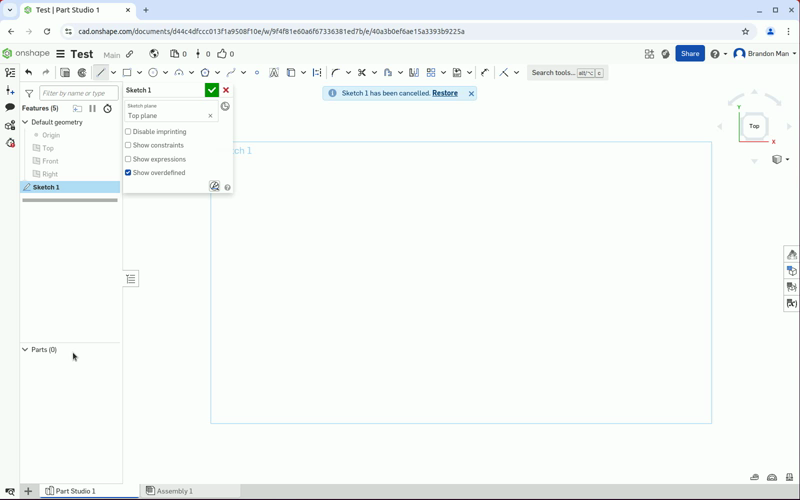
key_down(shift)
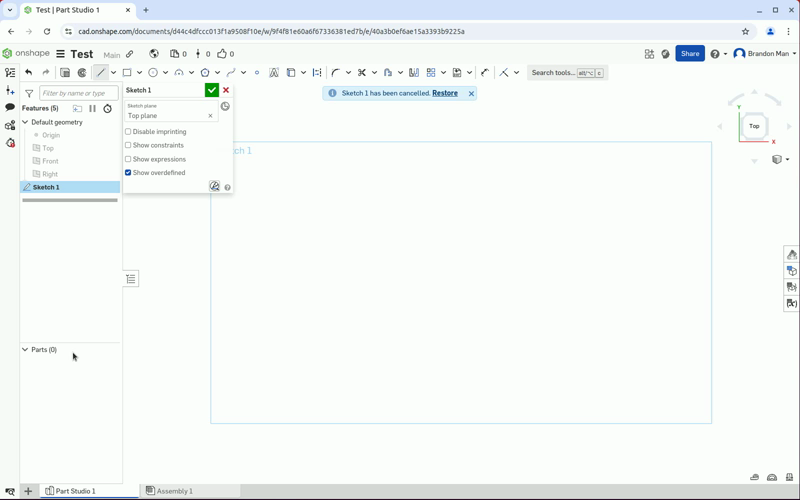
mouse_move(460, 299)
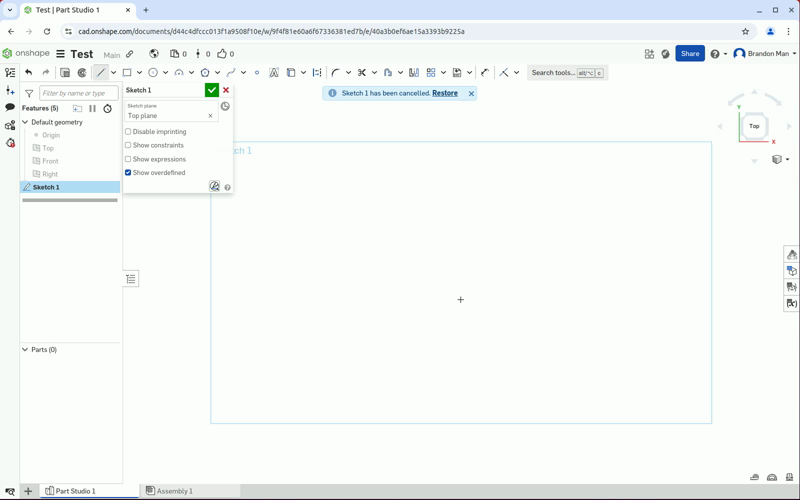
click(460, 299)
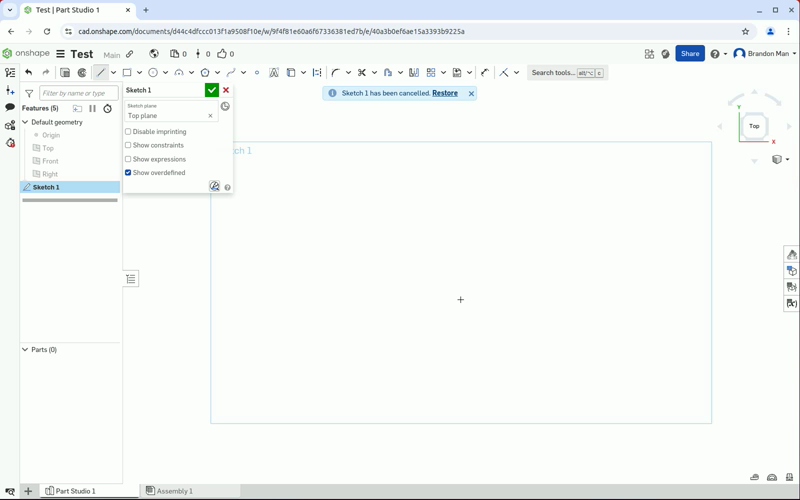
key_up(shift)
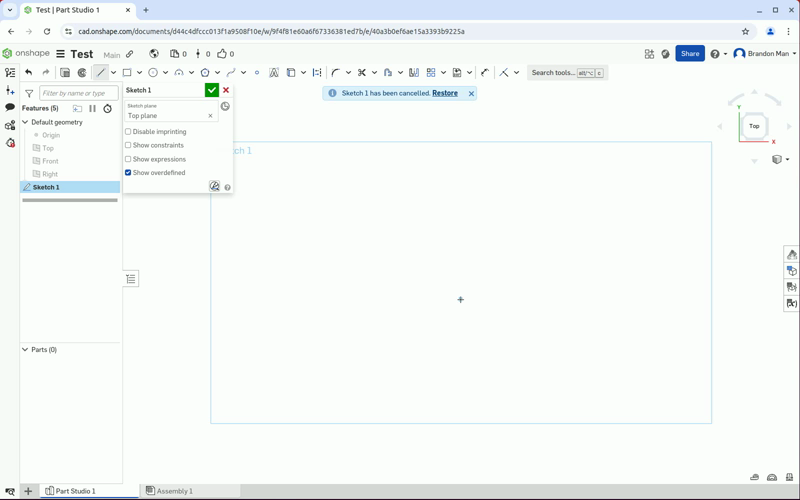
key_down(shift)
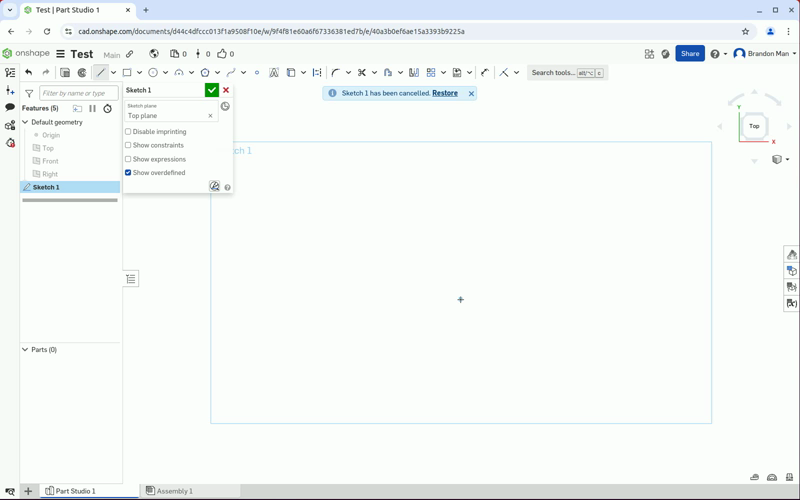
mouse_move(557, 299)
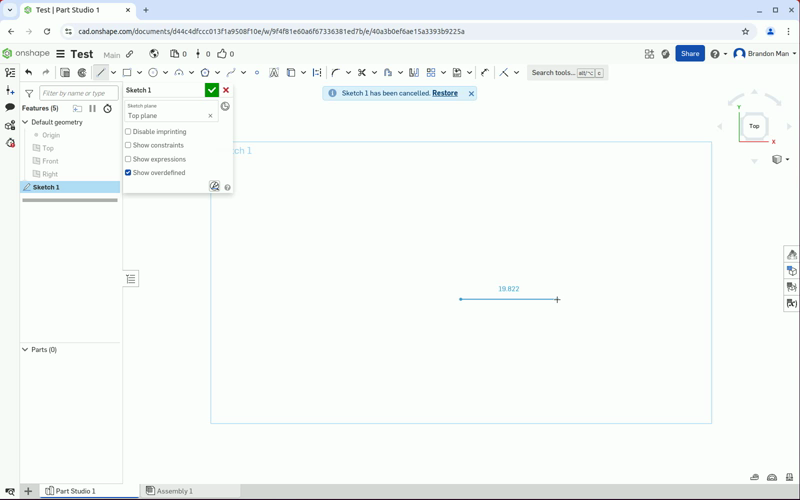
click(557, 299)
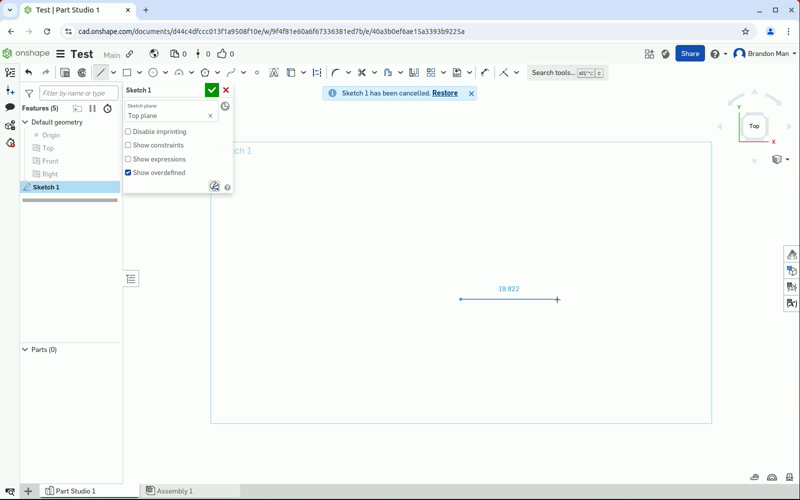
key_up(shift)
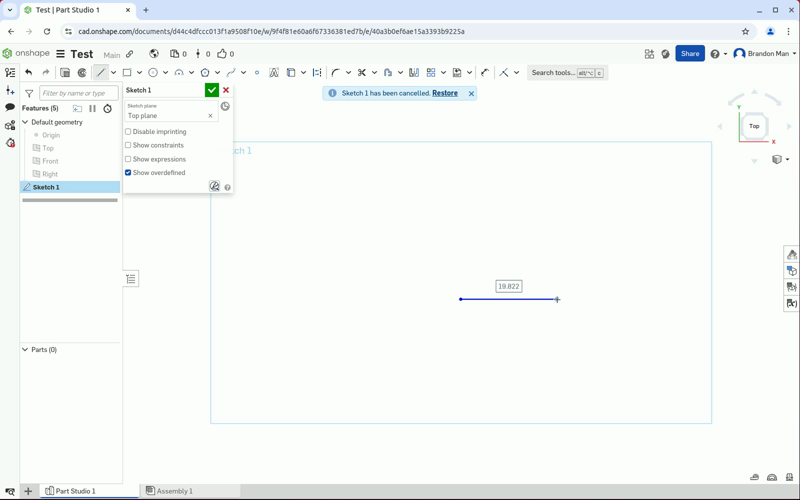
key(esc)
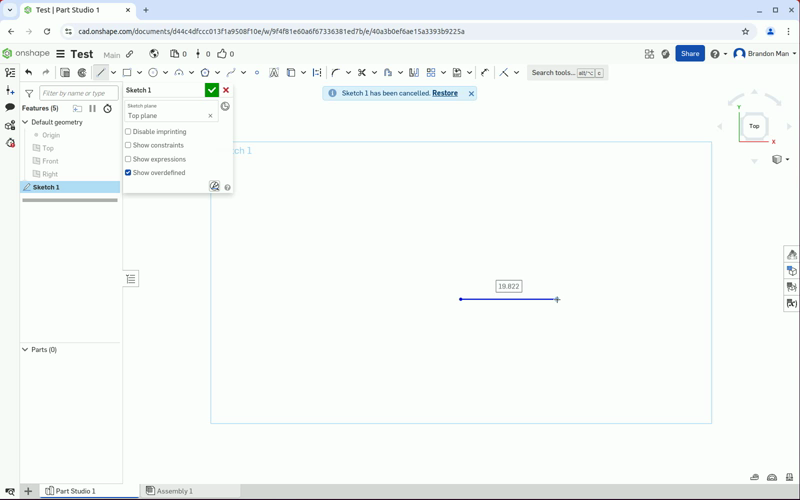
key(a)
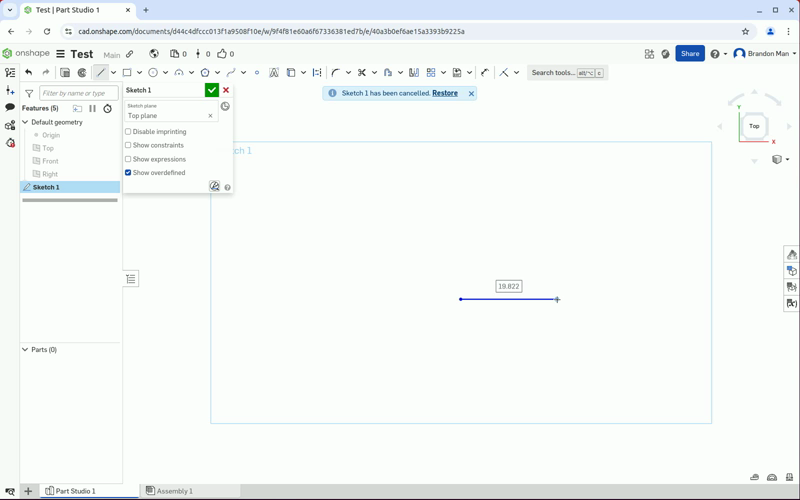
mouse_move(557, 299)
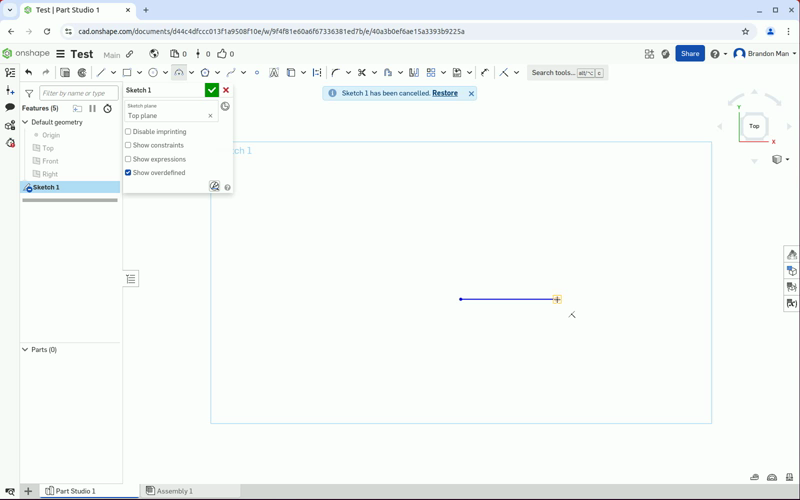
click(557, 299)
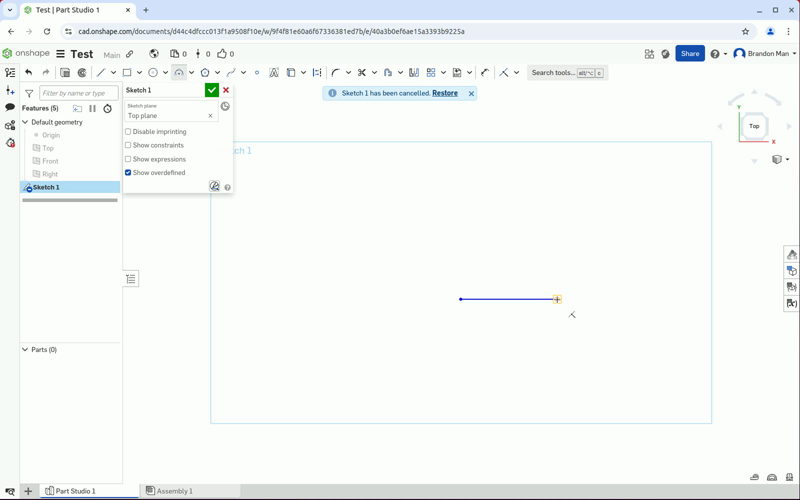
key_down(shift)
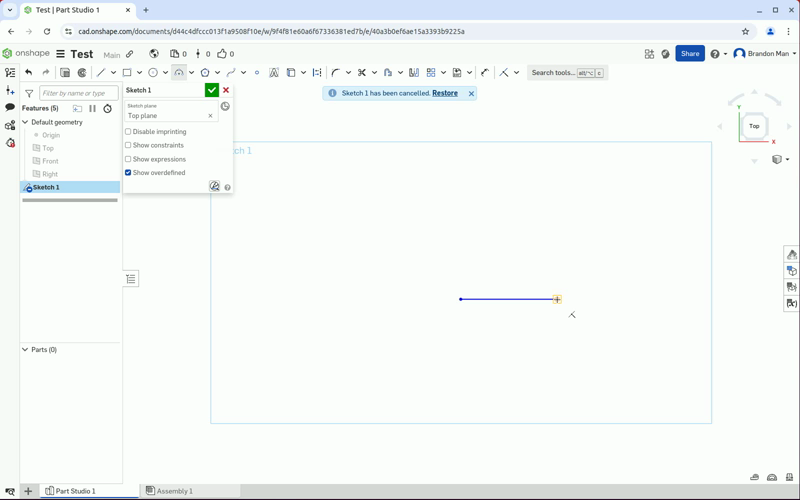
mouse_move(557, 266)
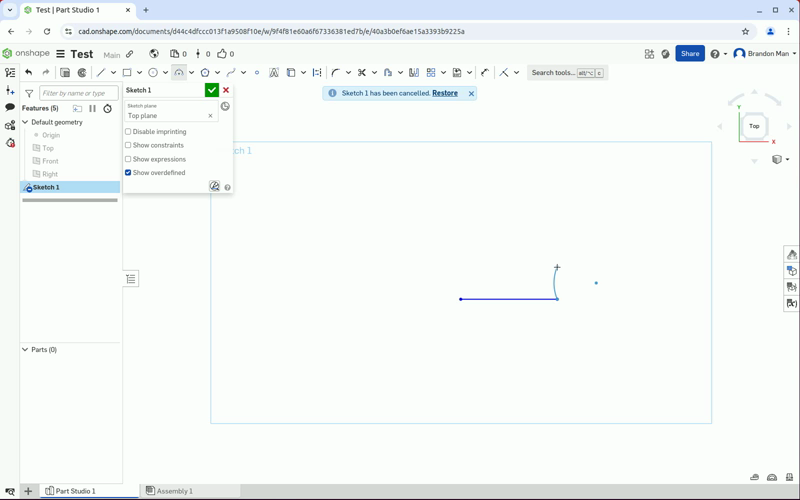
click(557, 266)
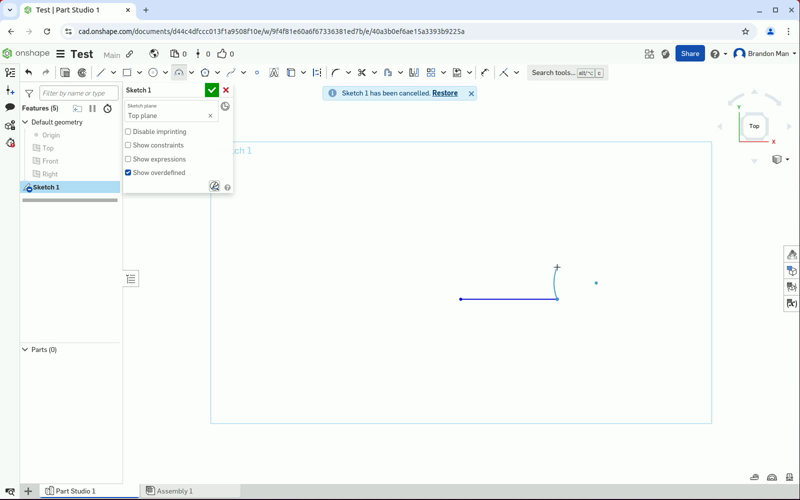
mouse_move(540, 282)
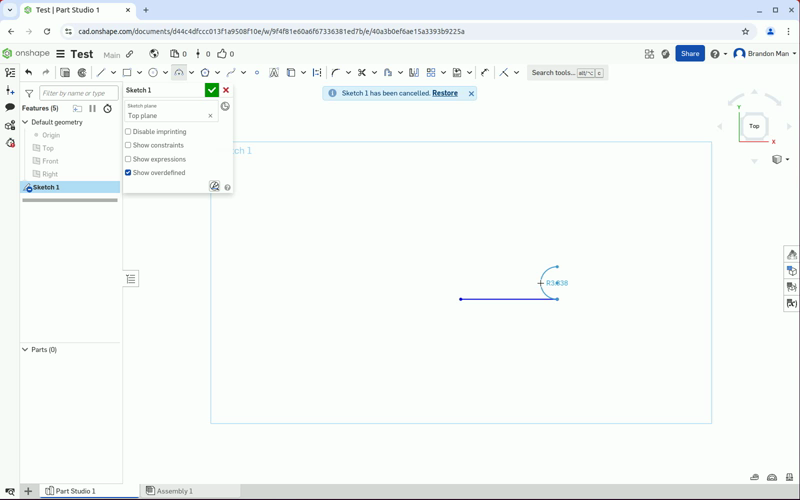
click(540, 282)
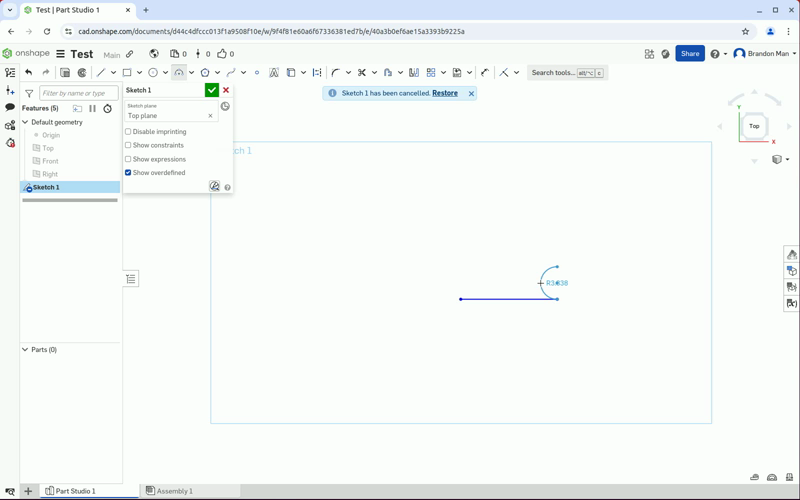
key_up(shift)
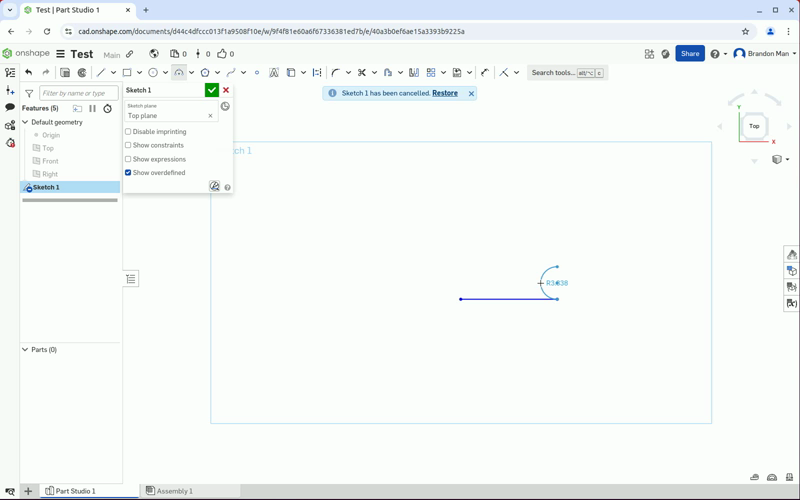
key(esc)
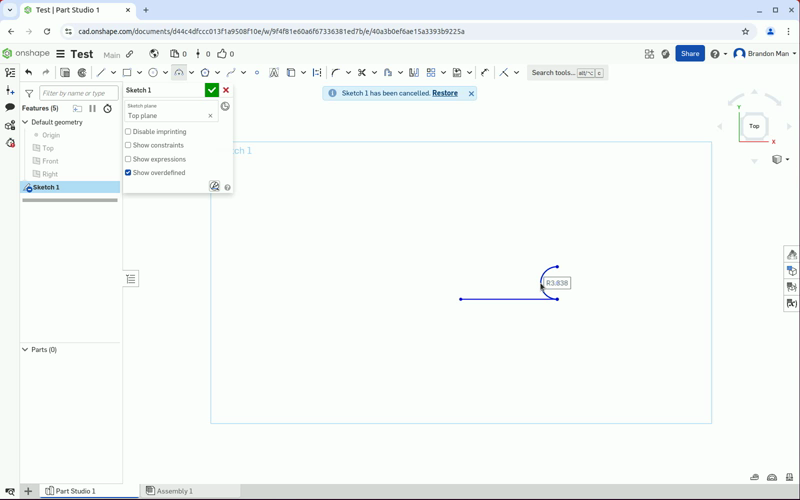
key(l)
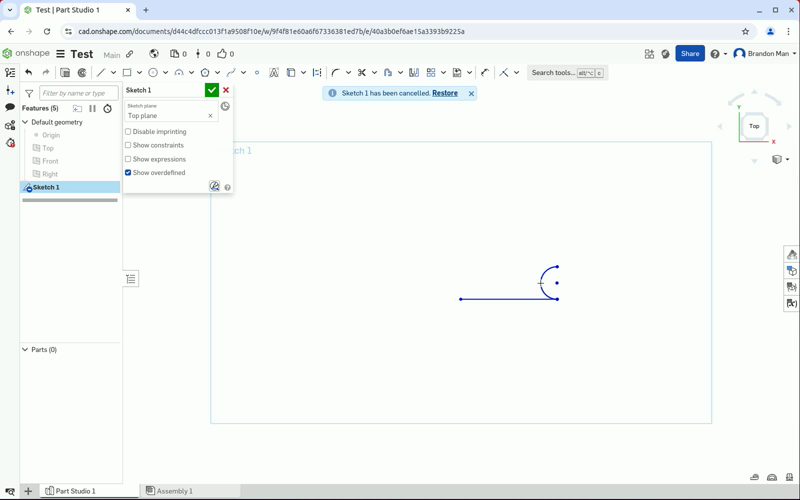
mouse_move(557, 266)
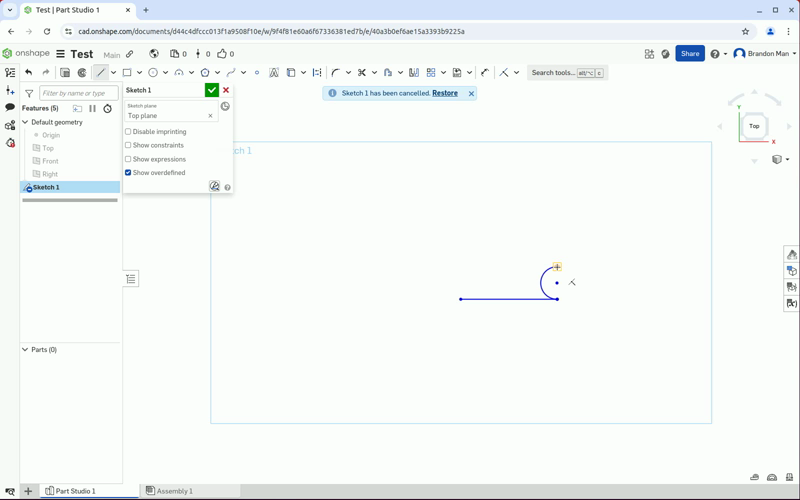
click(557, 266)
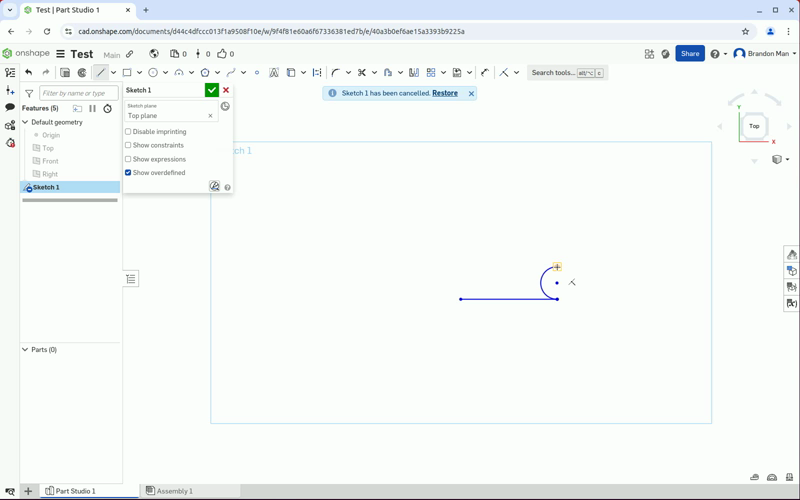
key_down(shift)
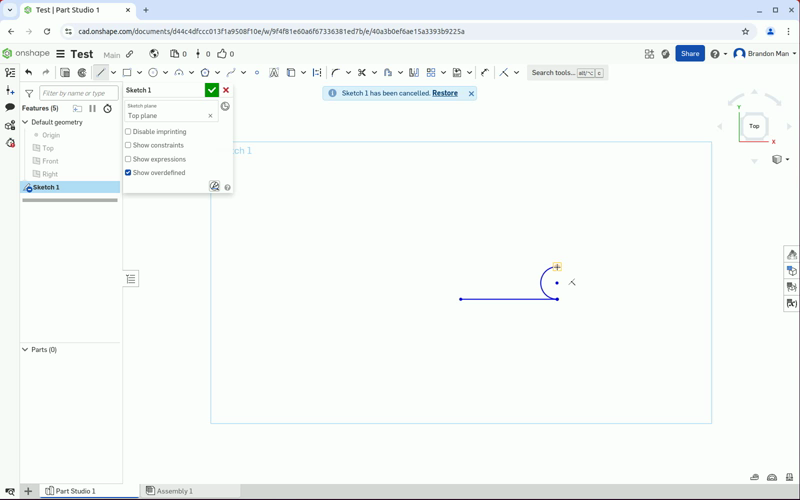
mouse_move(460, 266)
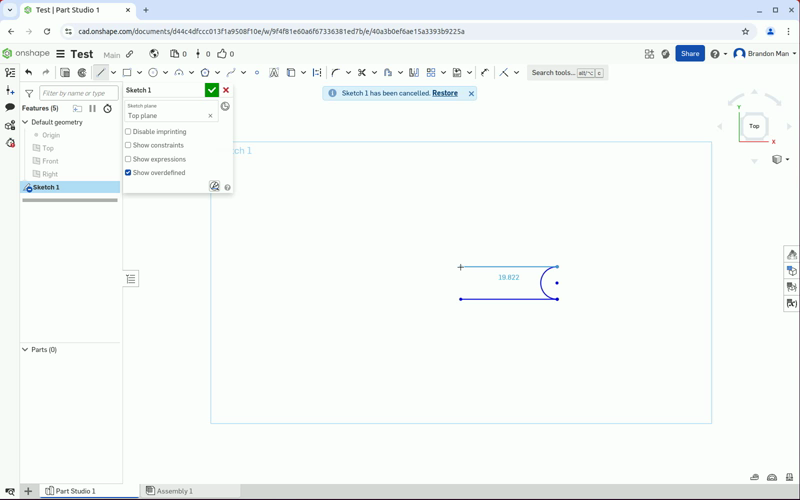
click(460, 266)
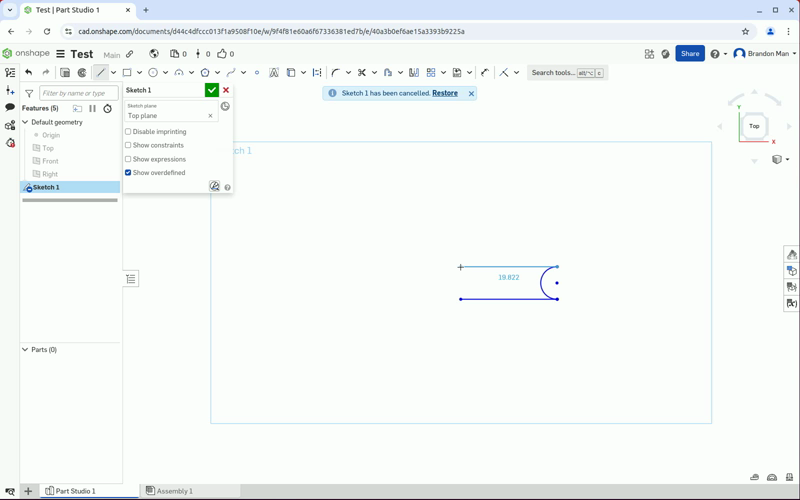
key_up(shift)
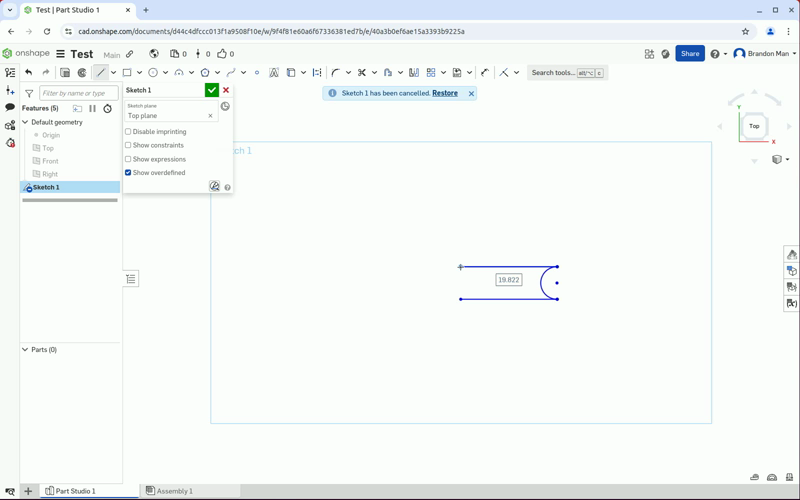
key(esc)
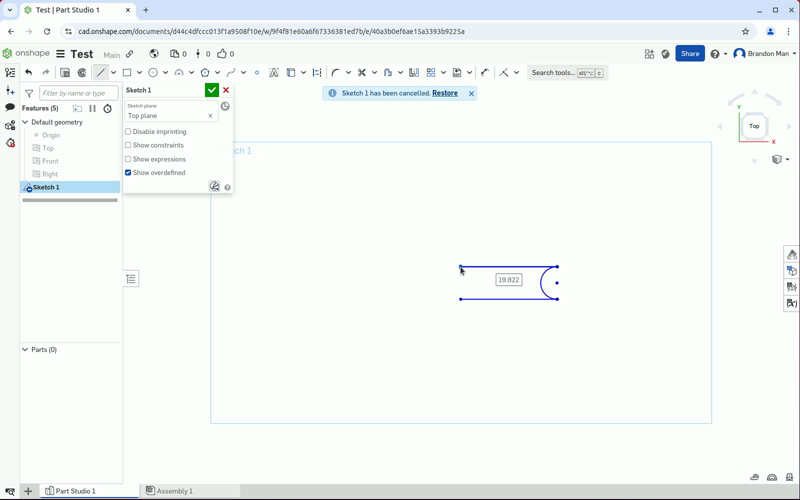
key(a)
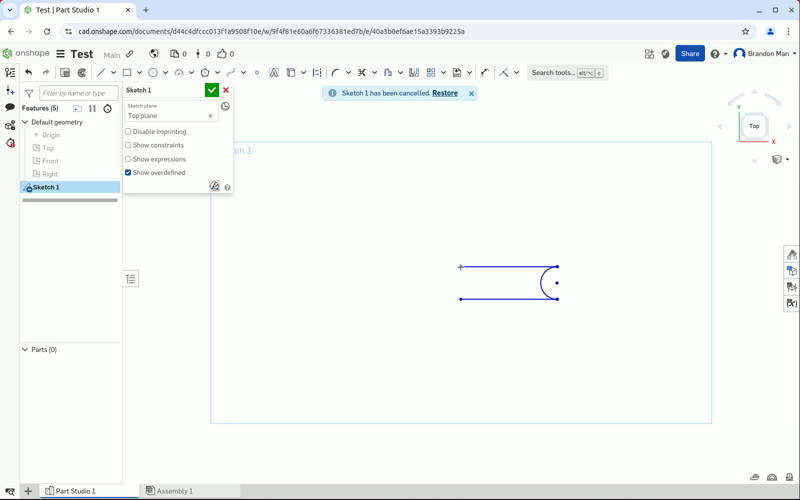
mouse_move(460, 266)
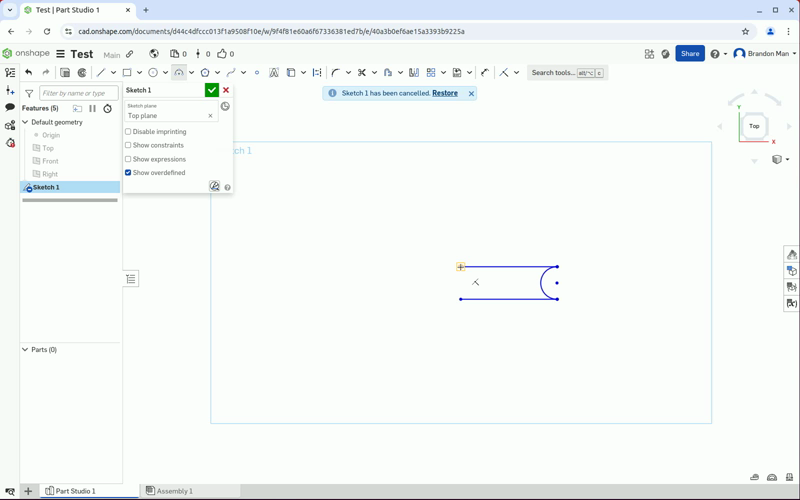
click(460, 266)
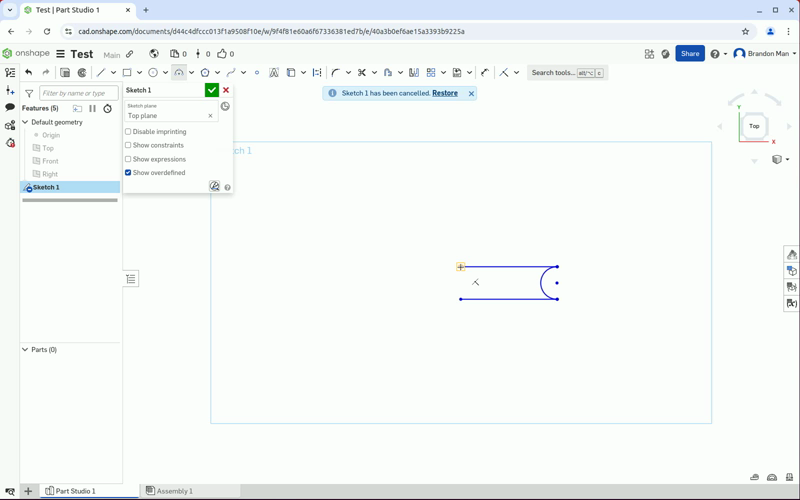
mouse_move(460, 299)
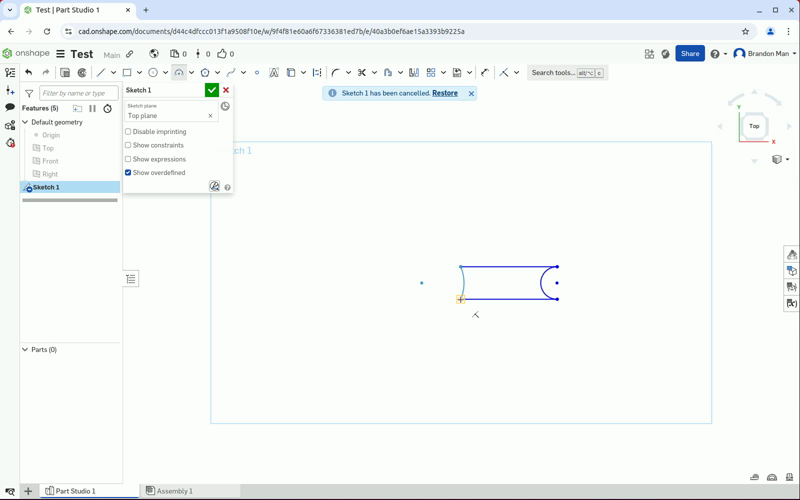
click(460, 299)
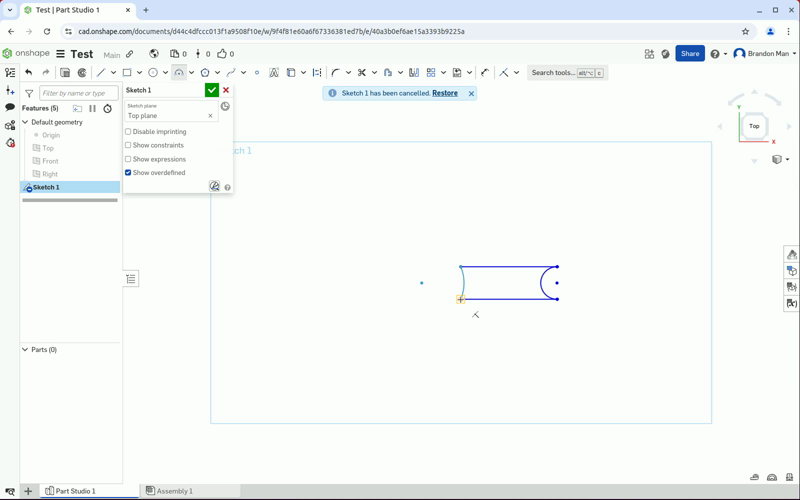
key_down(shift)
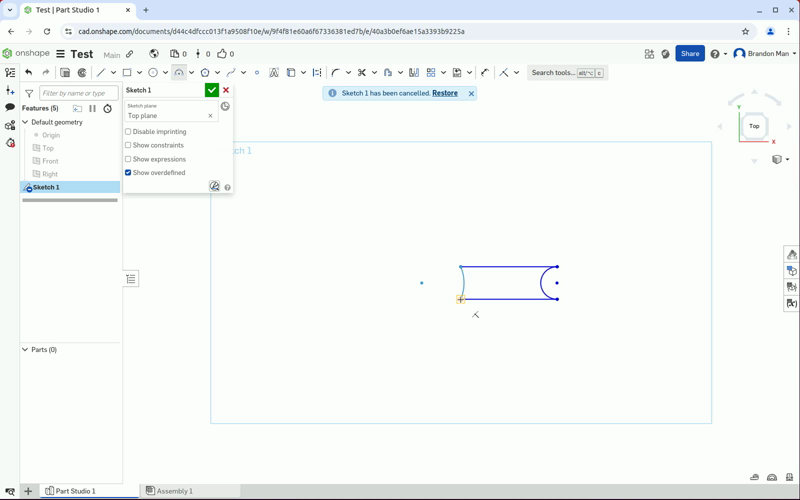
mouse_move(477, 282)
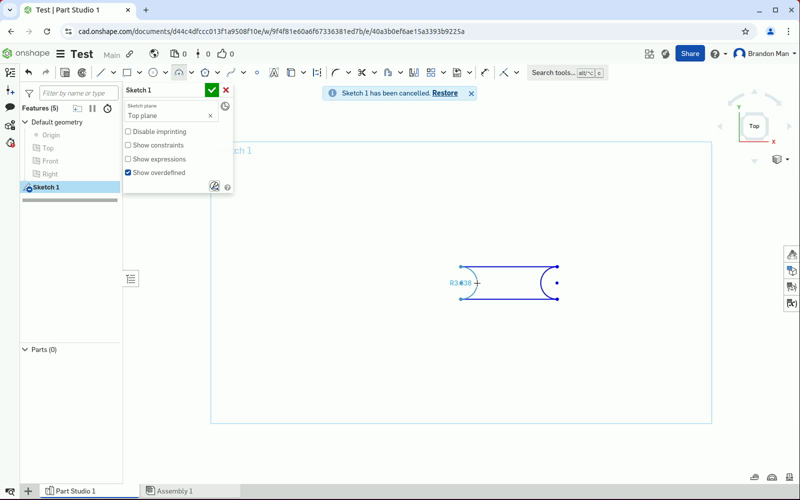
click(477, 282)
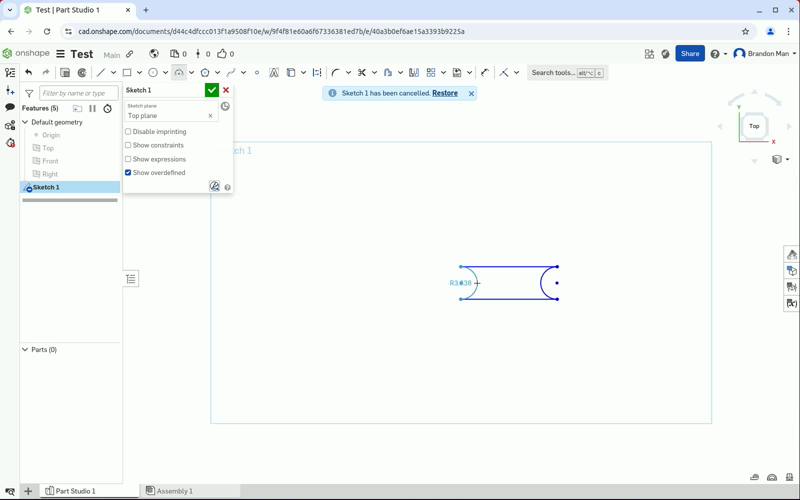
key_up(shift)
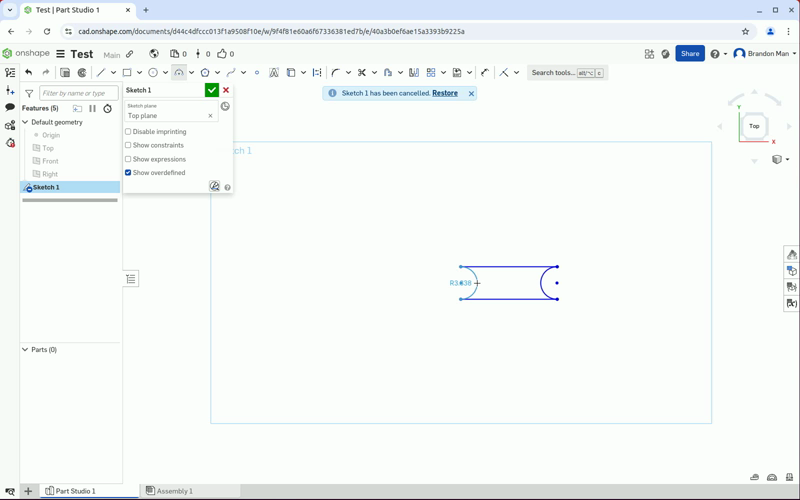
key(esc)
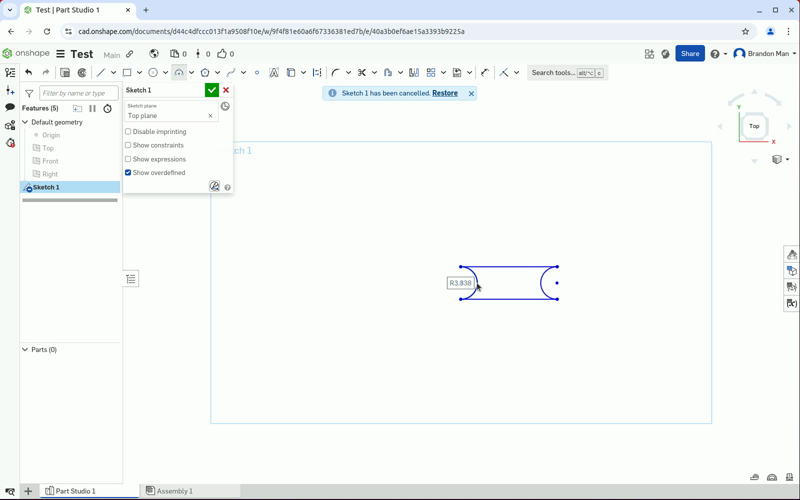
mouse_move(473, 272)
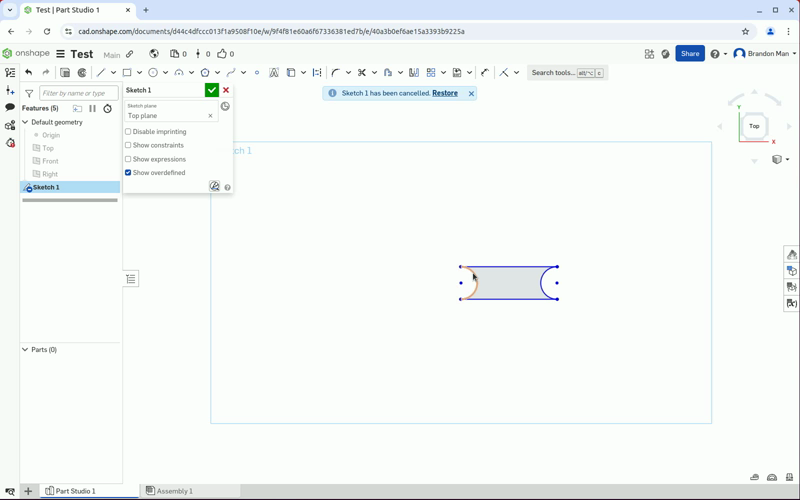
scroll(6)
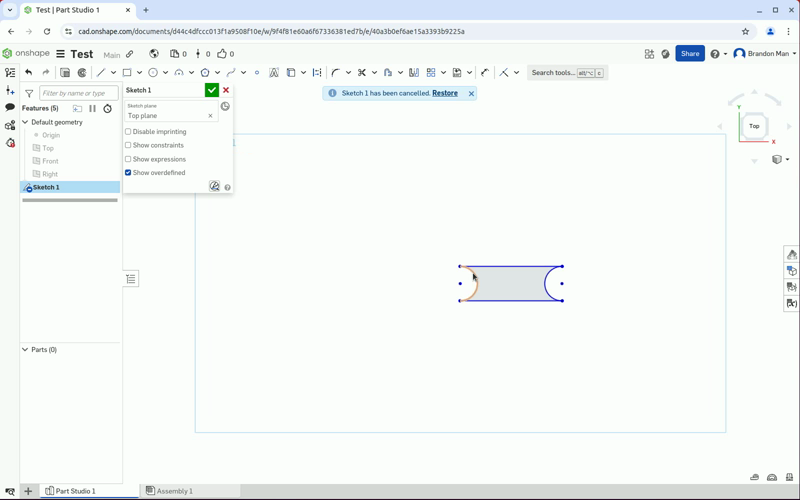
scroll(6)
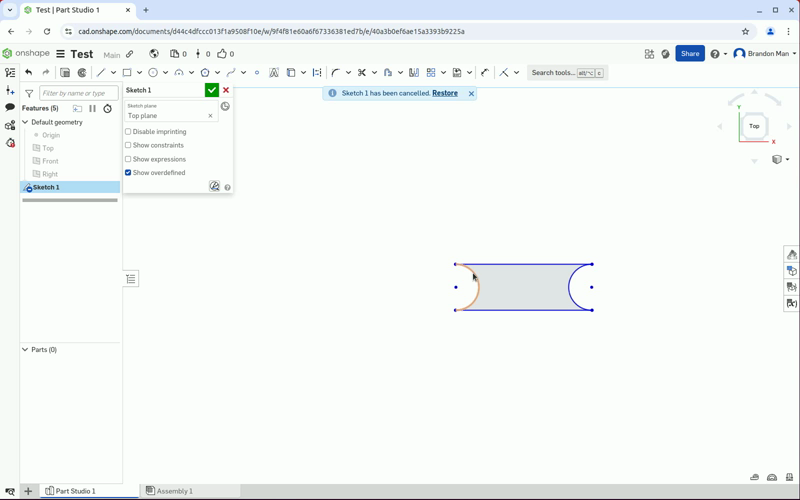
scroll(6)
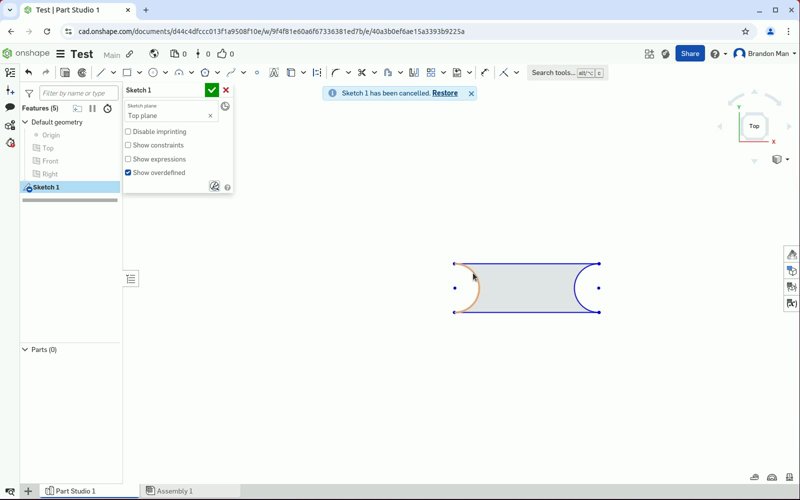
scroll(6)
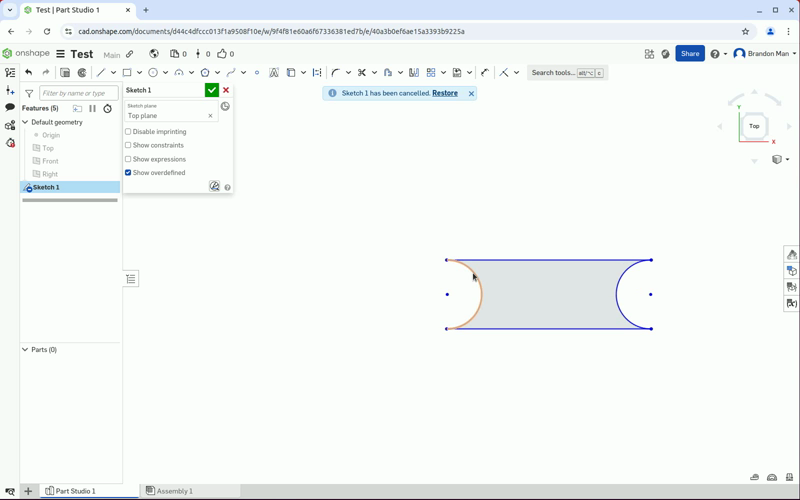
scroll(6)
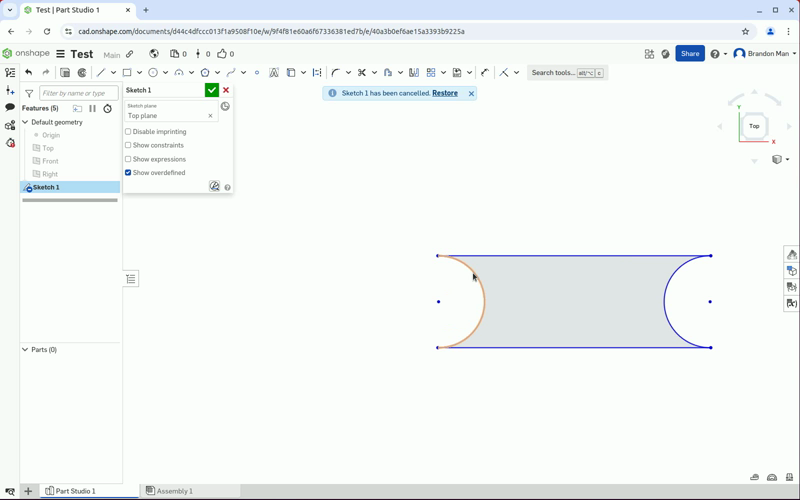
scroll(6)
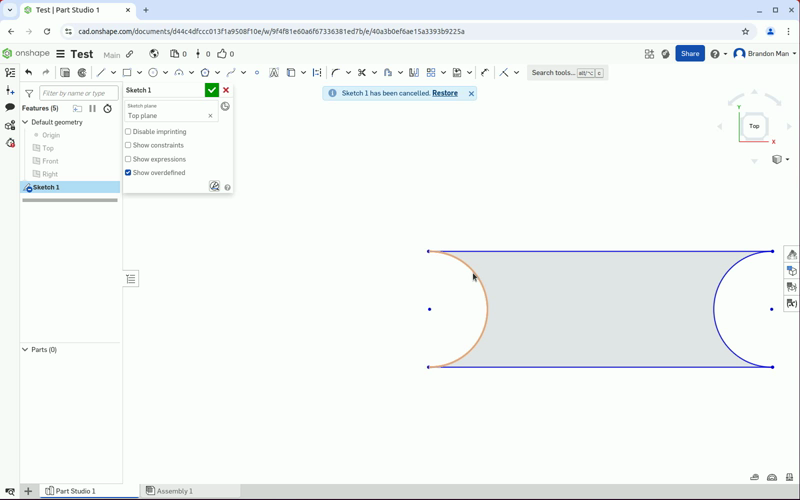
scroll(6)
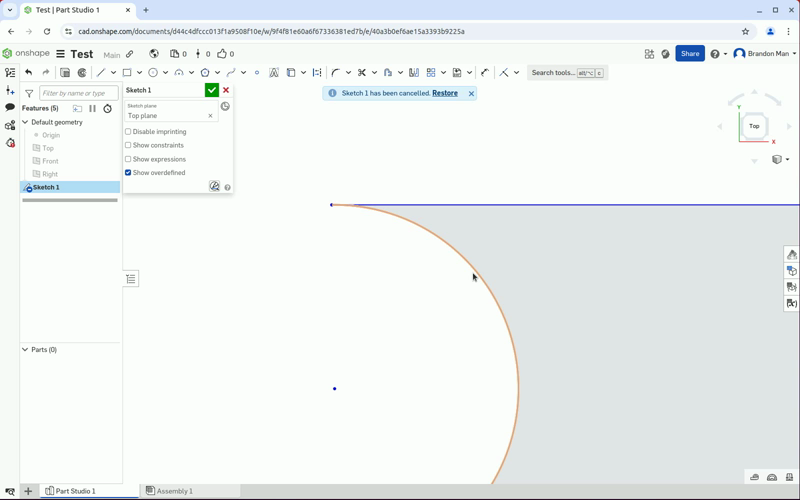
click(473, 272)
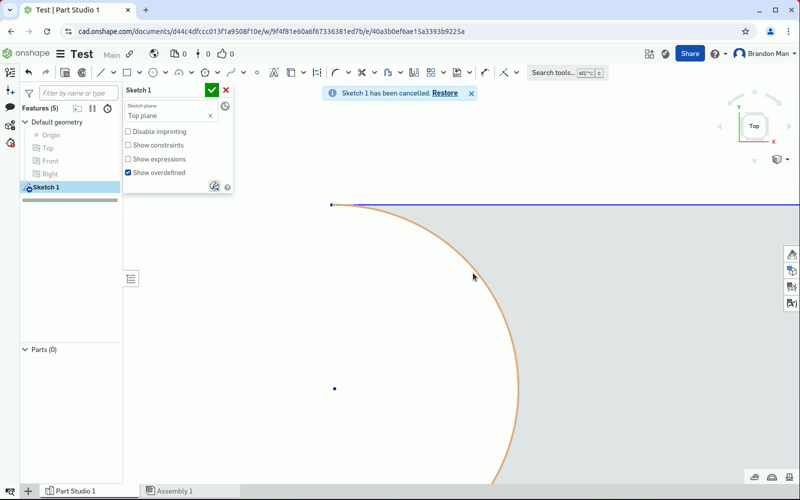
scroll(-6)
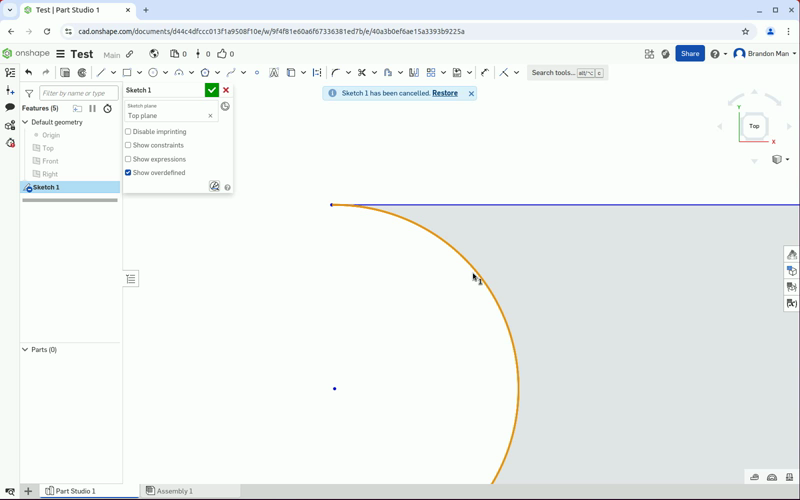
scroll(-6)
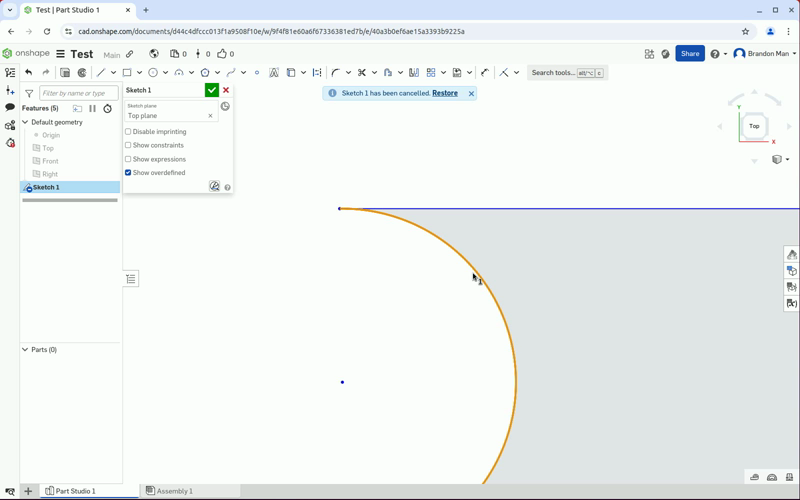
scroll(-6)
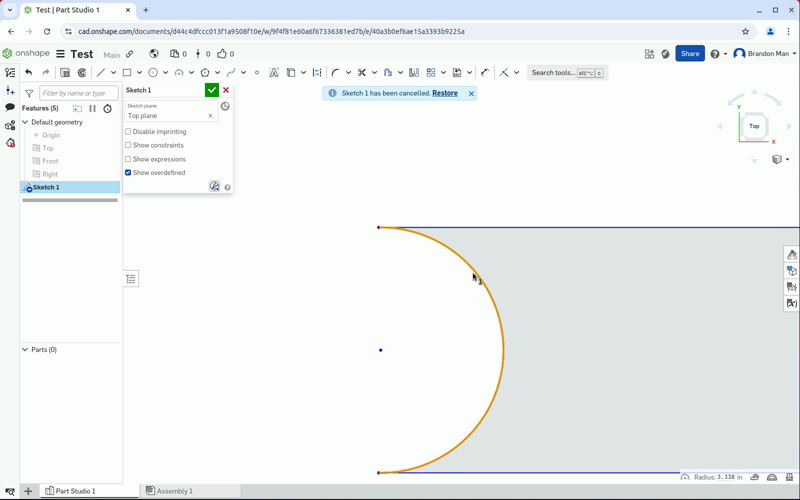
scroll(-6)
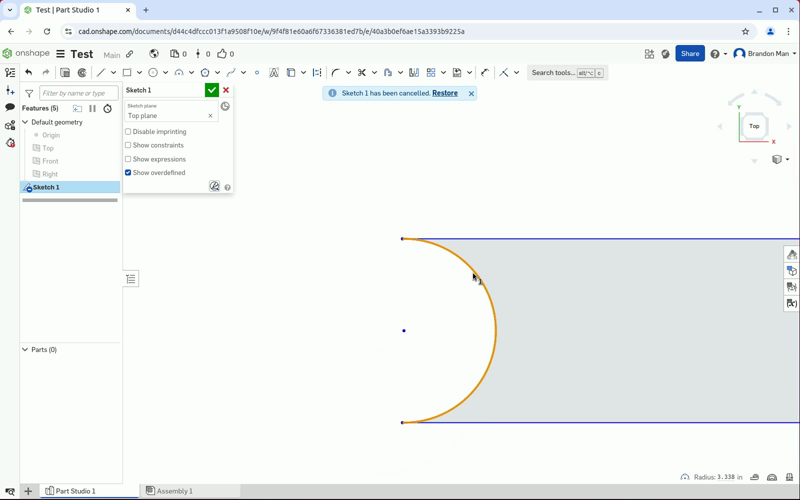
scroll(-6)
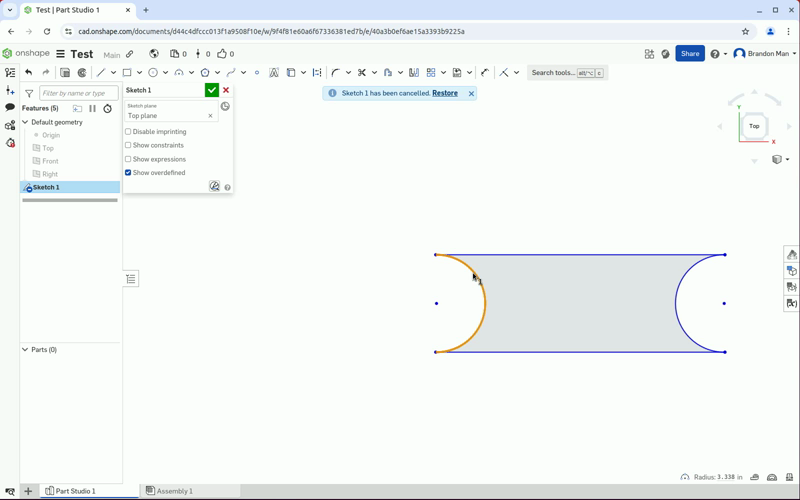
scroll(-6)
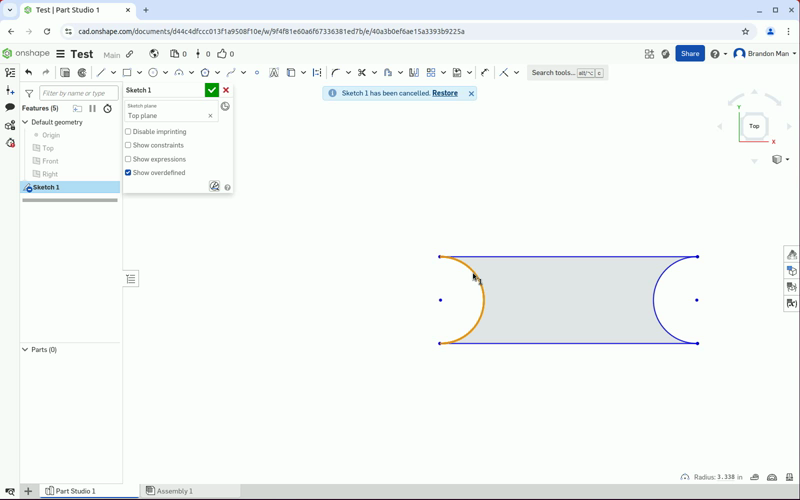
scroll(-6)
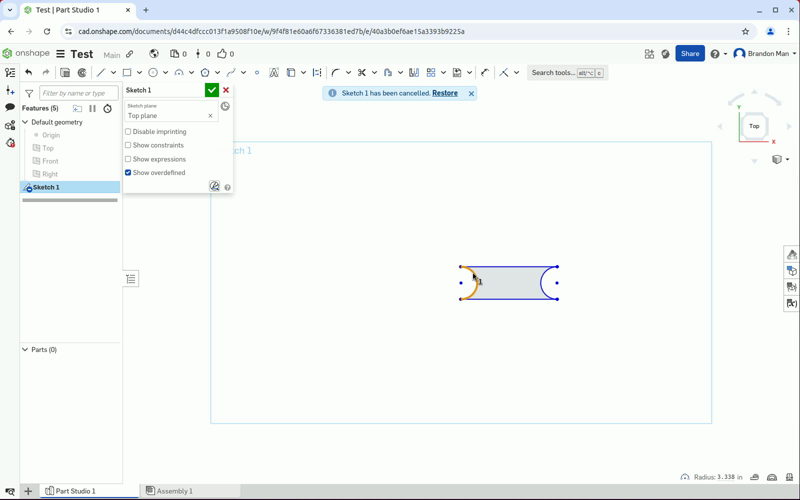
mouse_move(73, 352)
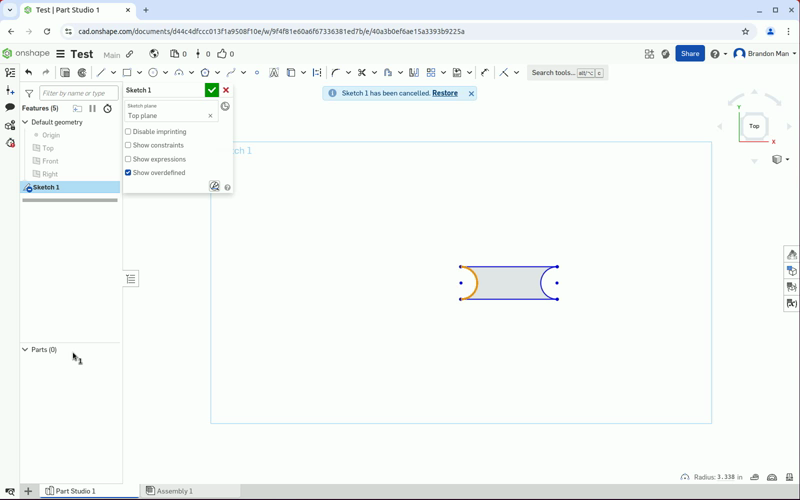
key(shift+y)
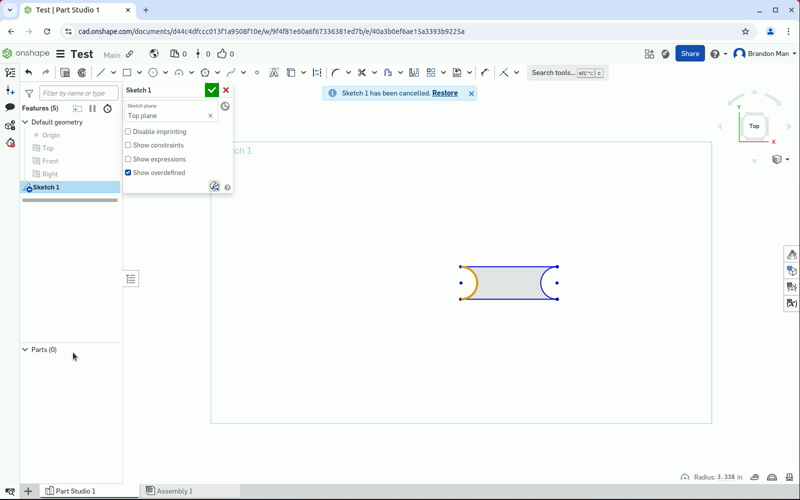
key(shift+e)
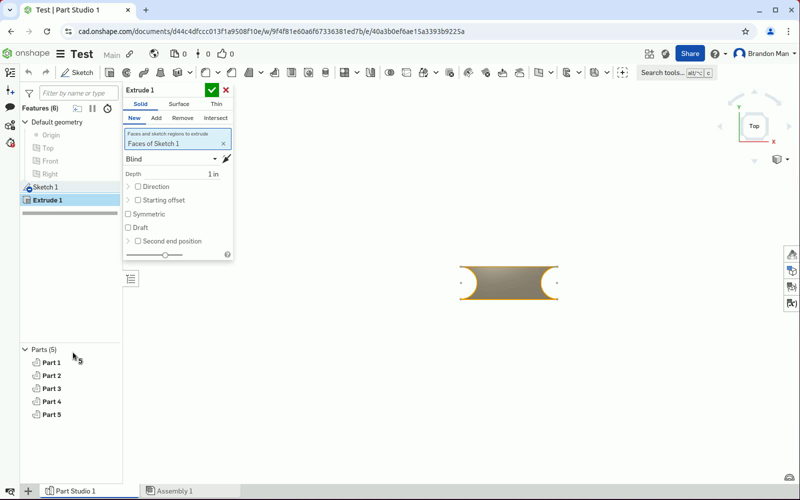
mouse_move(143, 106)
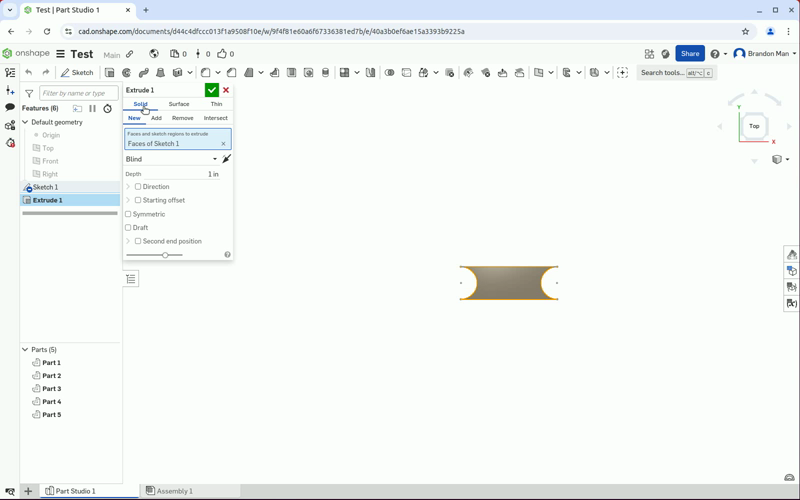
click(143, 106)
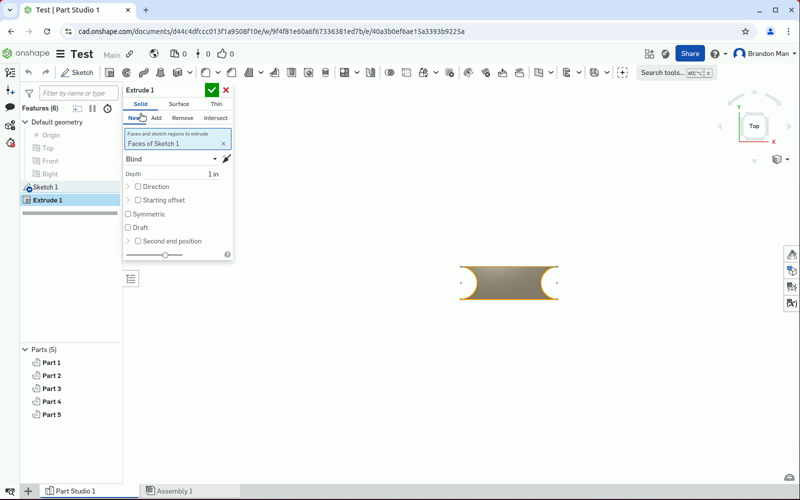
mouse_move(137, 120)
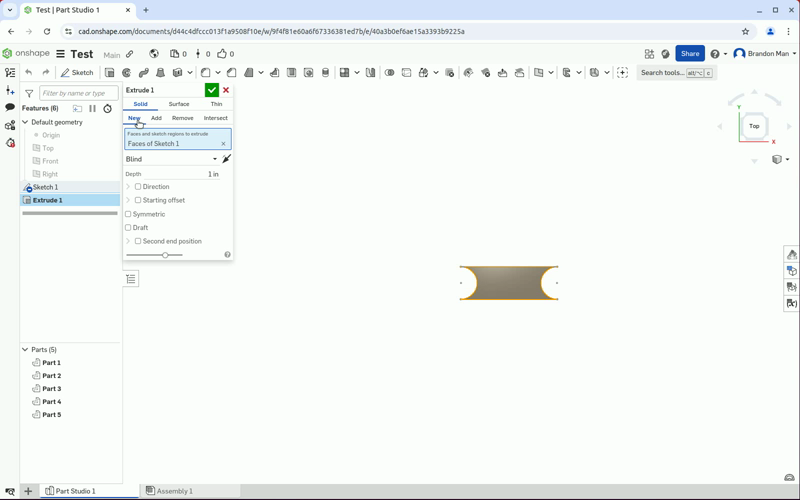
click(137, 120)
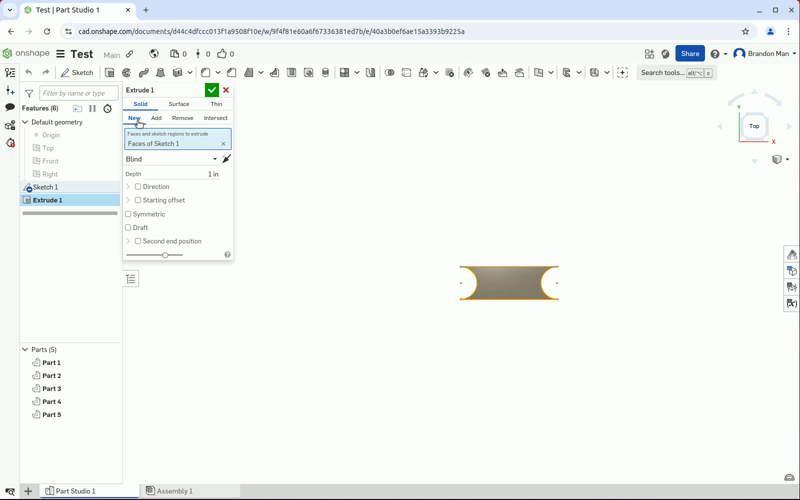
key(tab, 4)
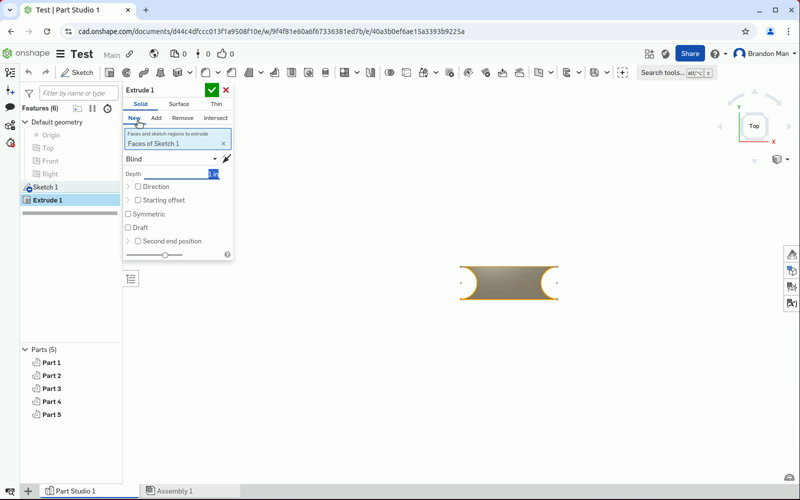
text(3.37)
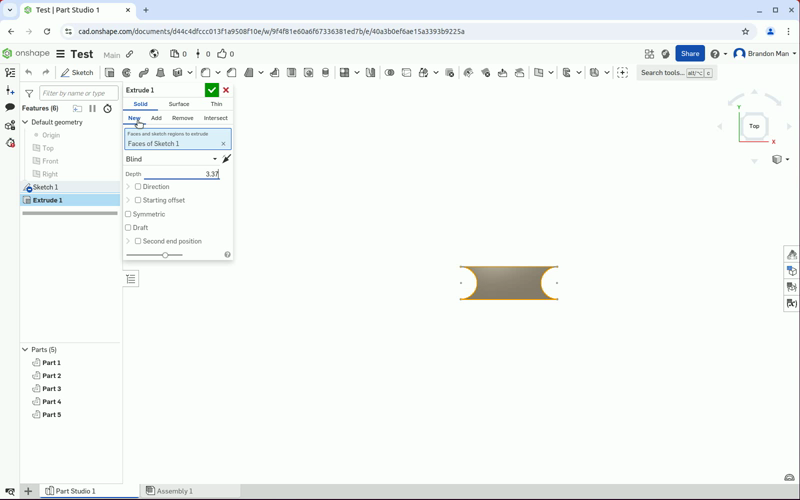
key(enter)
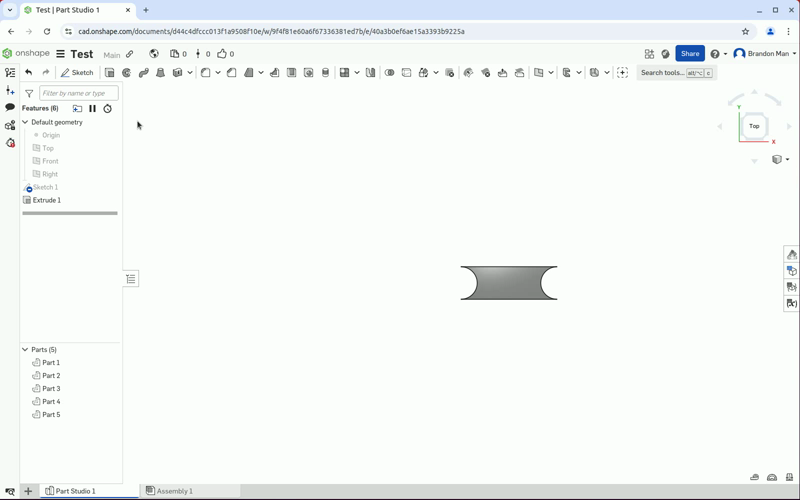
key(shift+h)
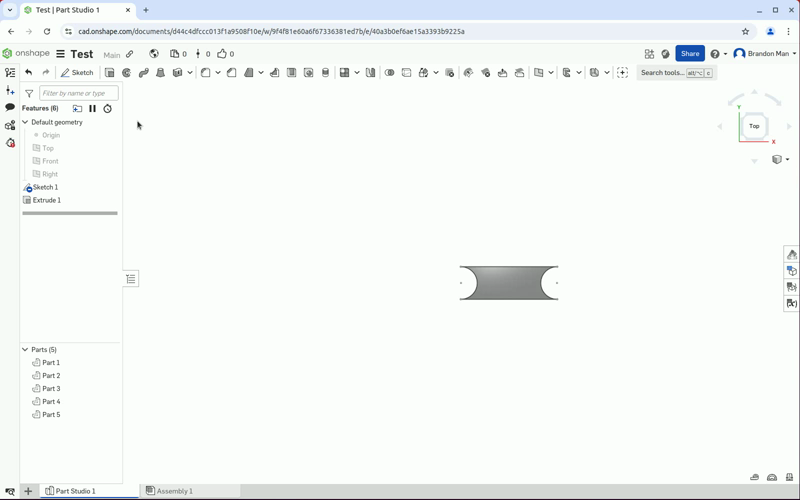
key(shift+h)
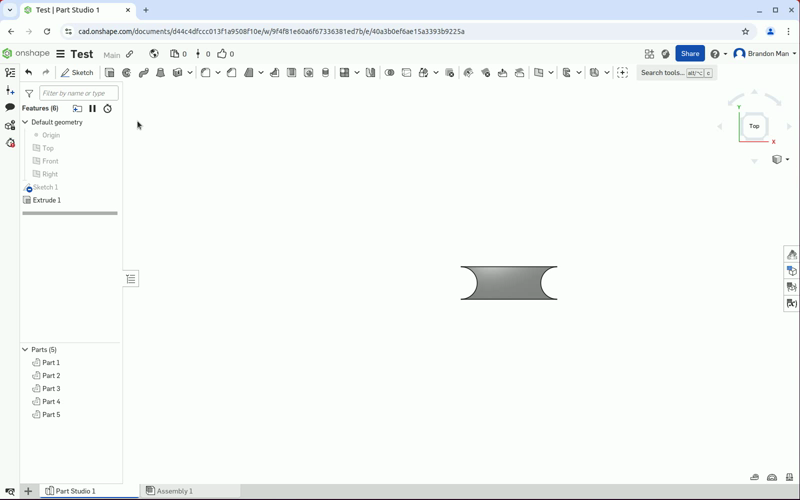
mouse_move(73, 189)
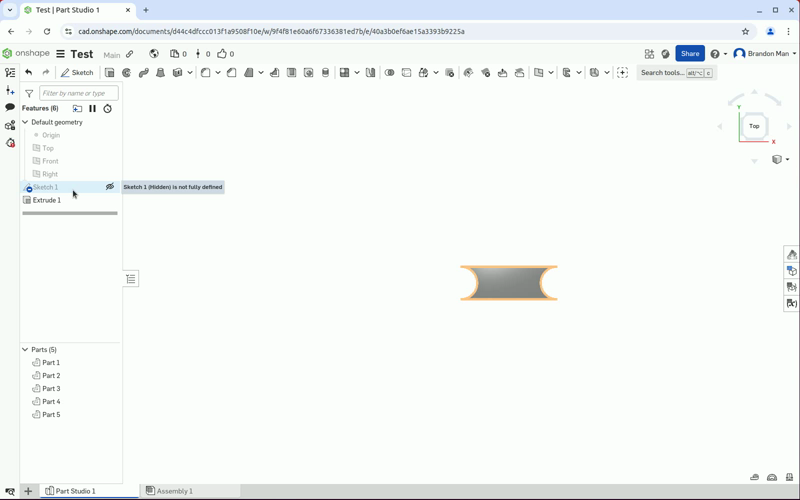
click(73, 189)
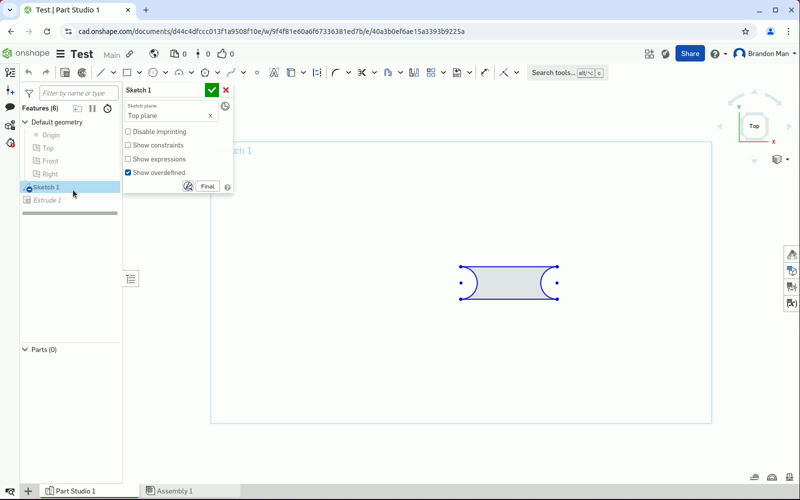
mouse_move(229, 92)
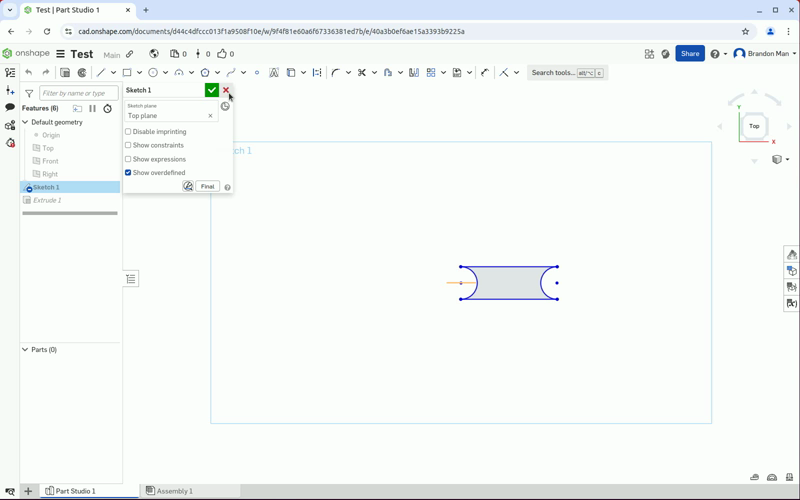
click(229, 92)
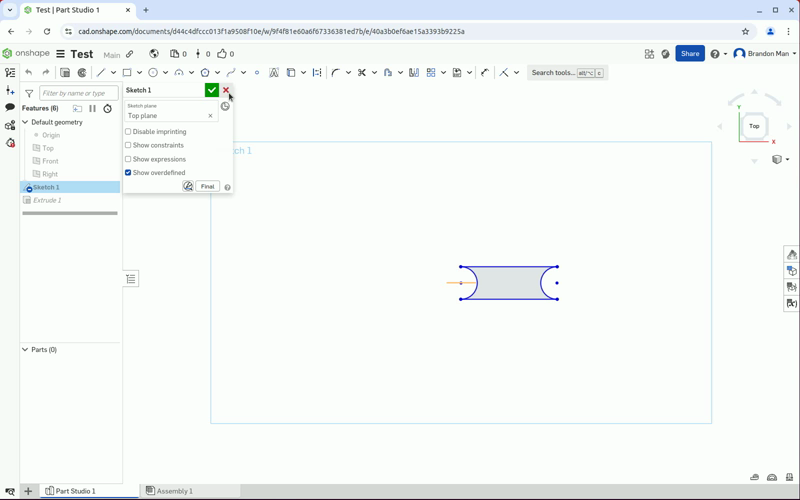
key(shift+s)
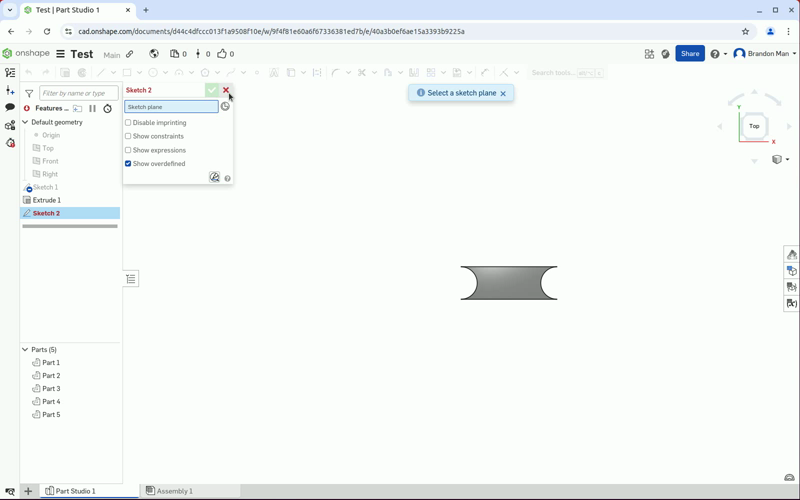
mouse_move(73, 150)
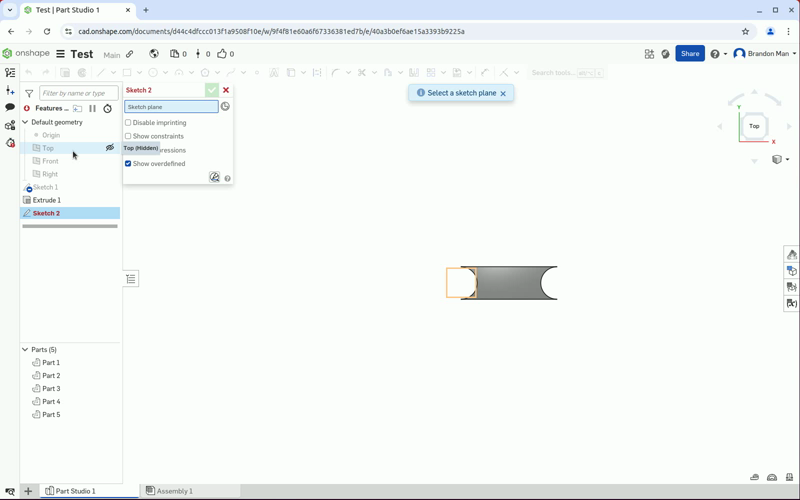
click(73, 150)
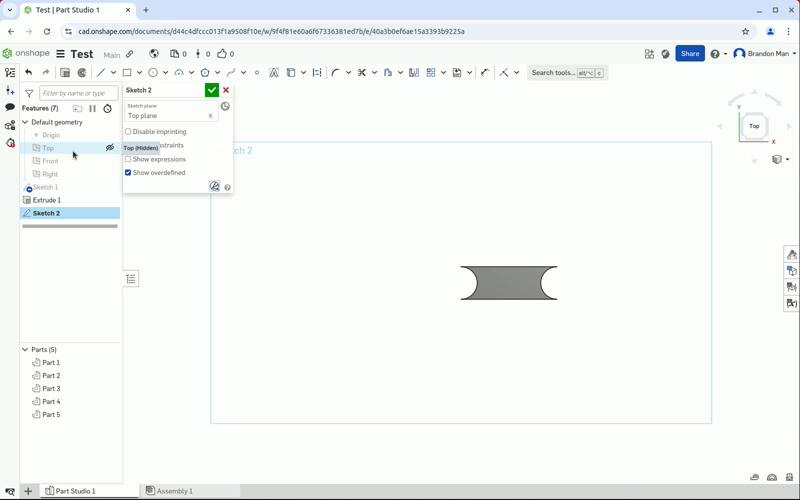
mouse_move(73, 352)
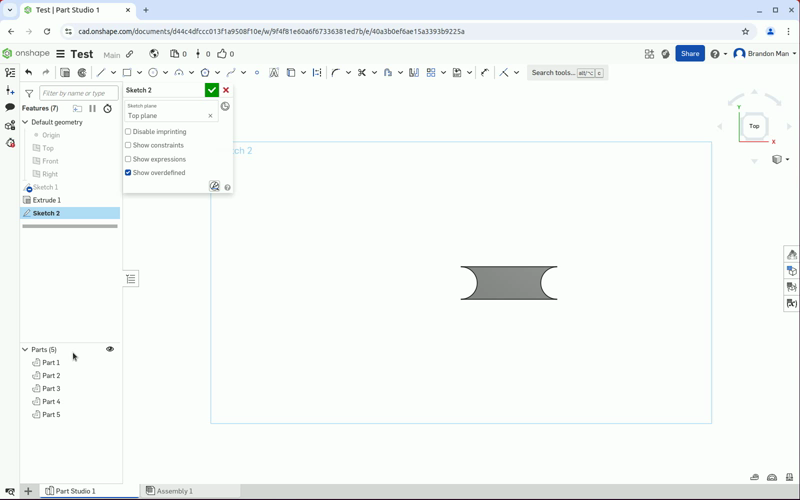
key(y)
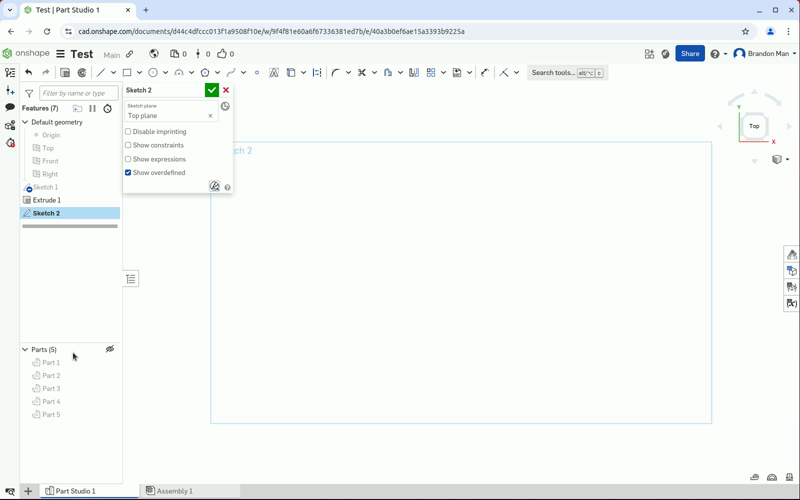
key(c)
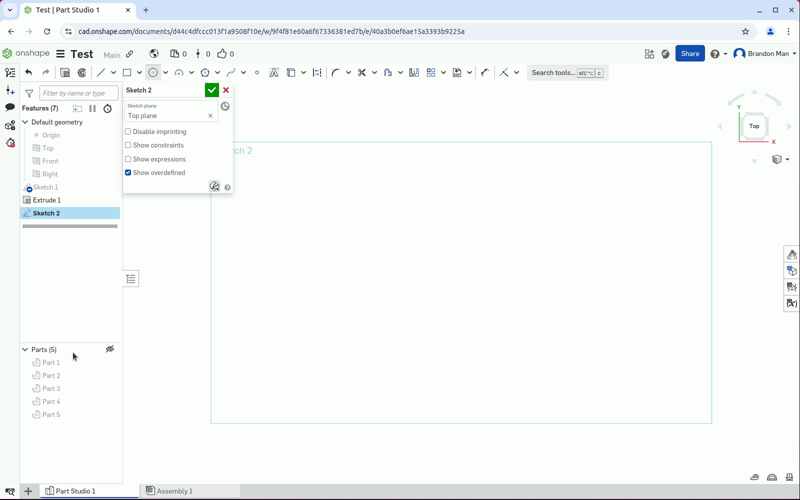
key_down(shift)
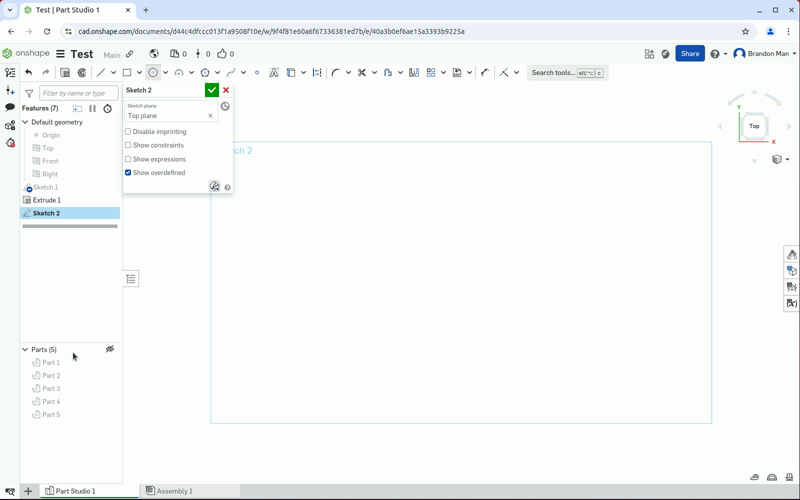
mouse_move(558, 282)
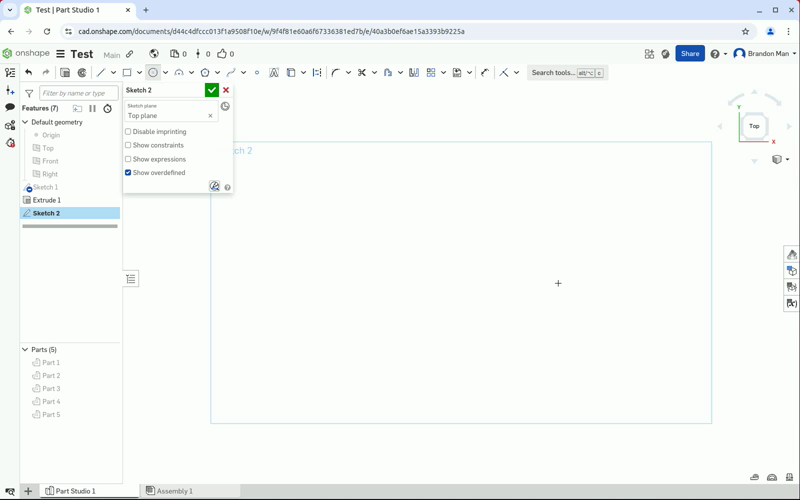
click(558, 282)
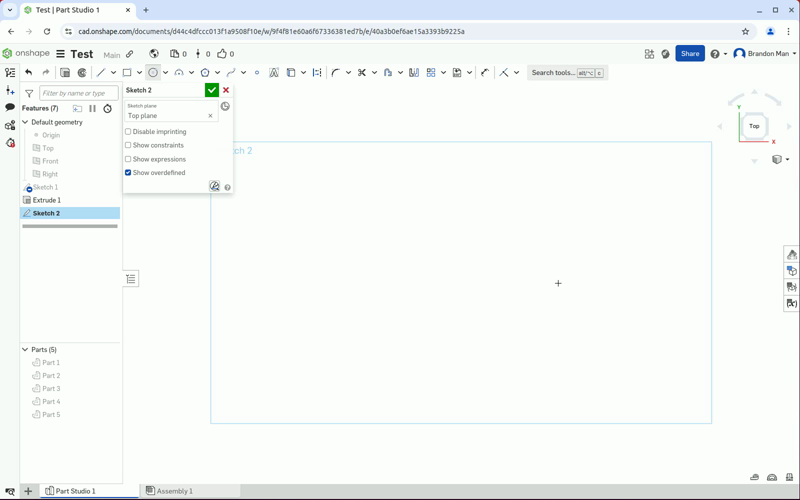
key_up(shift)
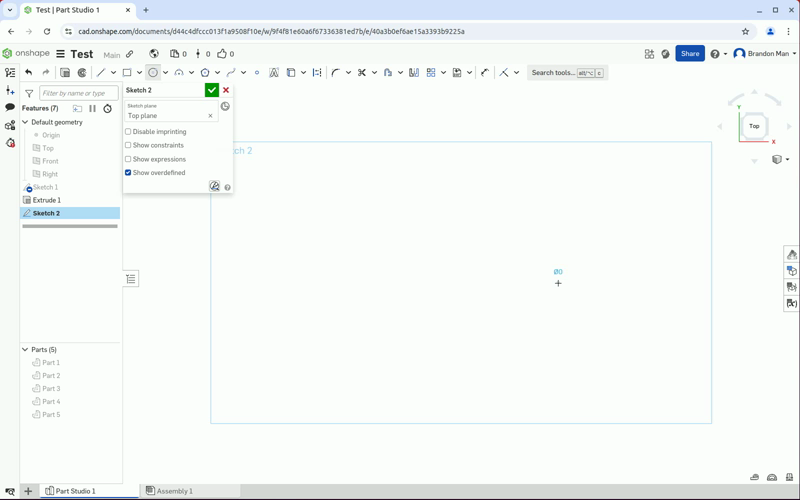
mouse_move(574, 282)
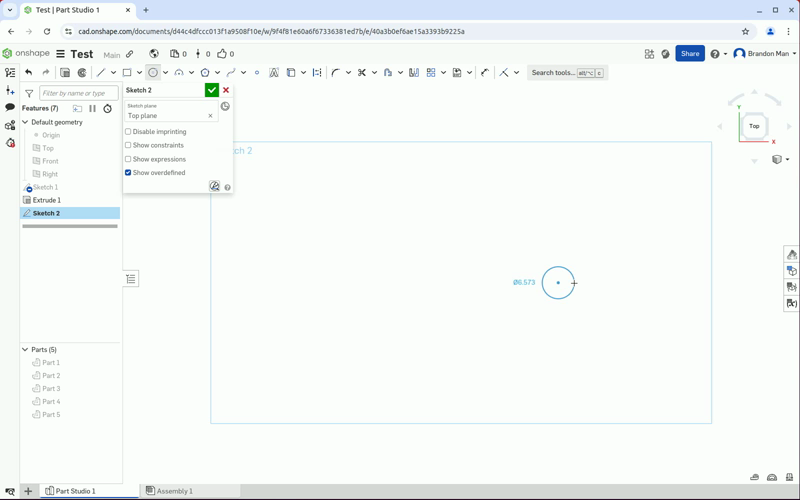
click(574, 282)
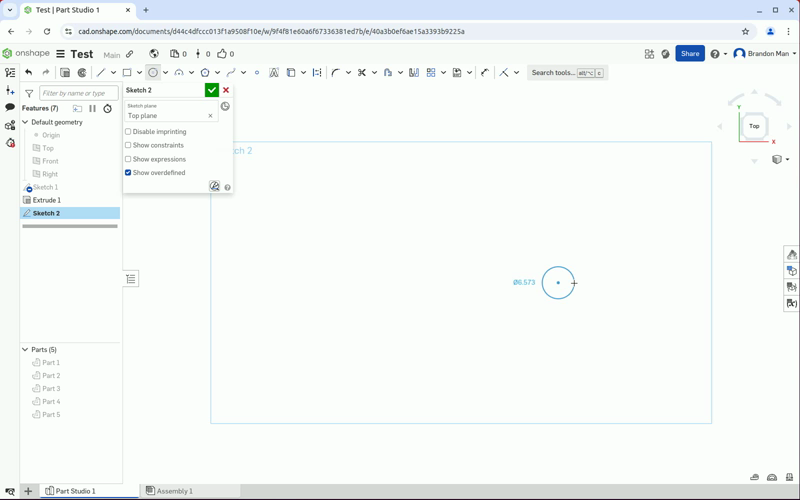
key(esc)
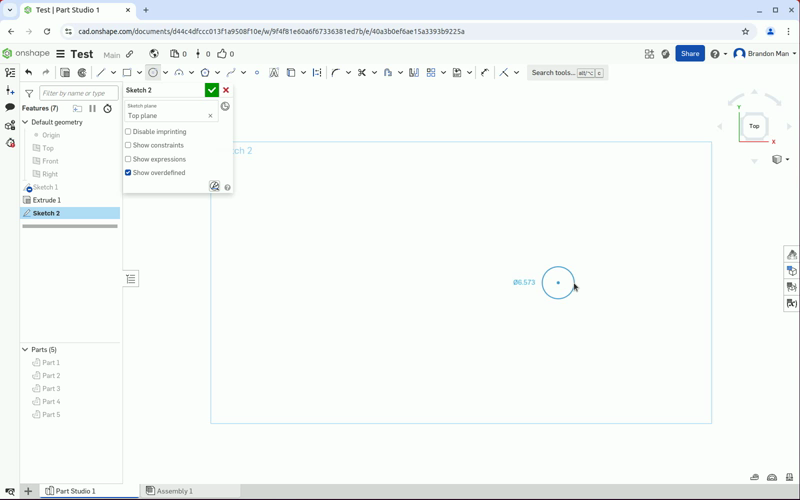
key(c)
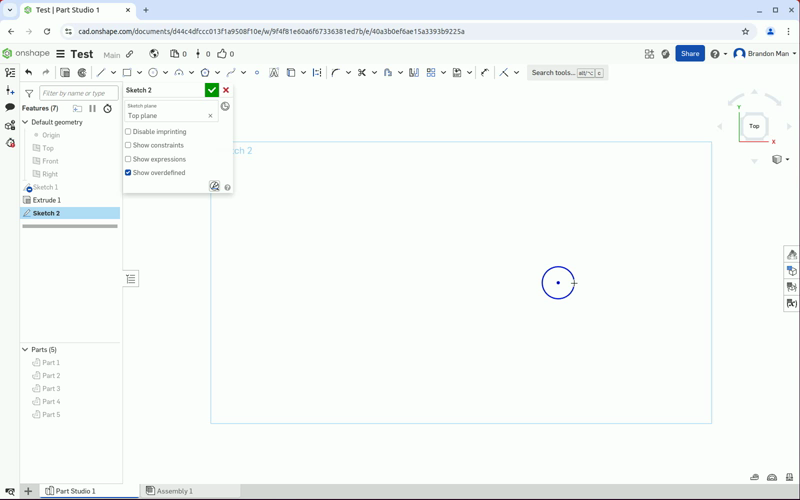
key_down(shift)
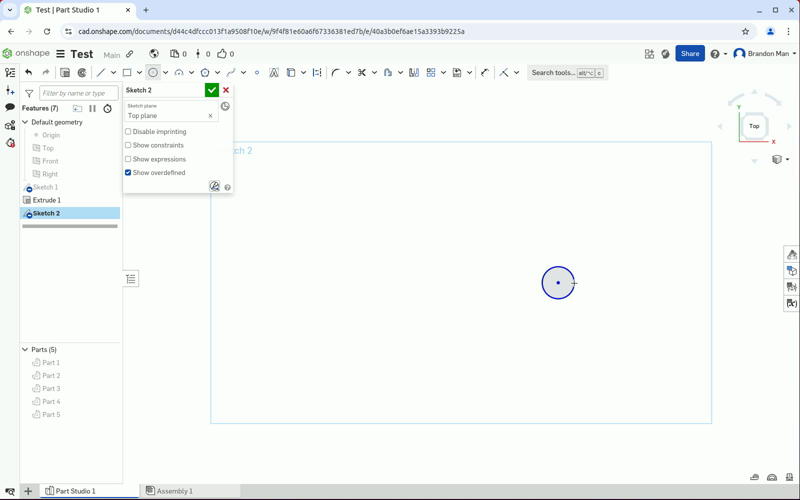
mouse_move(558, 282)
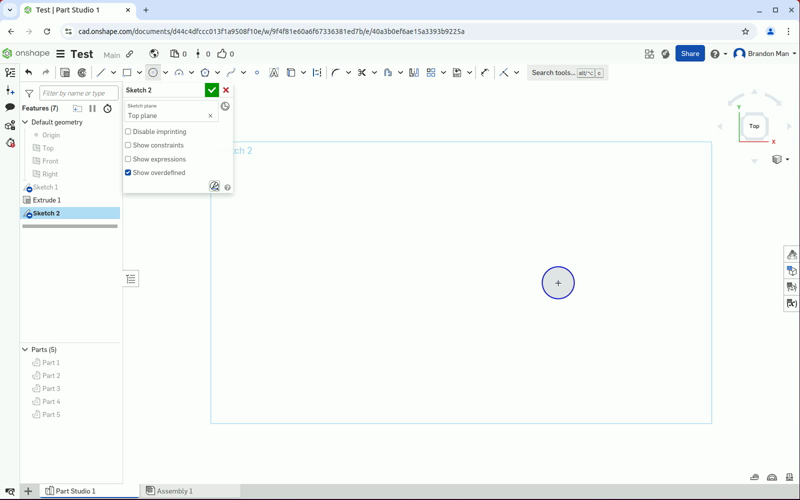
click(558, 282)
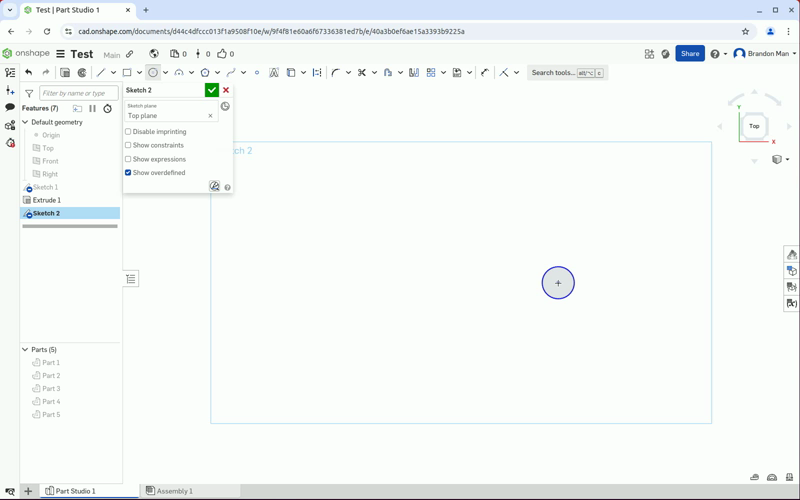
key_up(shift)
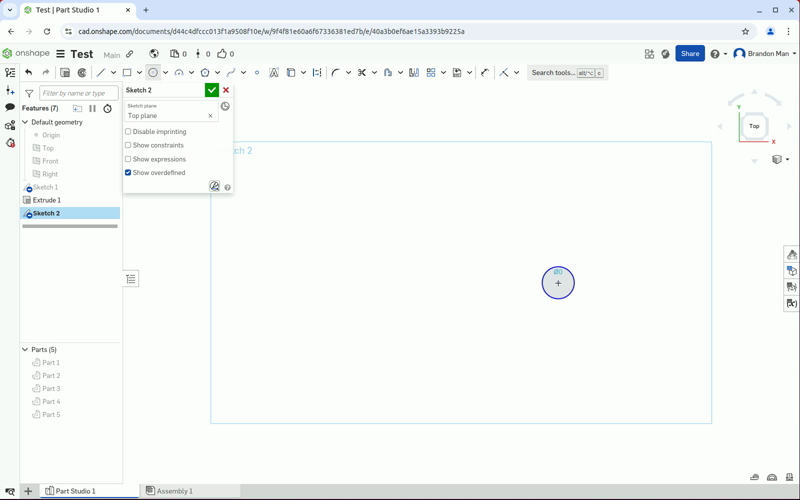
mouse_move(562, 282)
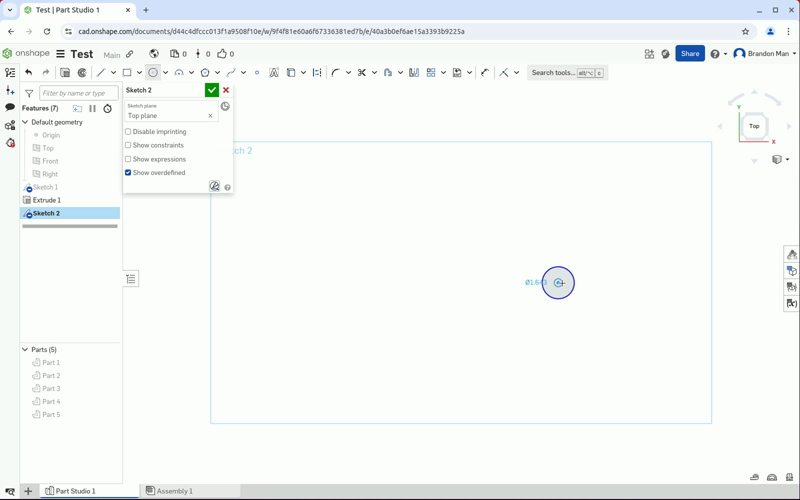
scroll(6)
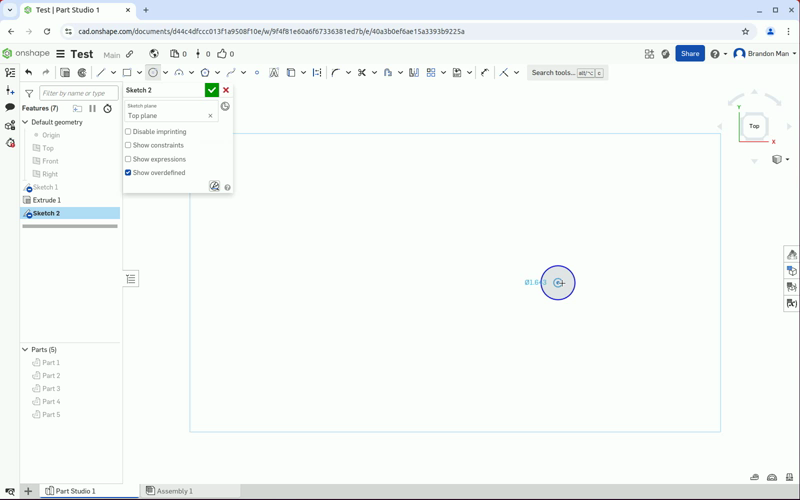
scroll(6)
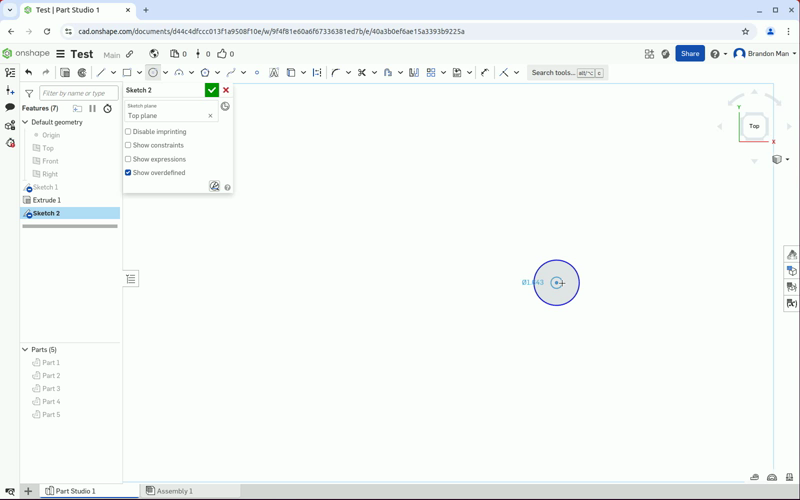
scroll(6)
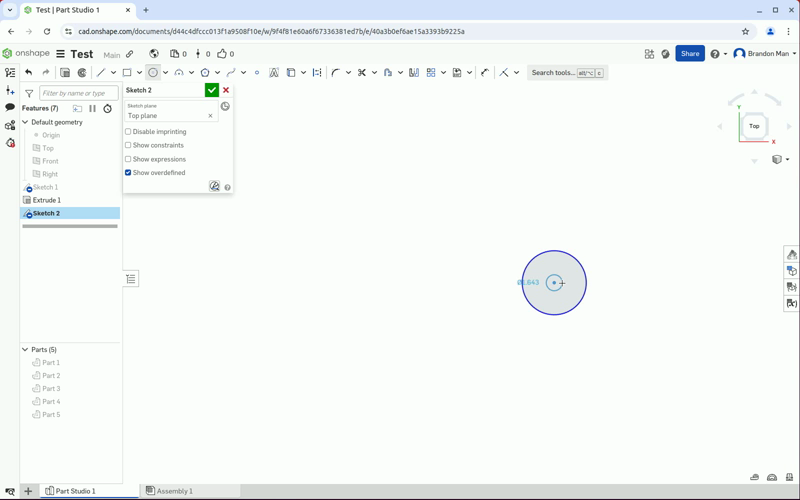
scroll(6)
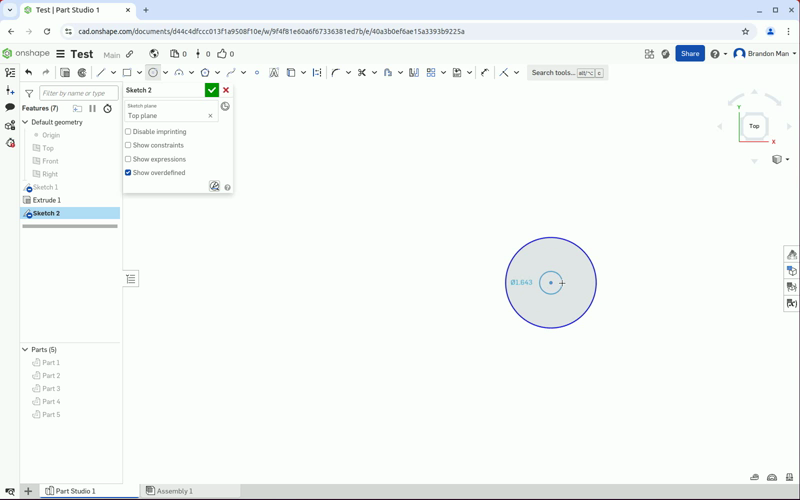
scroll(6)
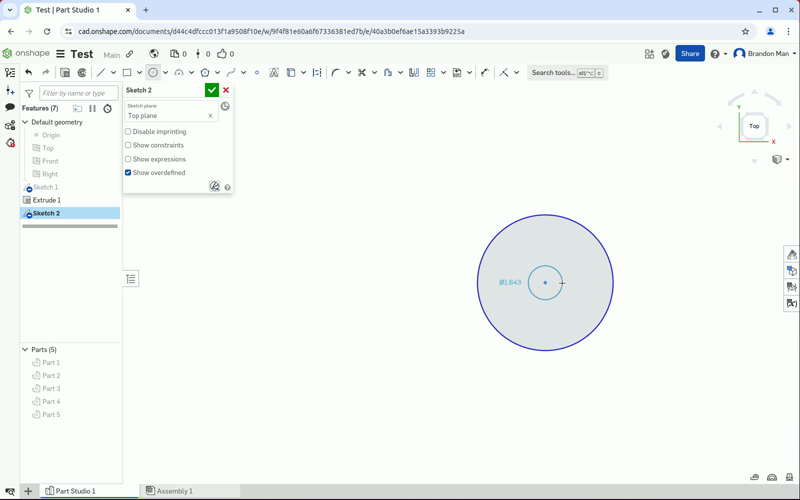
scroll(6)
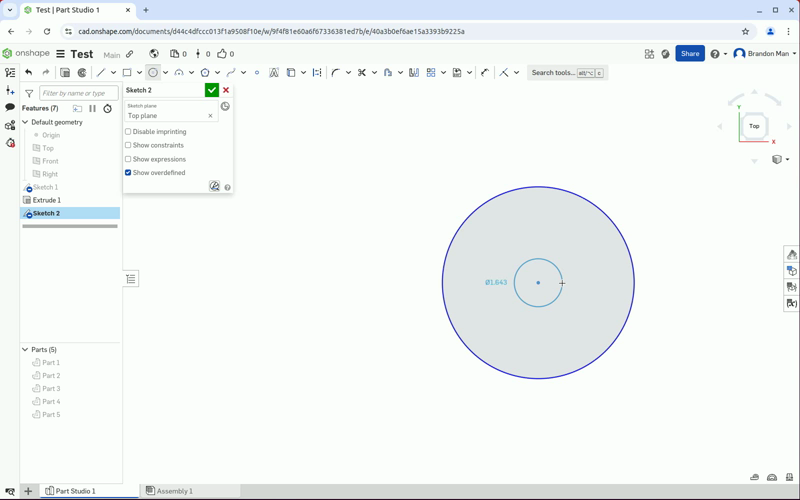
scroll(6)
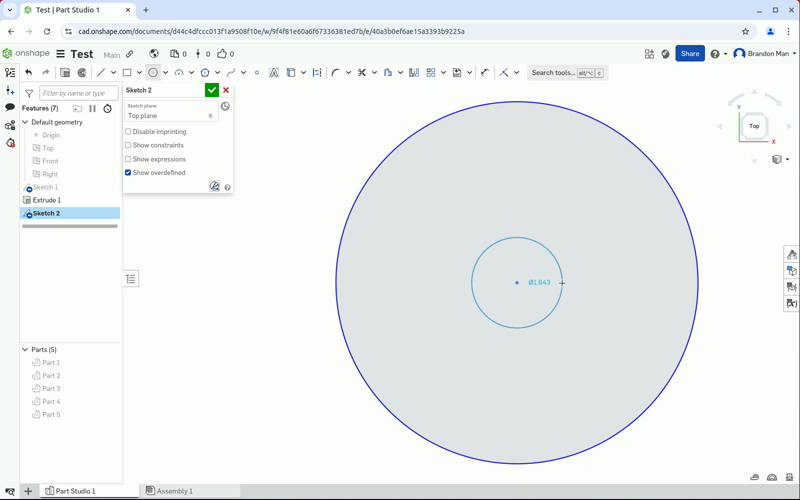
click(562, 282)
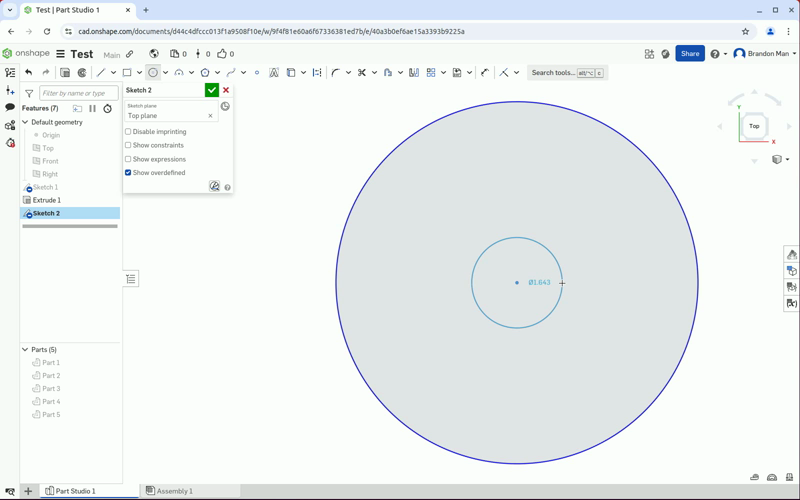
scroll(-6)
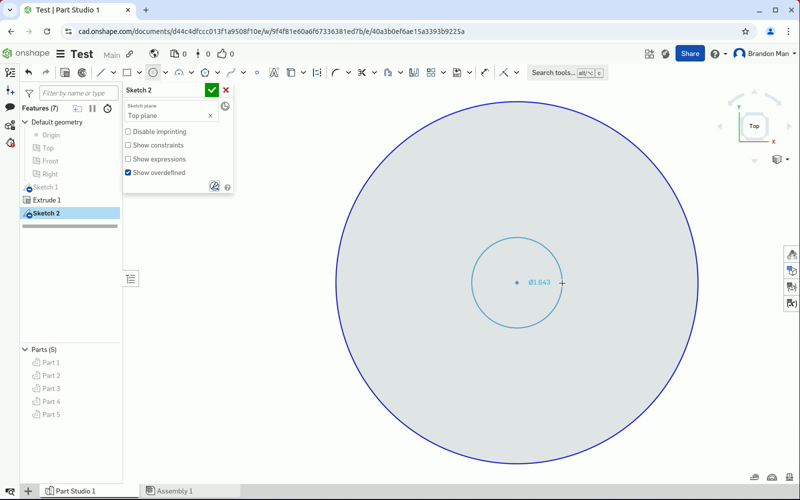
scroll(-6)
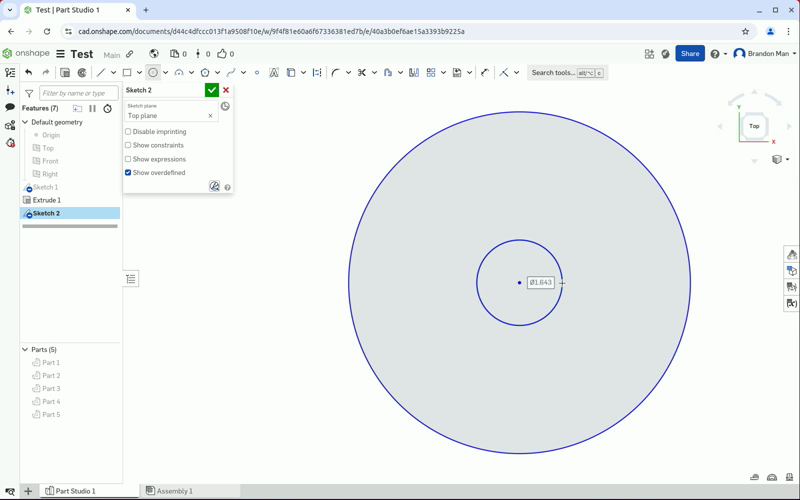
scroll(-6)
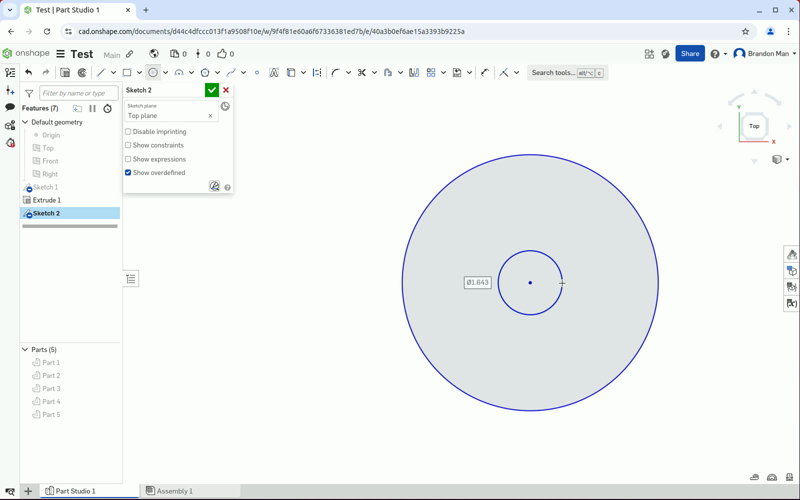
scroll(-6)
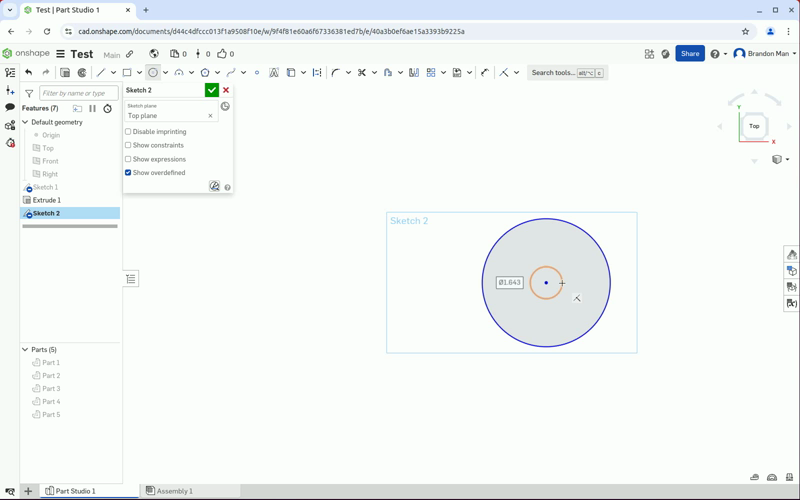
scroll(-6)
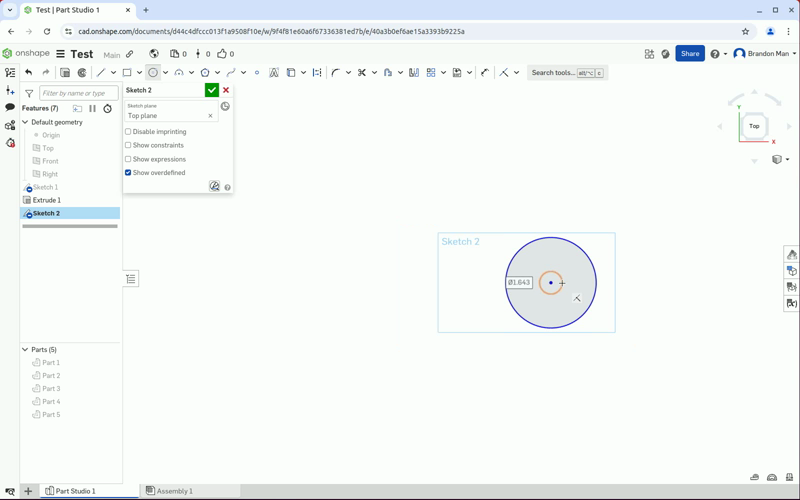
scroll(-6)
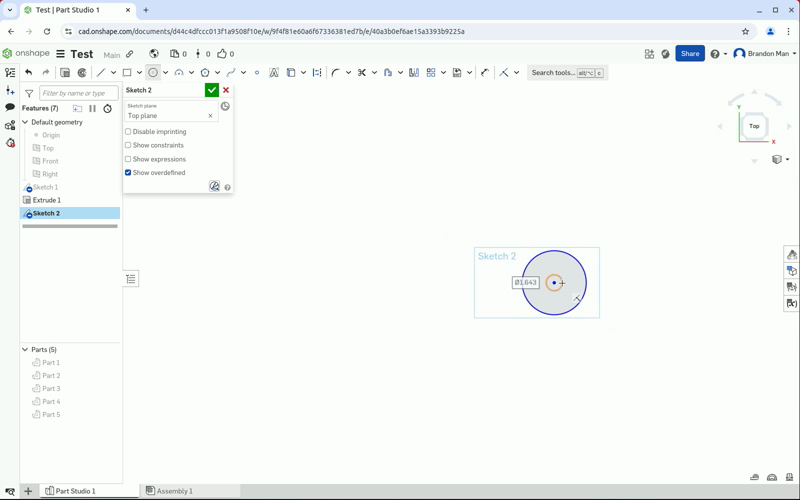
scroll(-6)
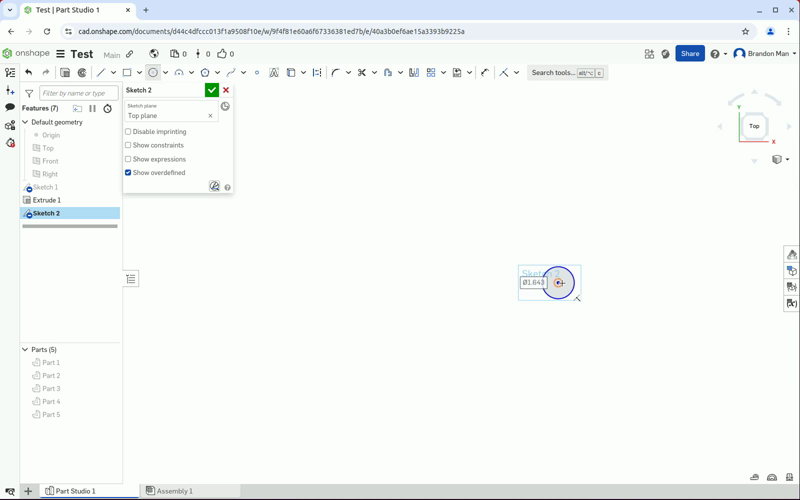
key(esc)
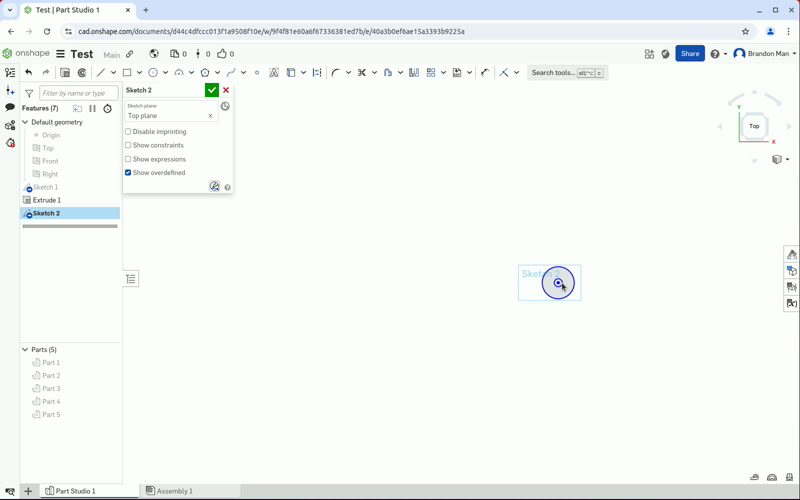
mouse_move(563, 294)
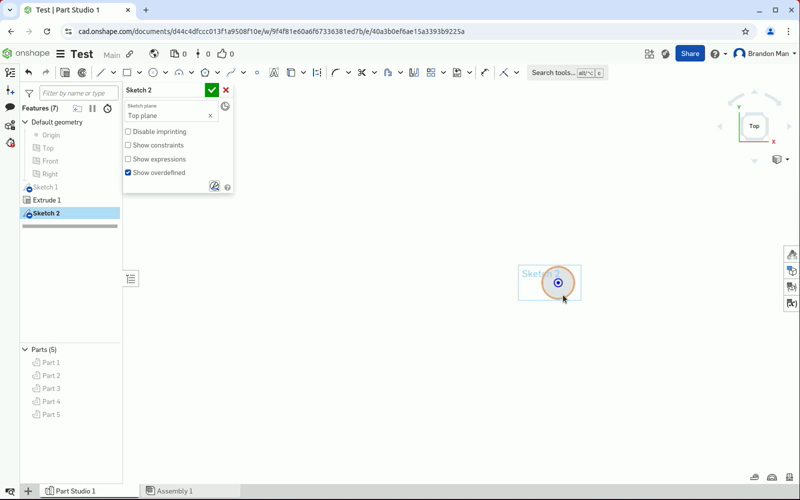
scroll(6)
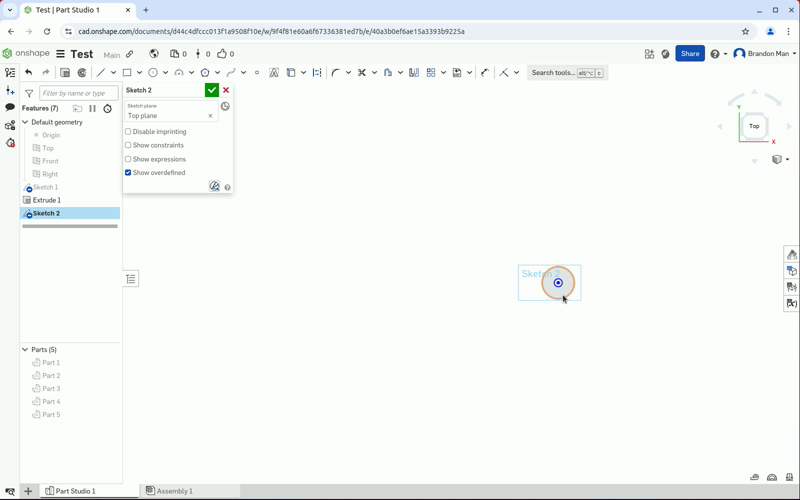
scroll(6)
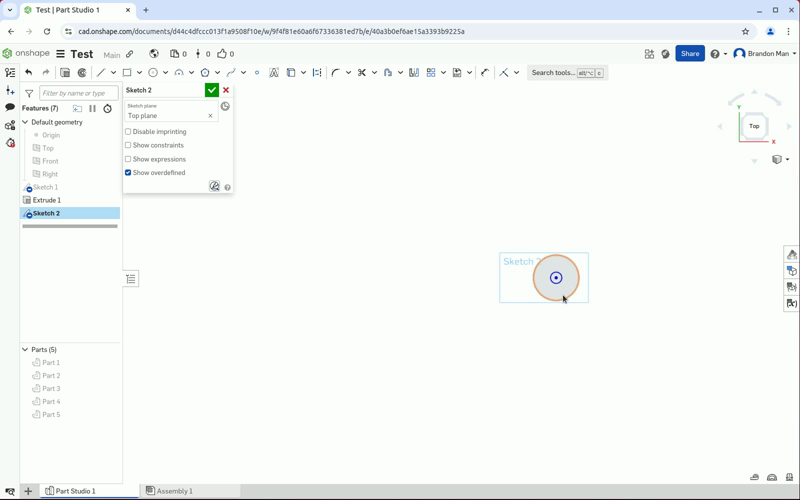
scroll(6)
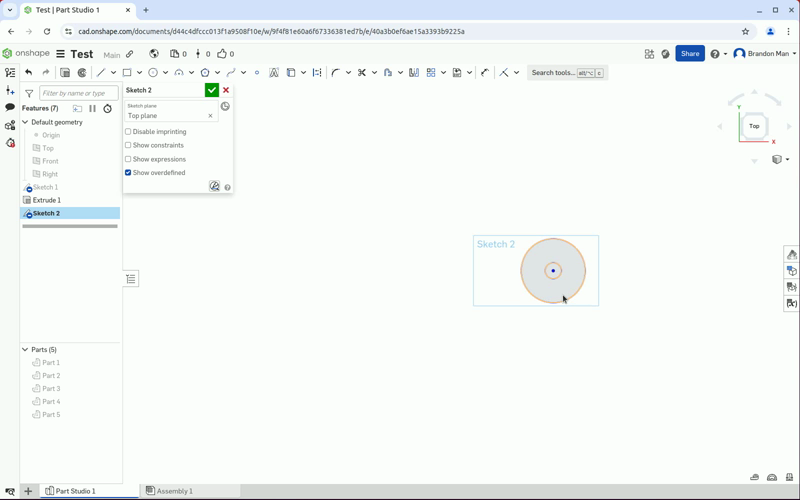
scroll(6)
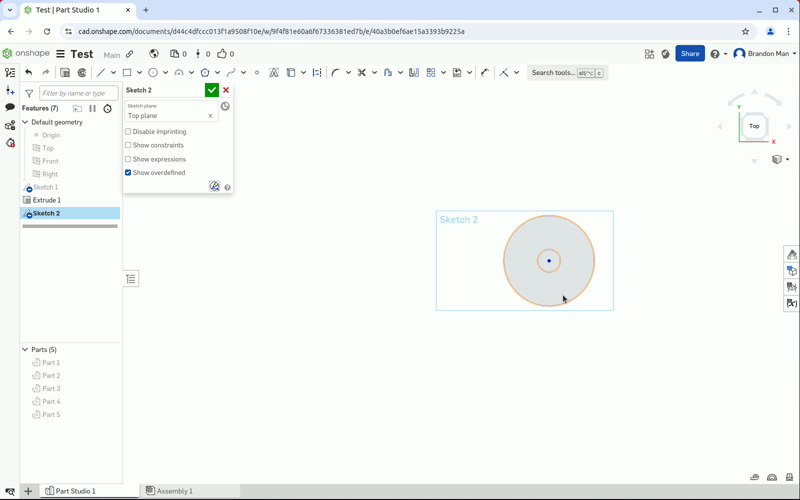
scroll(6)
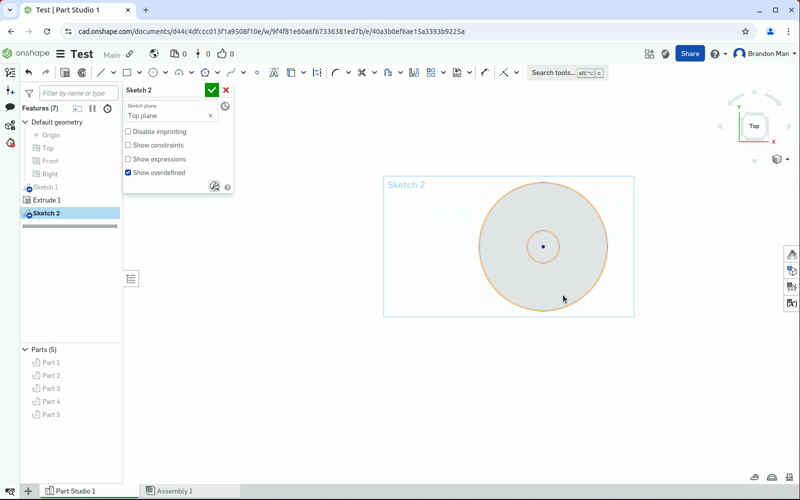
scroll(6)
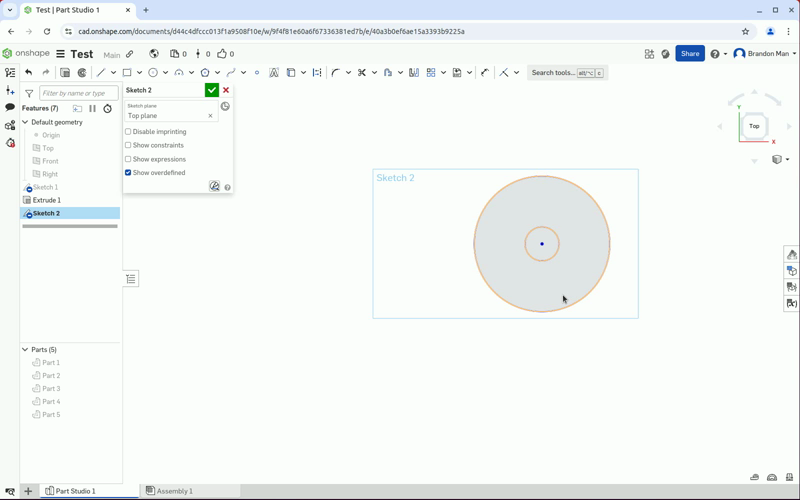
scroll(6)
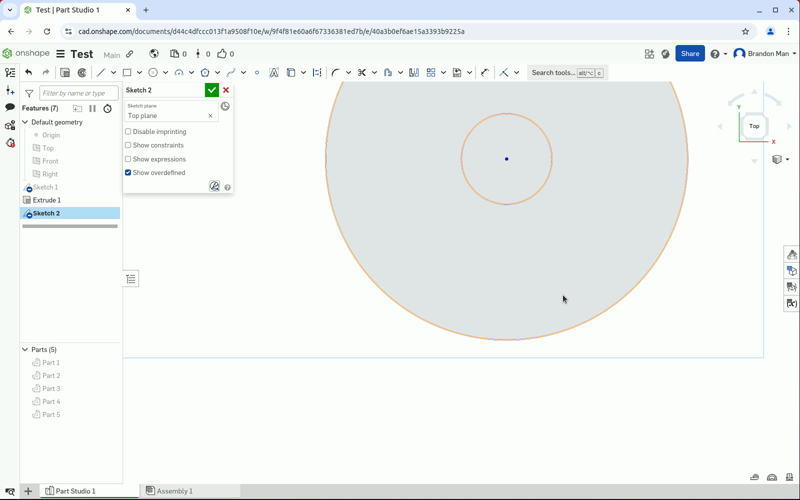
click(563, 294)
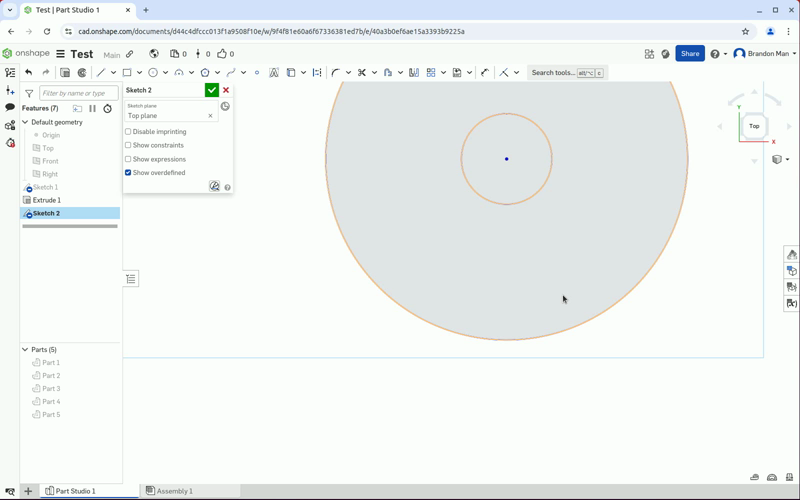
scroll(-6)
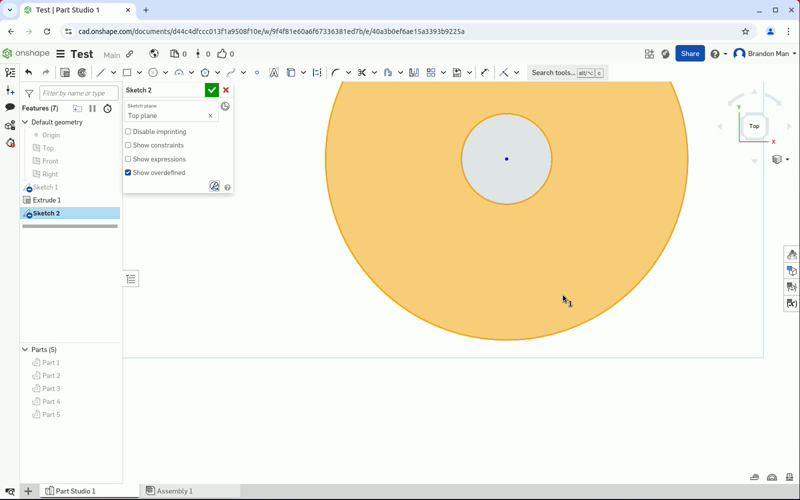
scroll(-6)
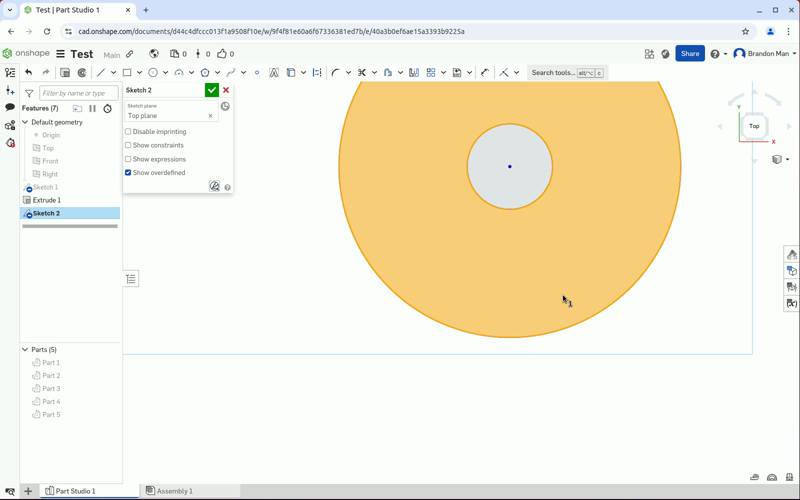
scroll(-6)
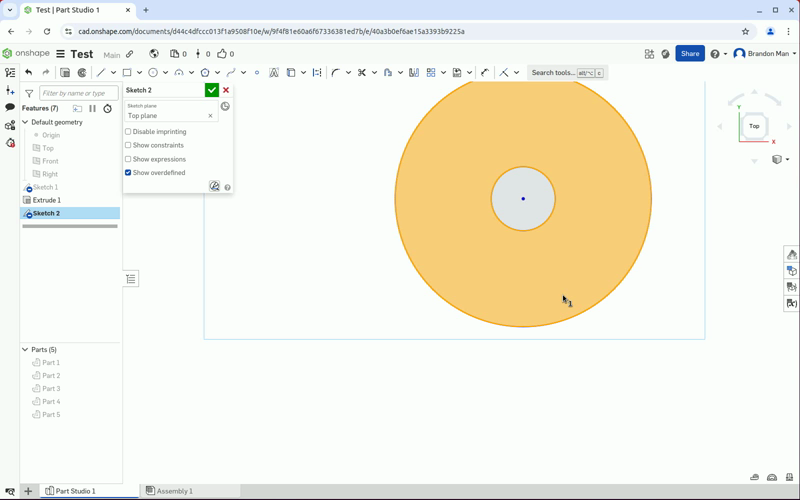
scroll(-6)
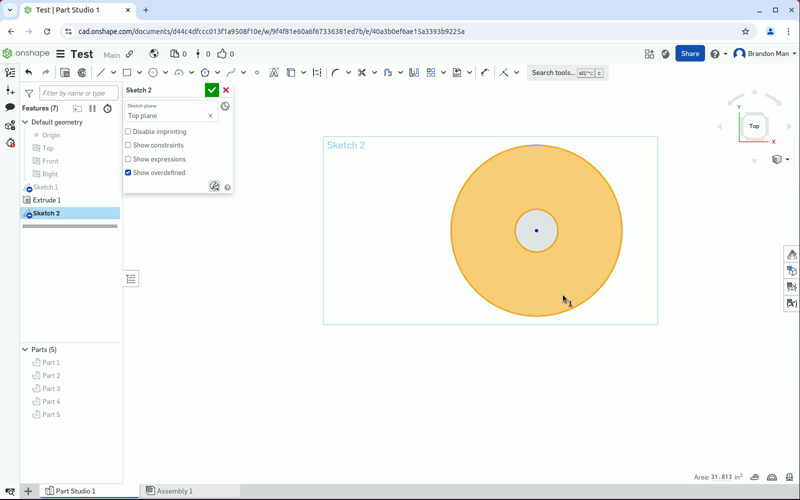
scroll(-6)
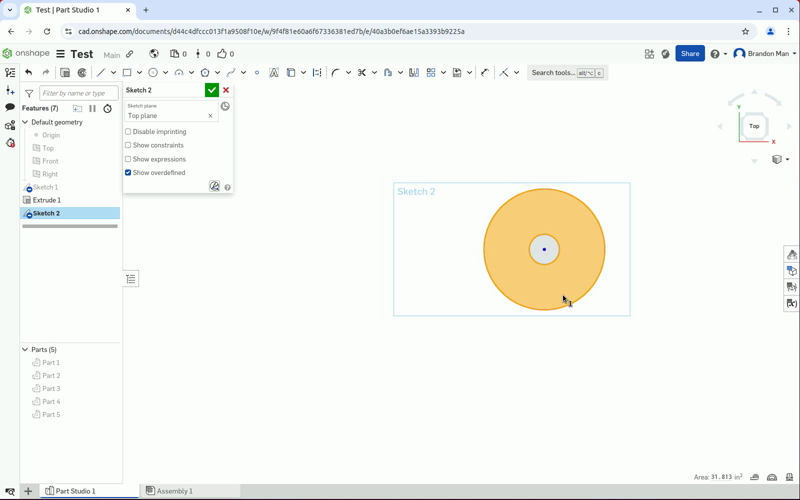
scroll(-6)
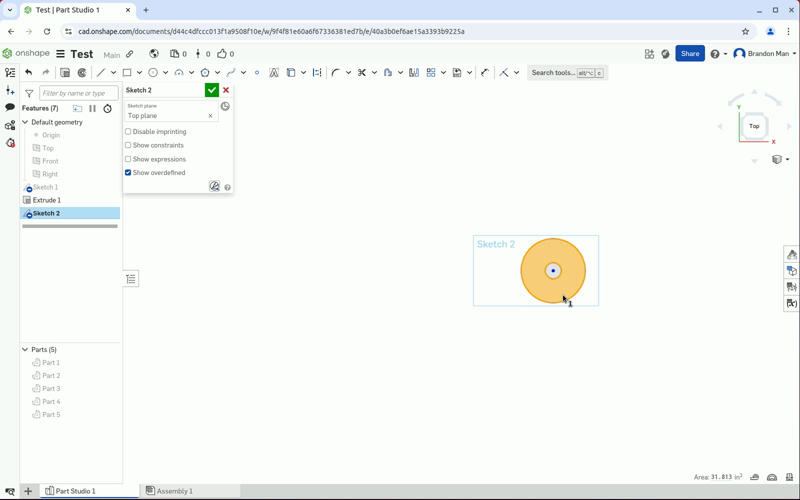
scroll(-6)
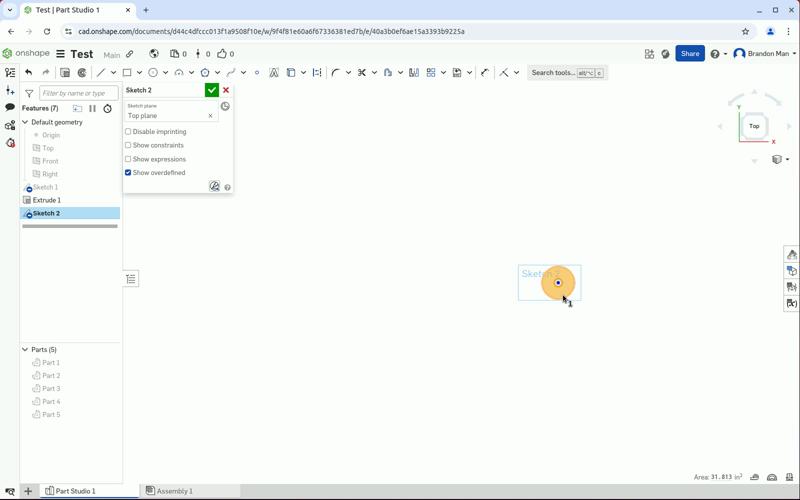
mouse_move(73, 352)
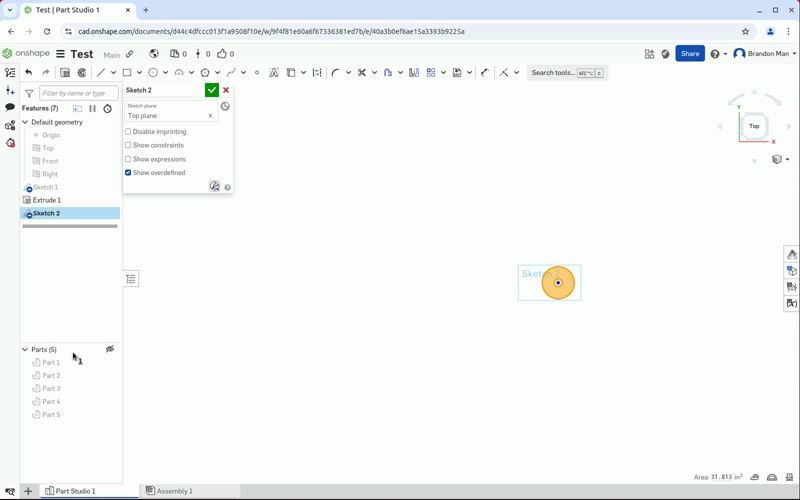
key(shift+y)
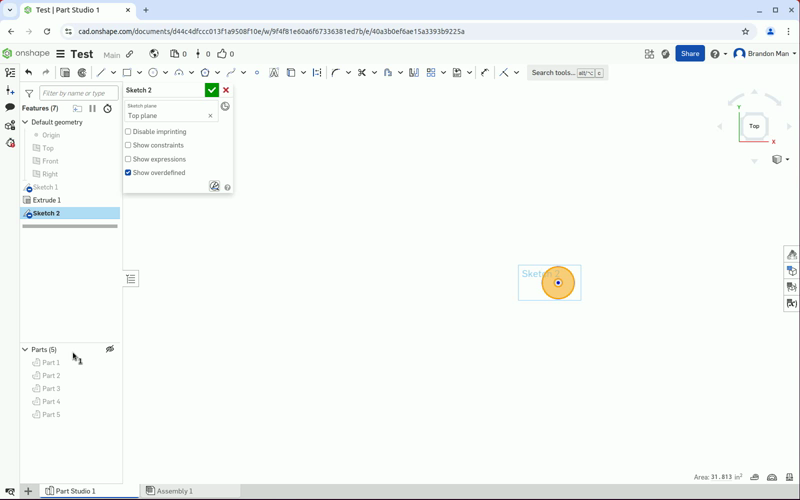
key(shift+e)
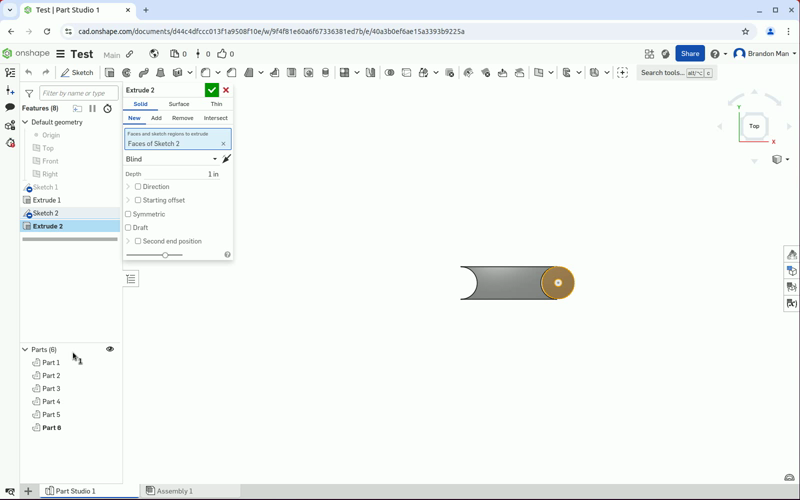
mouse_move(143, 106)
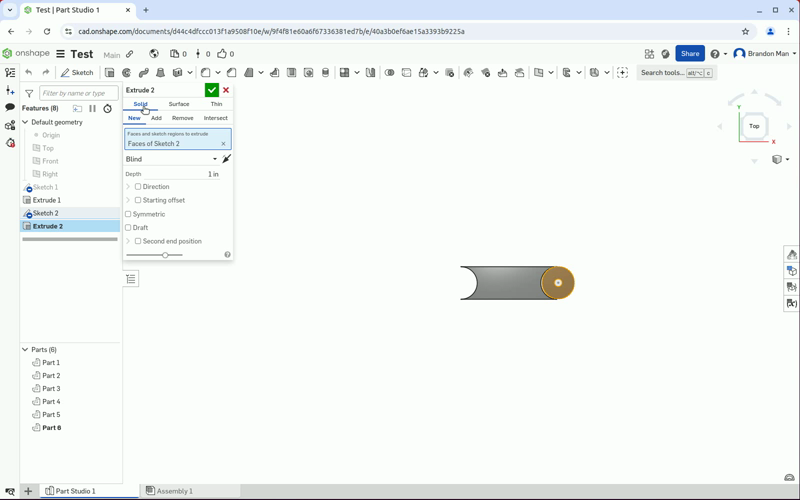
click(143, 106)
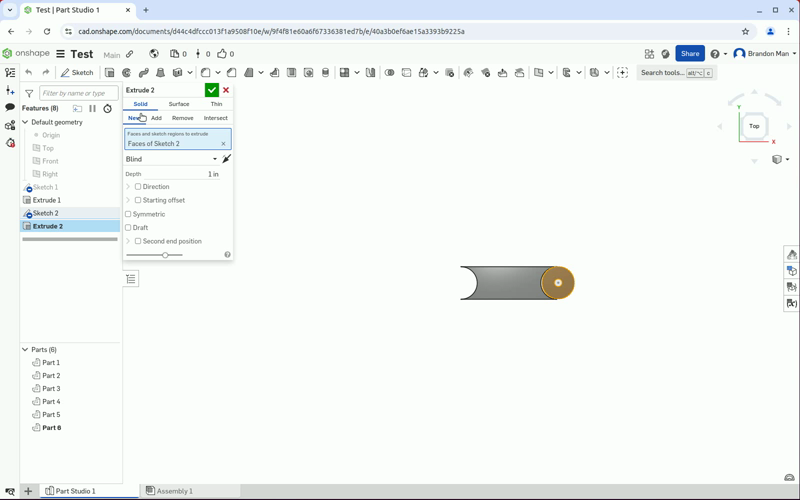
mouse_move(137, 120)
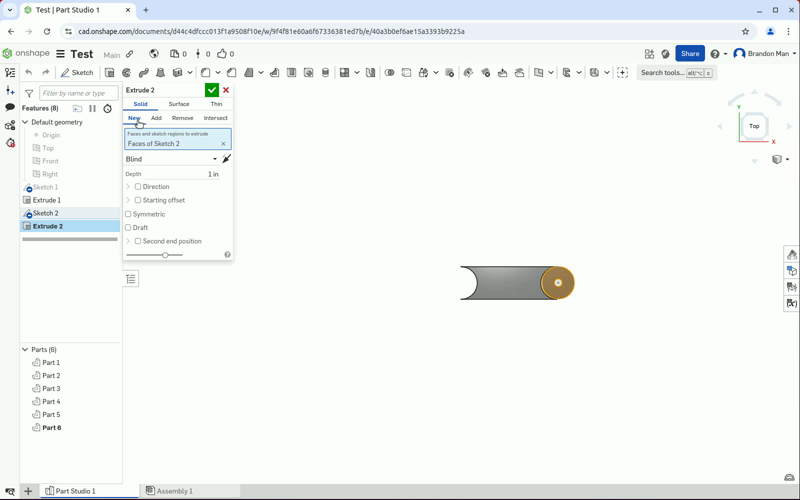
click(137, 120)
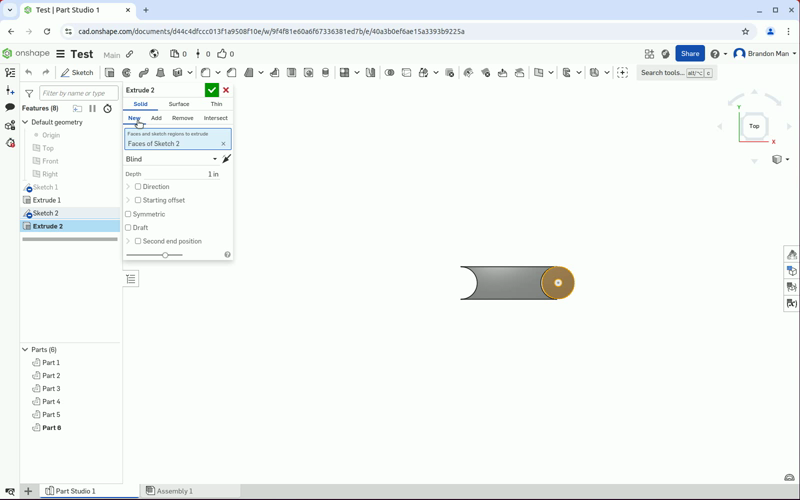
key(tab, 4)
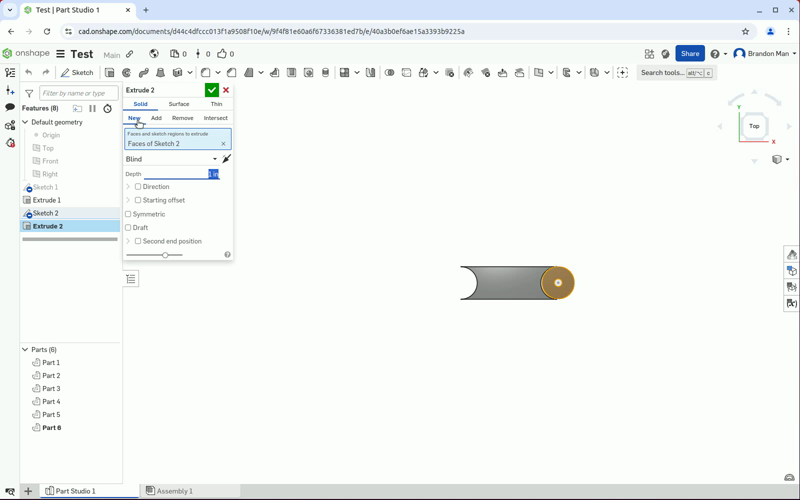
text(3.37)
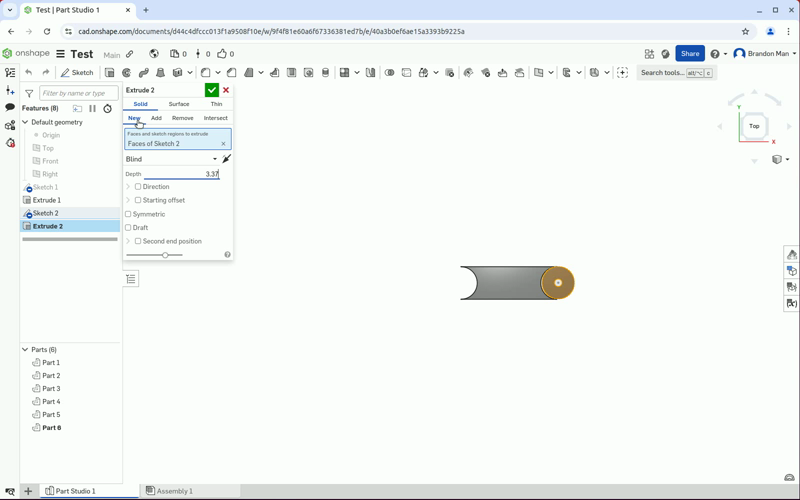
key(enter)
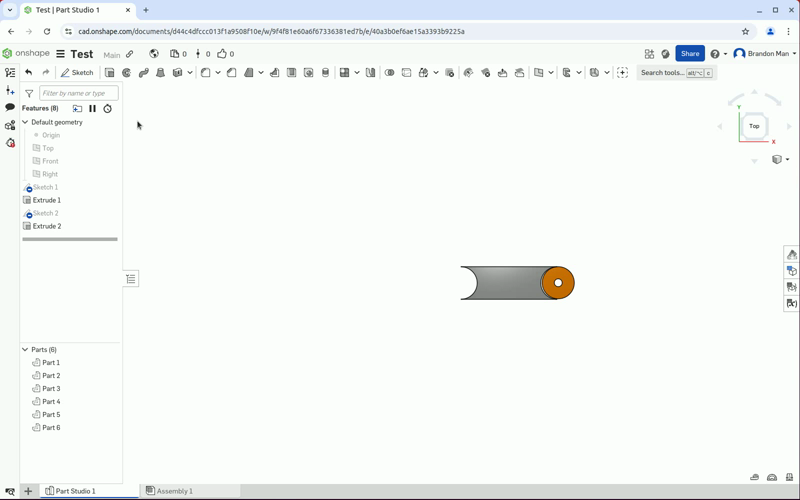
key(shift+h)
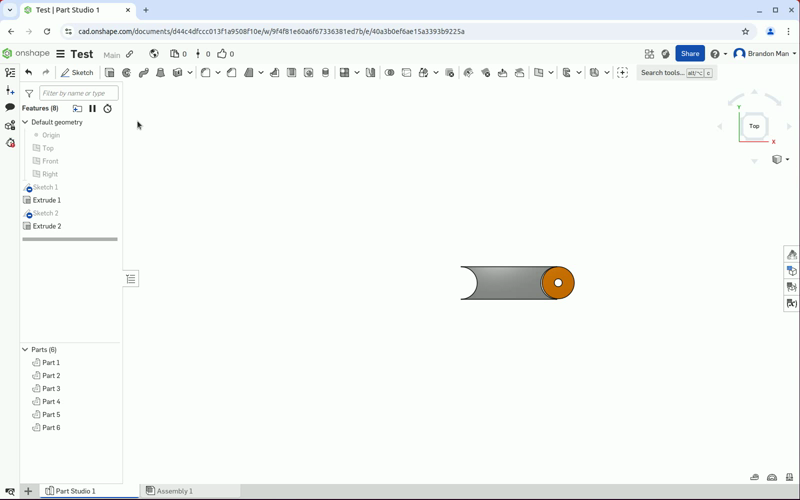
key(shift+h)
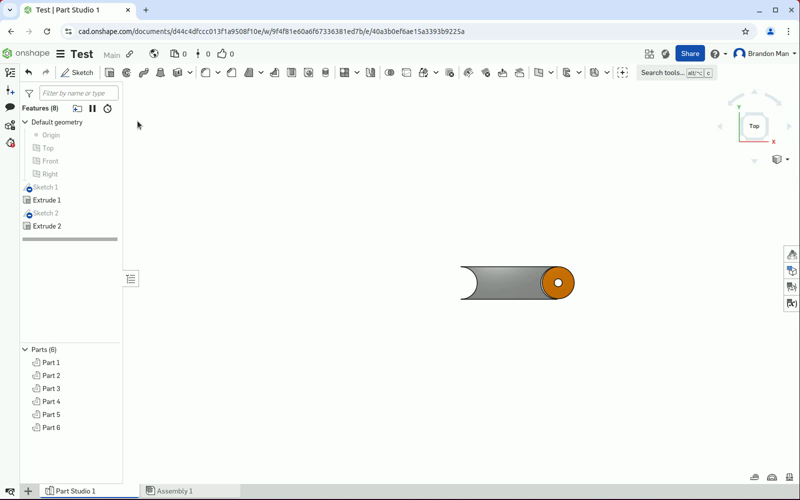
mouse_move(73, 189)
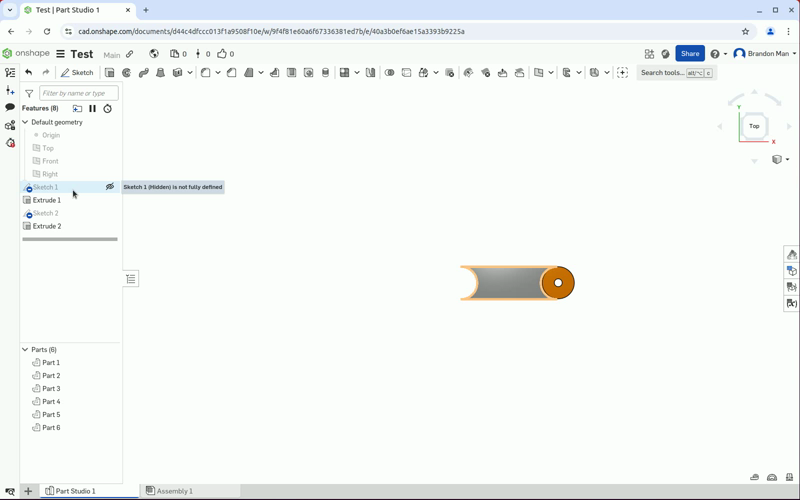
click(73, 189)
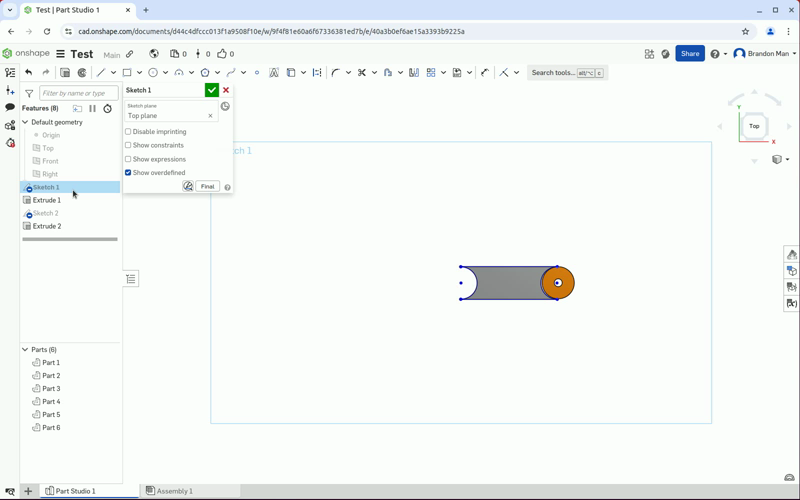
mouse_move(229, 92)
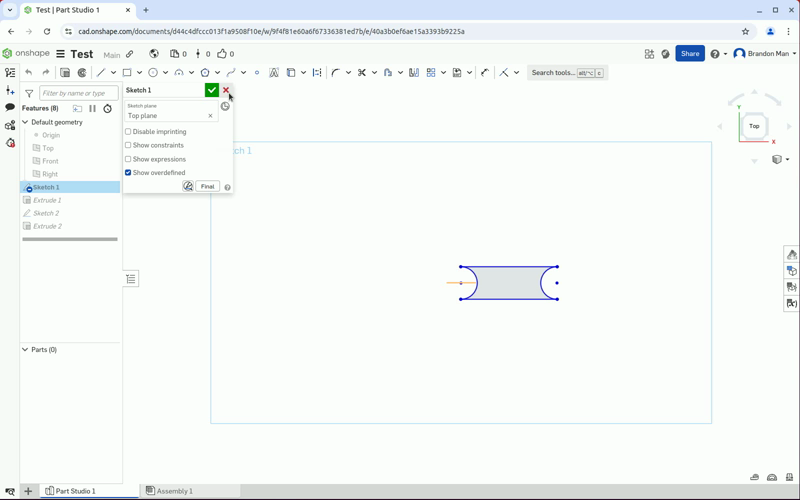
click(229, 92)
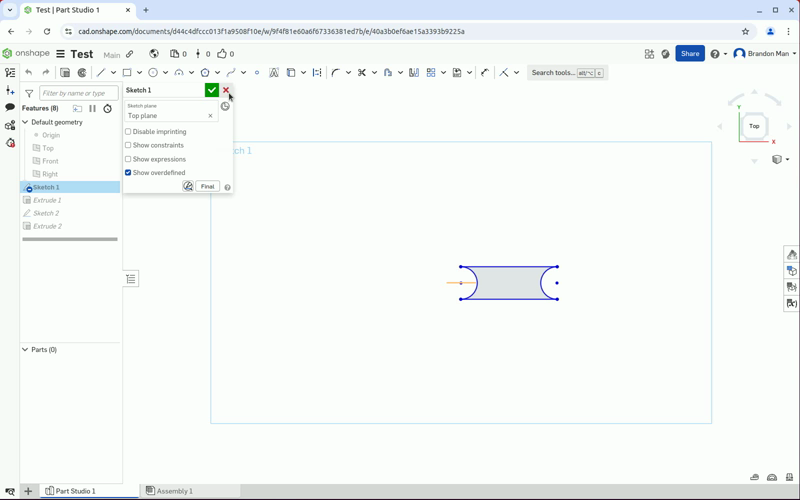
key(shift+s)
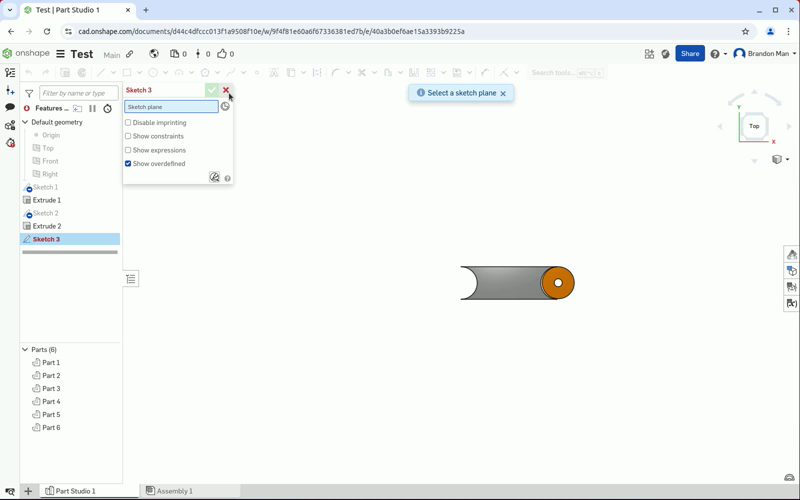
mouse_move(73, 150)
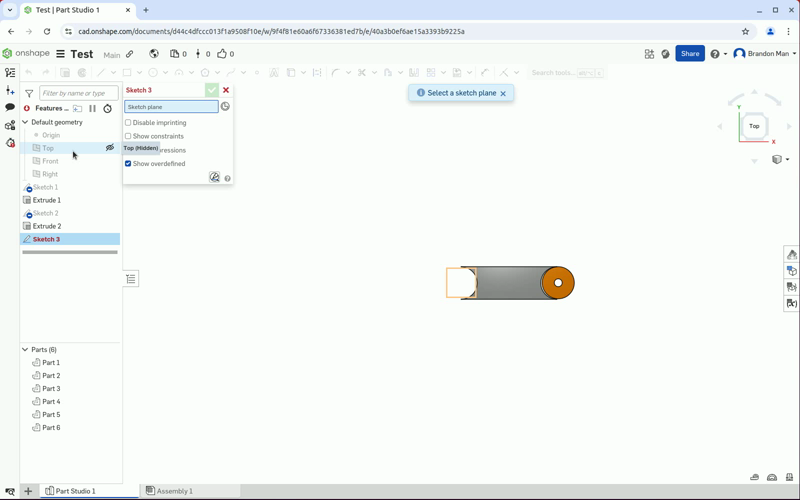
click(73, 150)
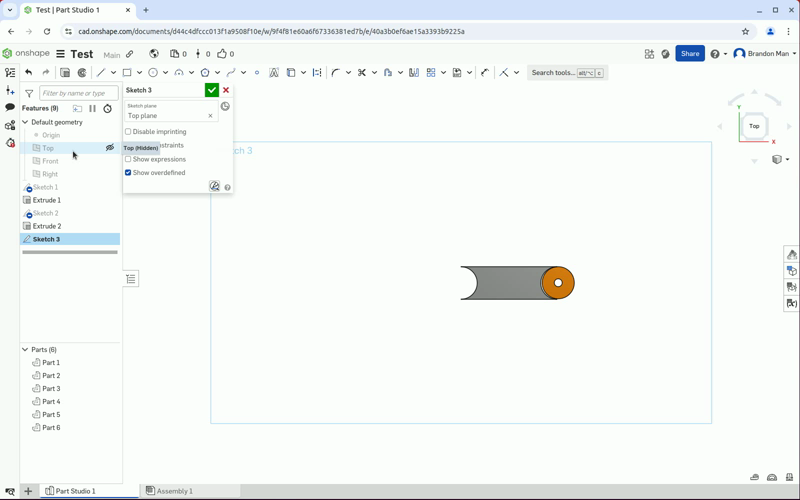
mouse_move(73, 352)
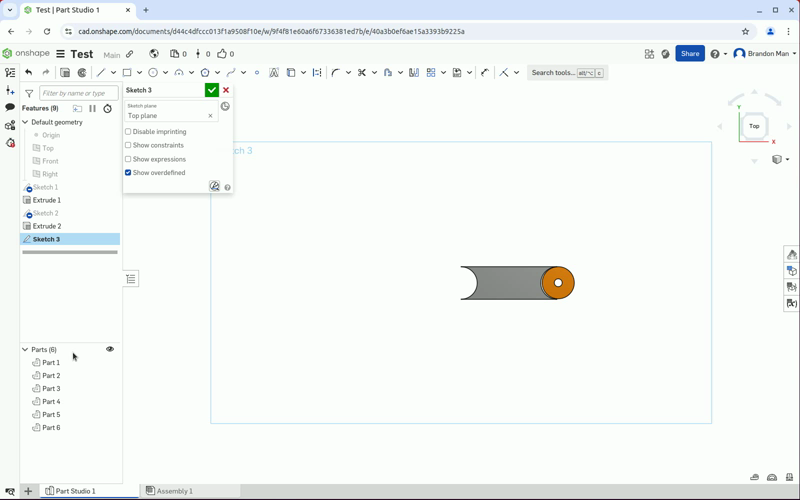
key(y)
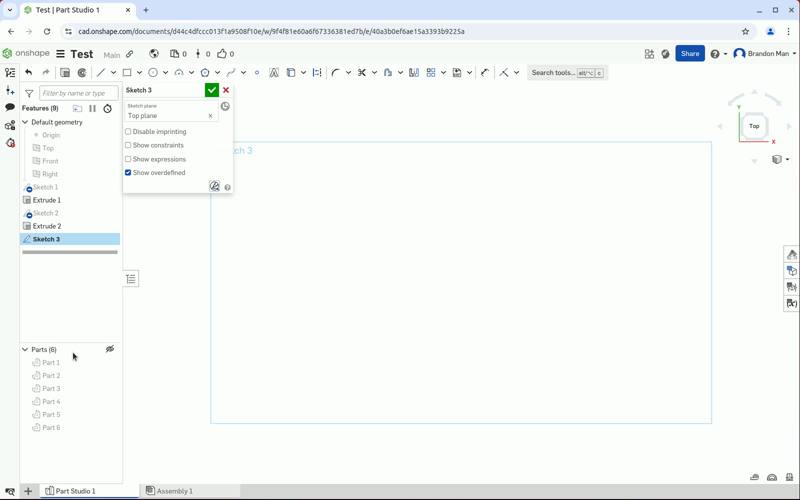
key(c)
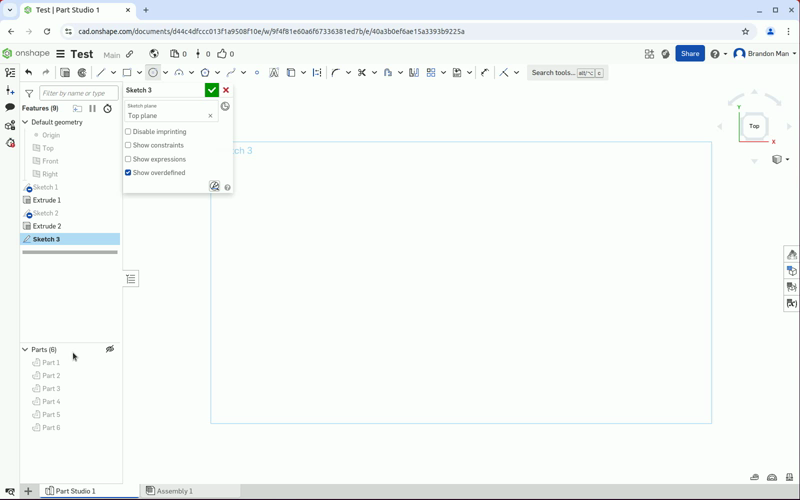
key_down(shift)
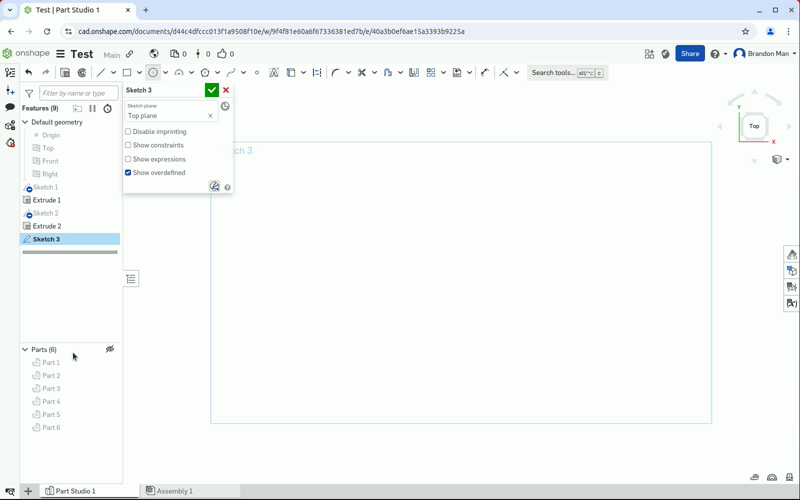
mouse_move(460, 282)
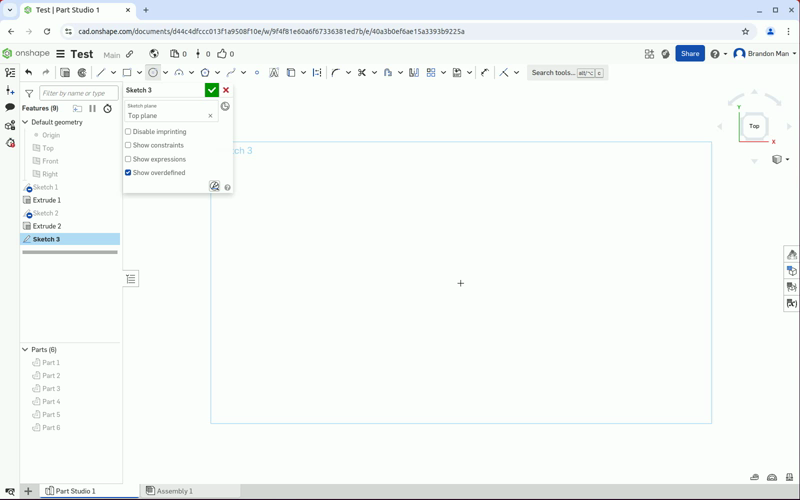
click(460, 282)
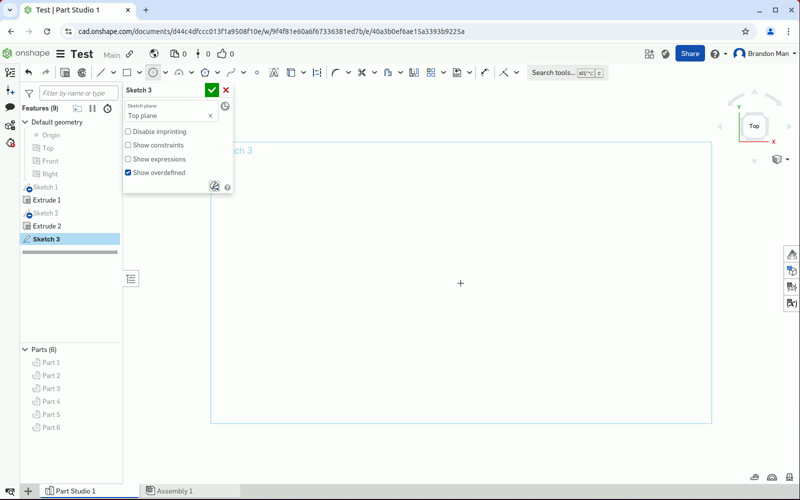
key_up(shift)
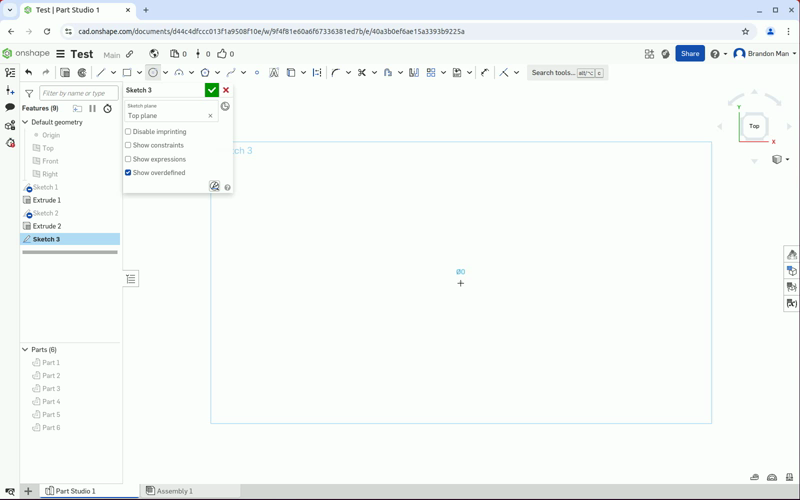
mouse_move(477, 282)
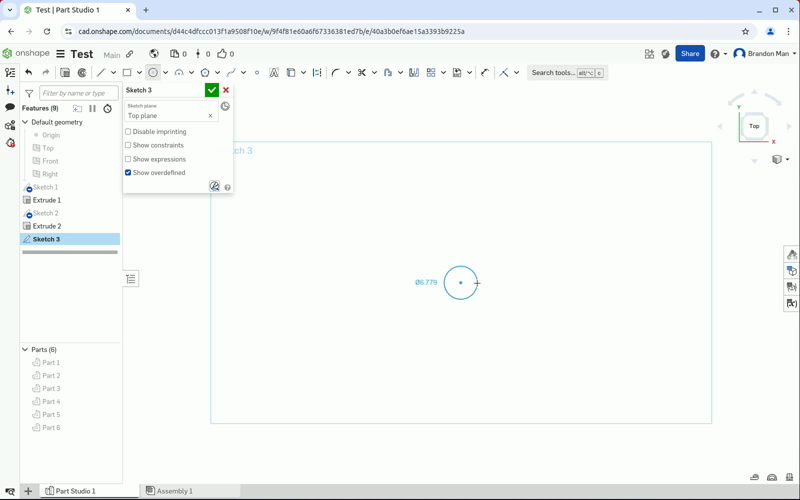
click(477, 282)
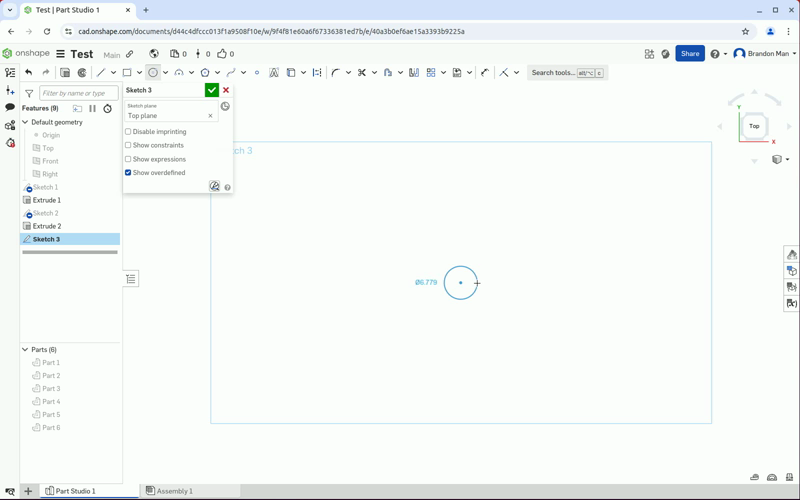
key(esc)
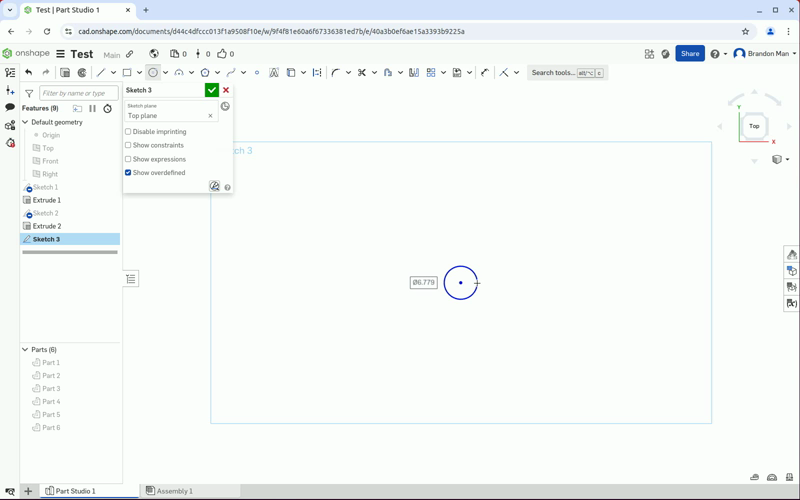
key(c)
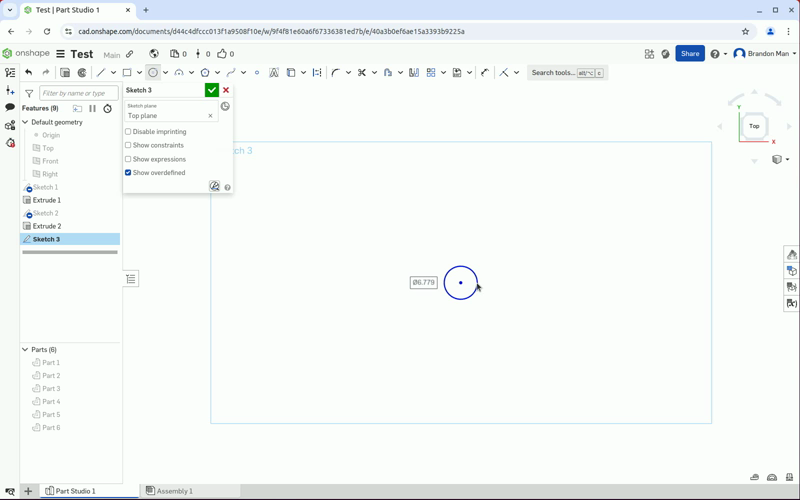
key_down(shift)
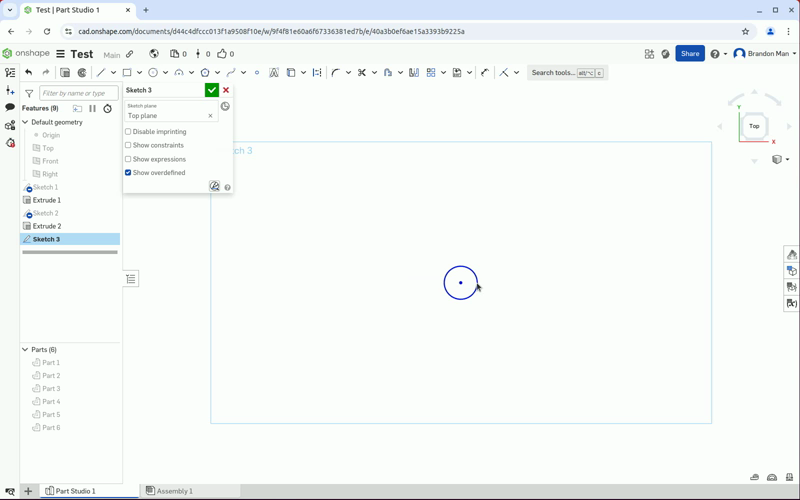
mouse_move(460, 282)
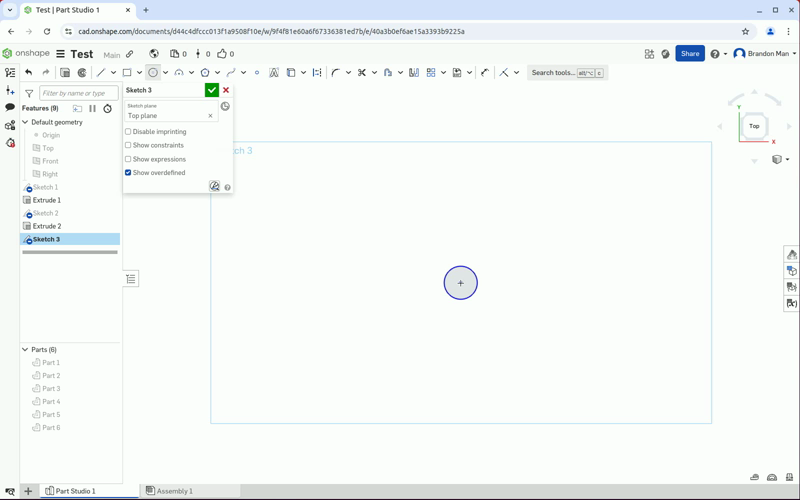
click(460, 282)
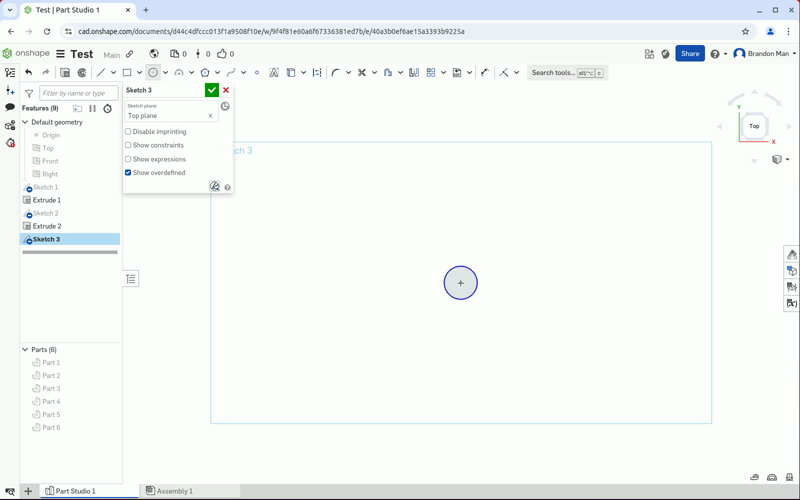
key_up(shift)
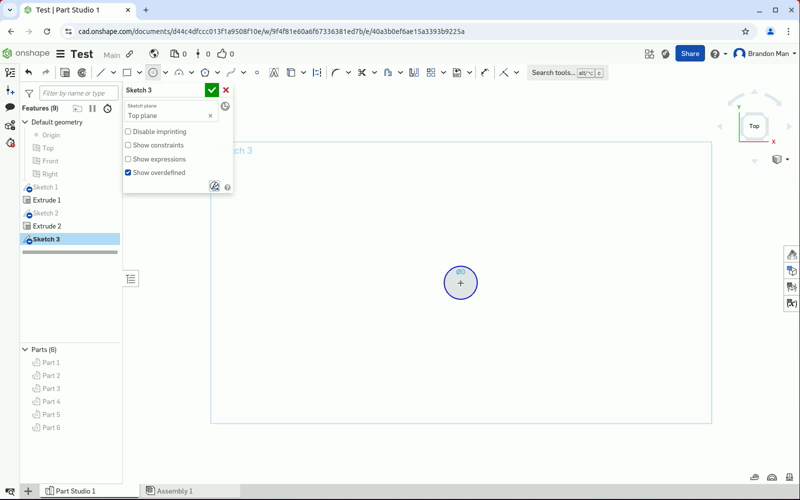
mouse_move(464, 282)
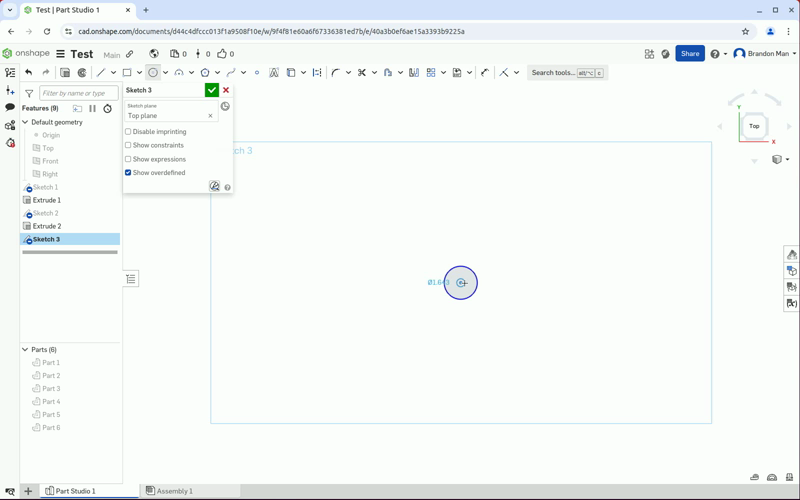
scroll(6)
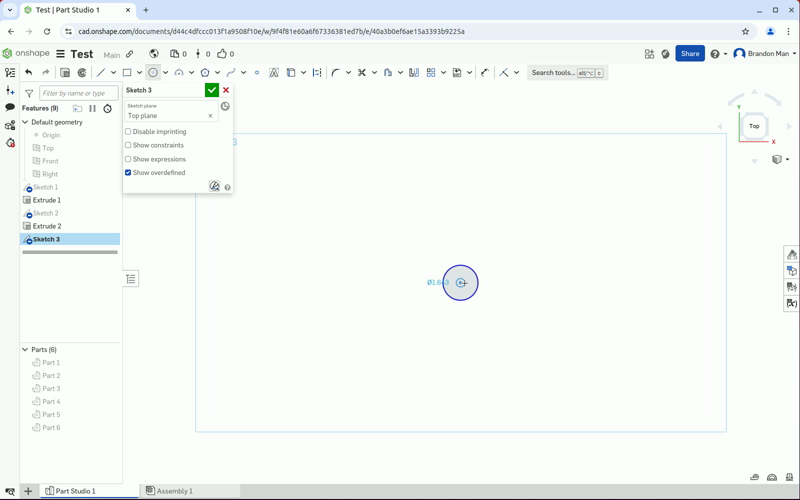
scroll(6)
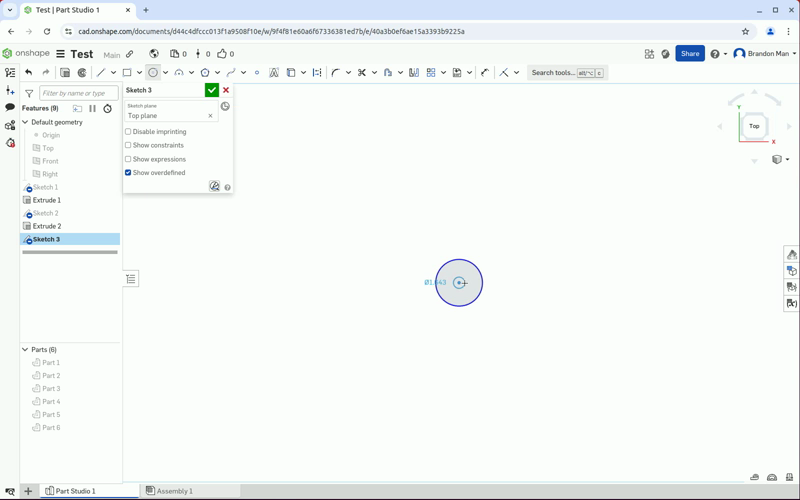
scroll(6)
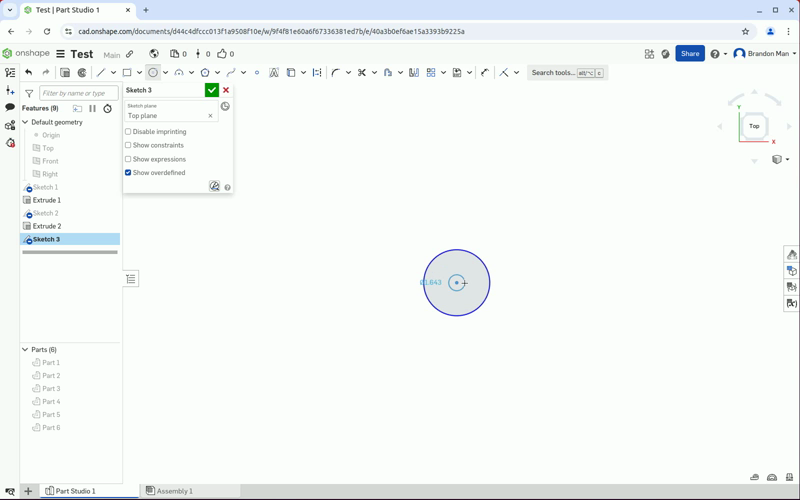
scroll(6)
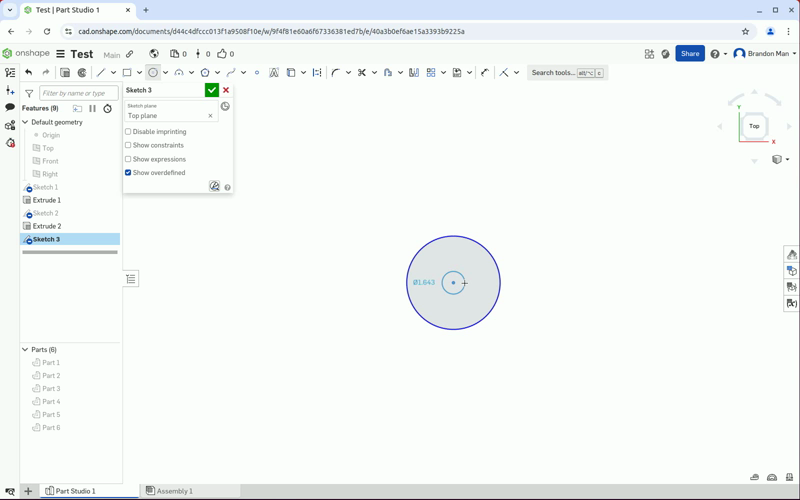
scroll(6)
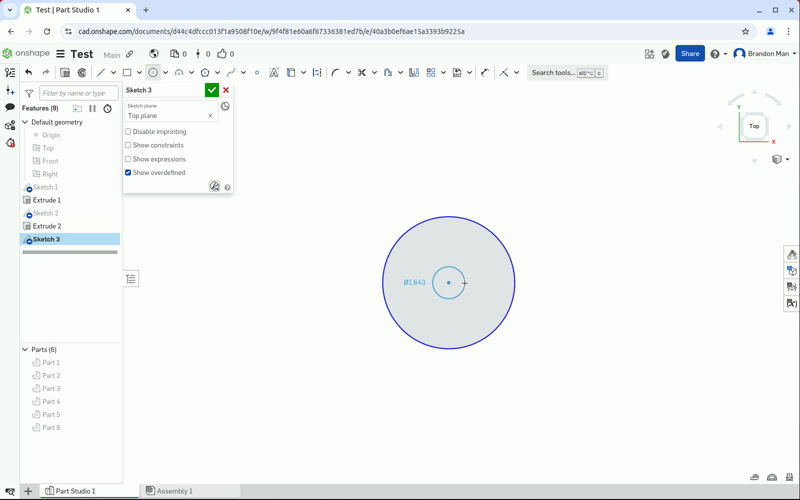
scroll(6)
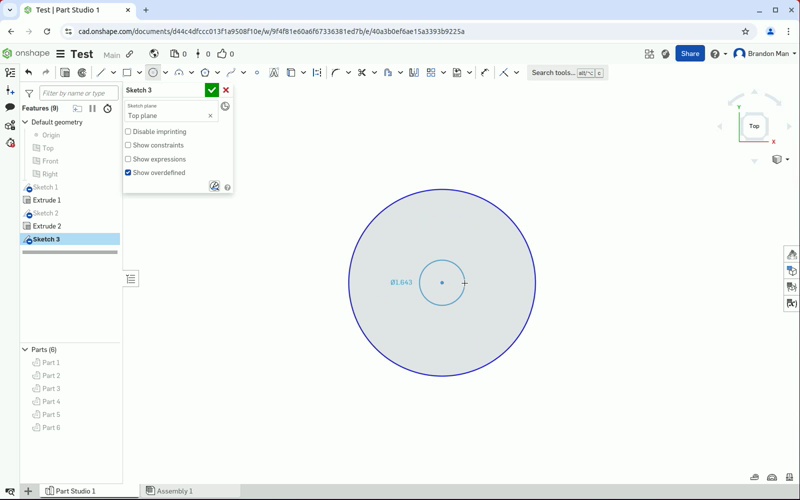
scroll(6)
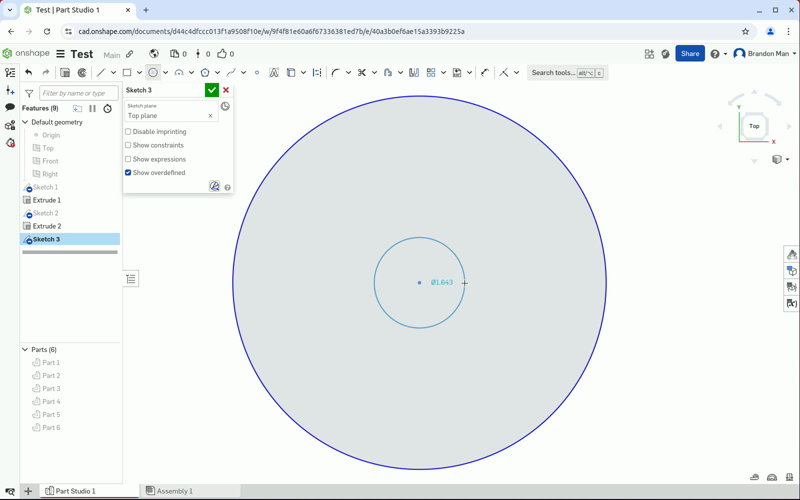
click(464, 282)
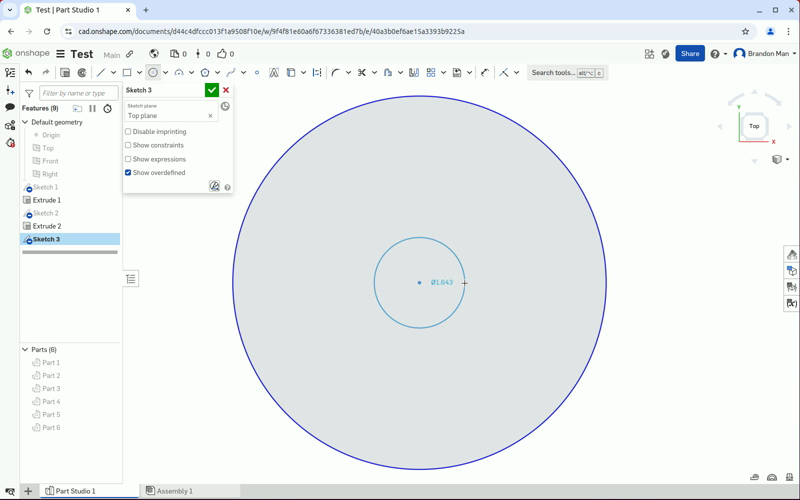
scroll(-6)
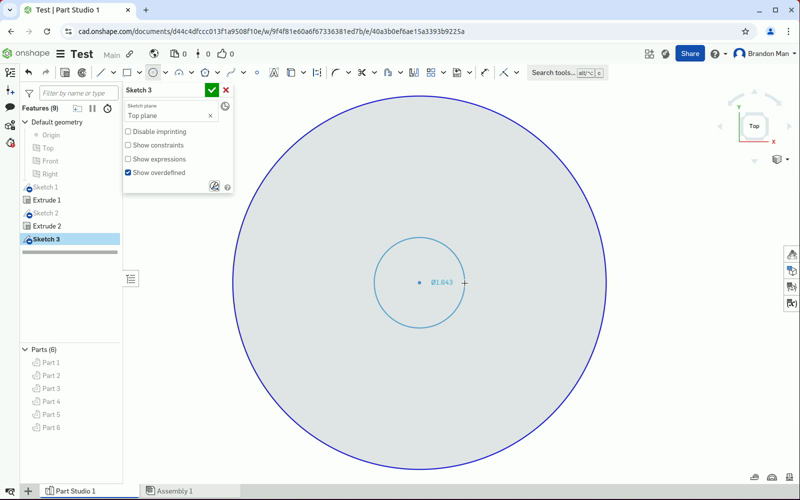
scroll(-6)
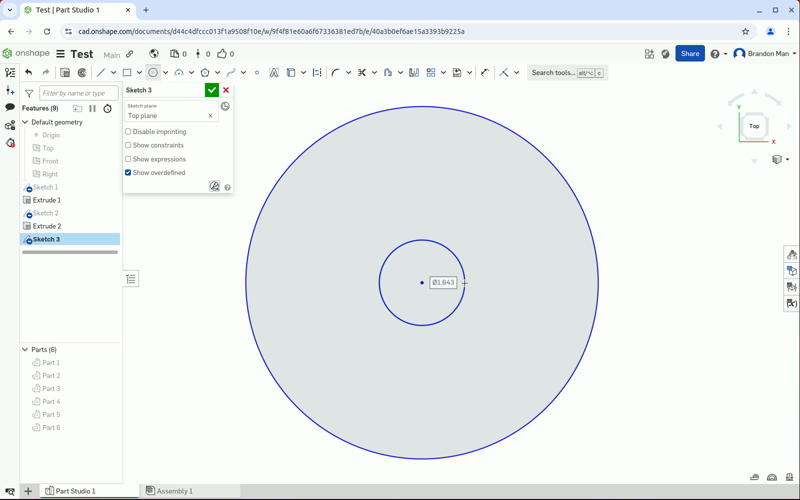
scroll(-6)
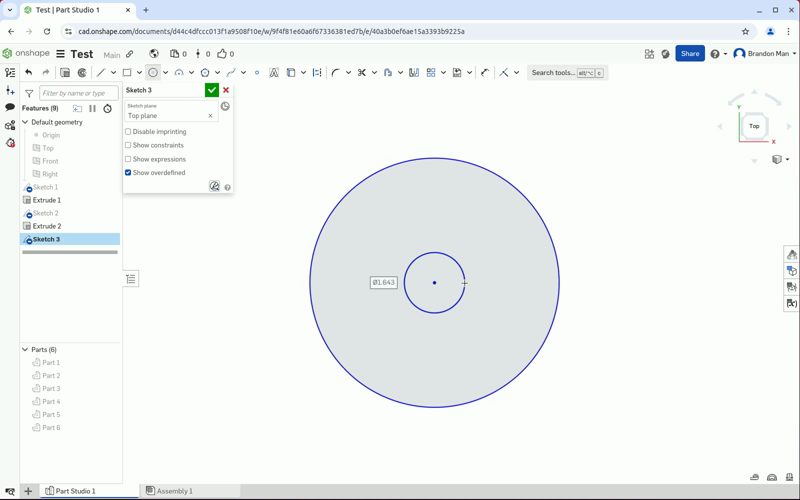
scroll(-6)
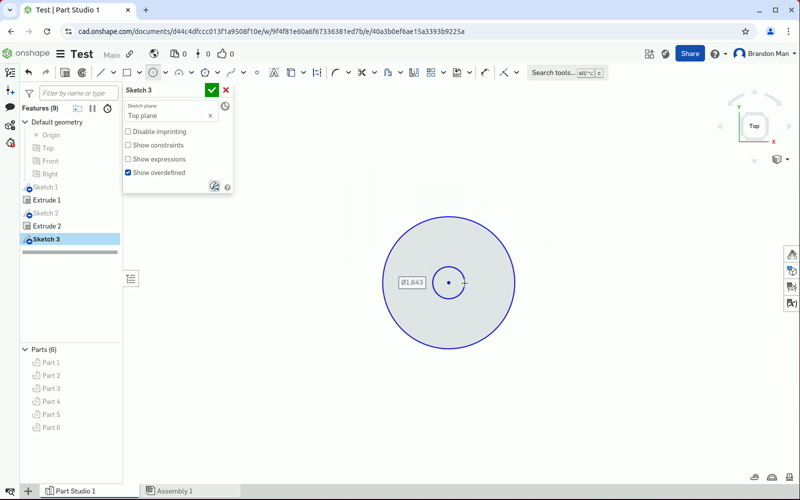
scroll(-6)
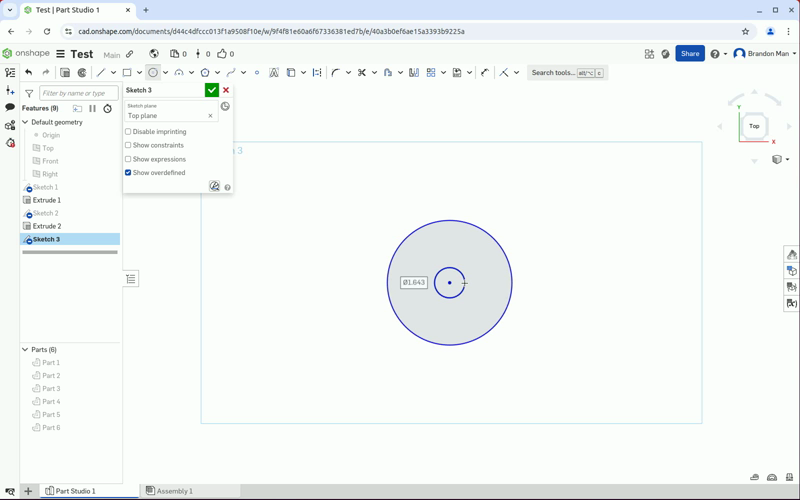
scroll(-6)
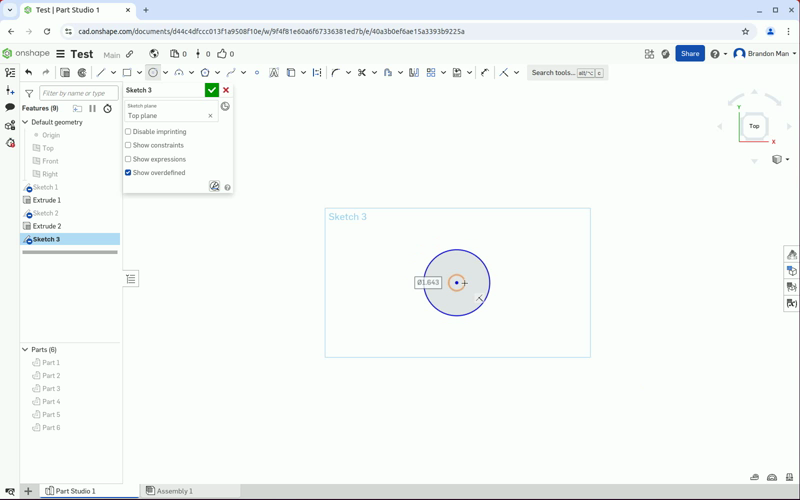
scroll(-6)
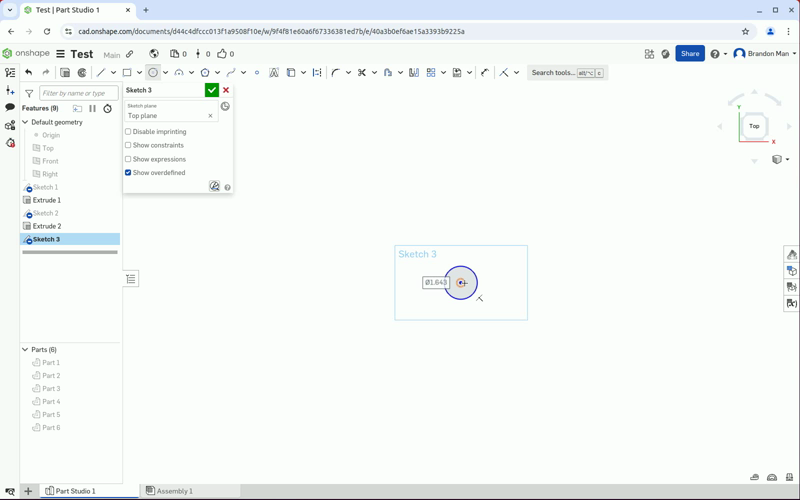
key(esc)
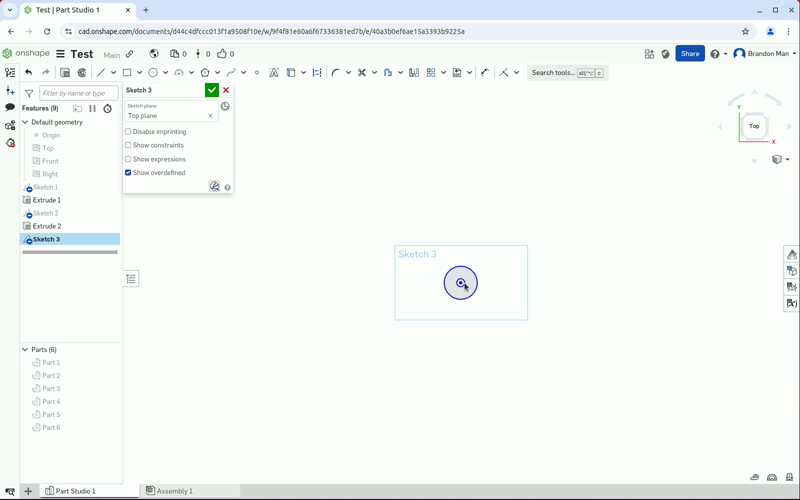
mouse_move(455, 288)
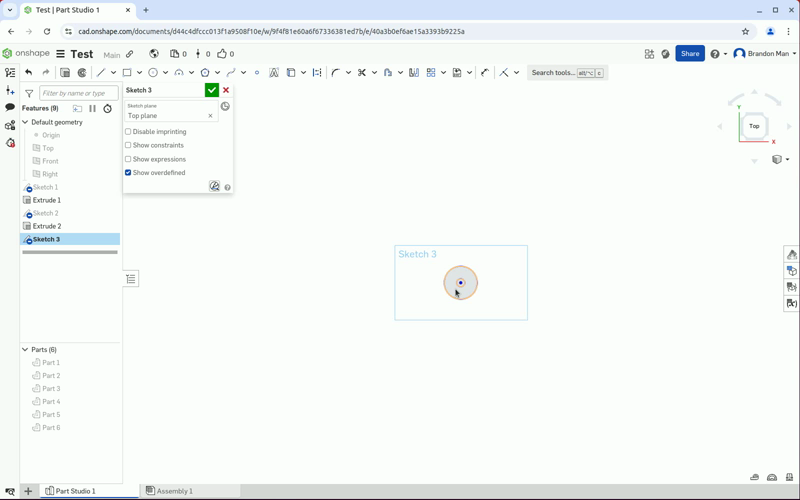
scroll(6)
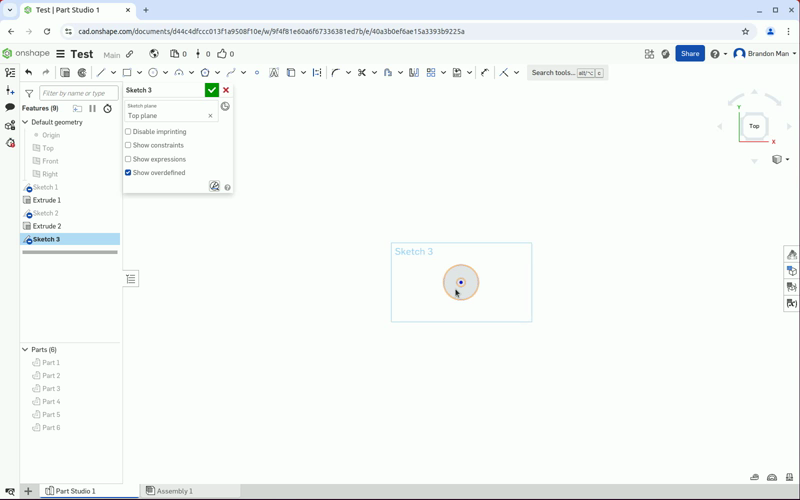
scroll(6)
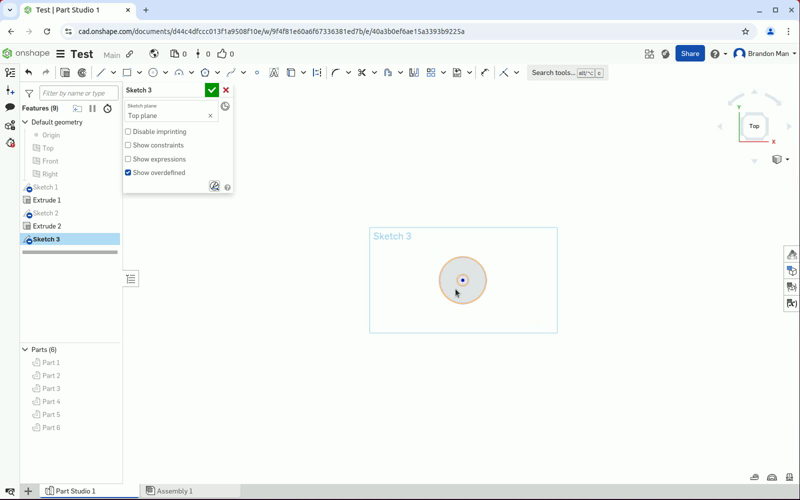
scroll(6)
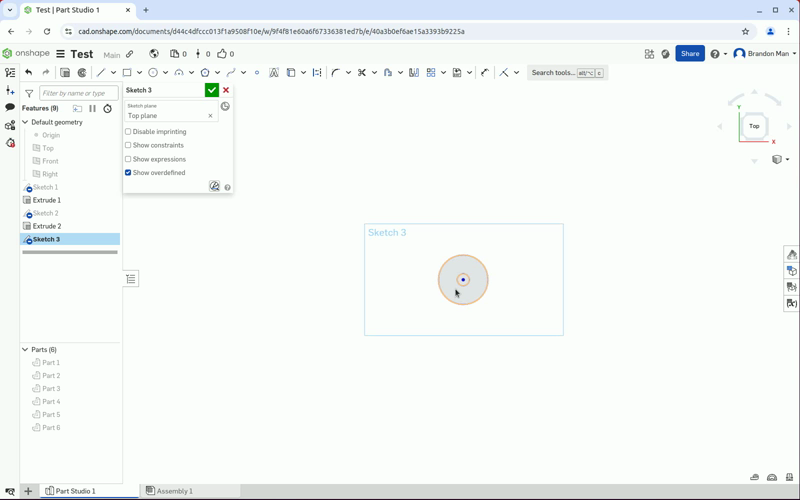
scroll(6)
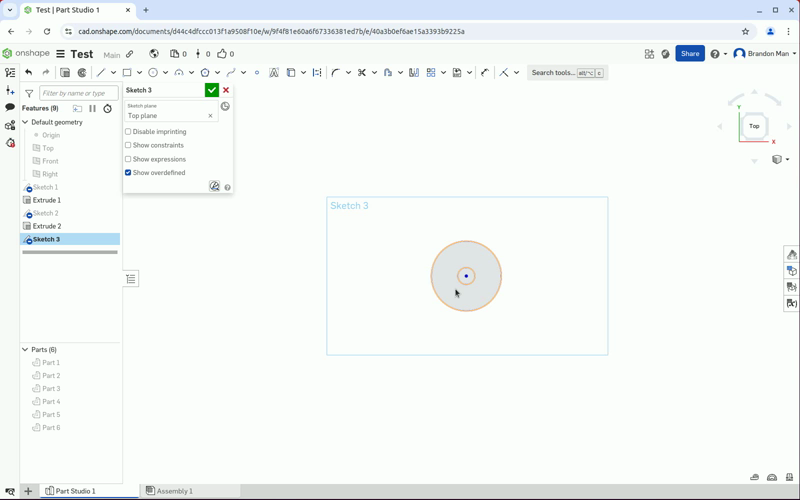
scroll(6)
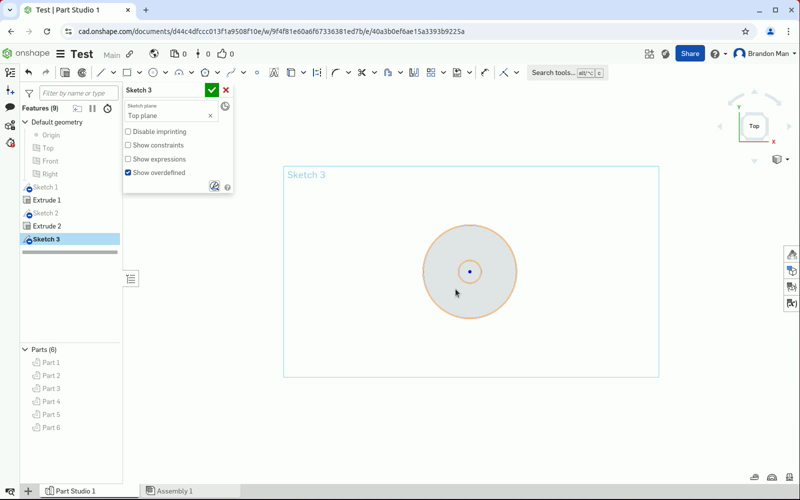
scroll(6)
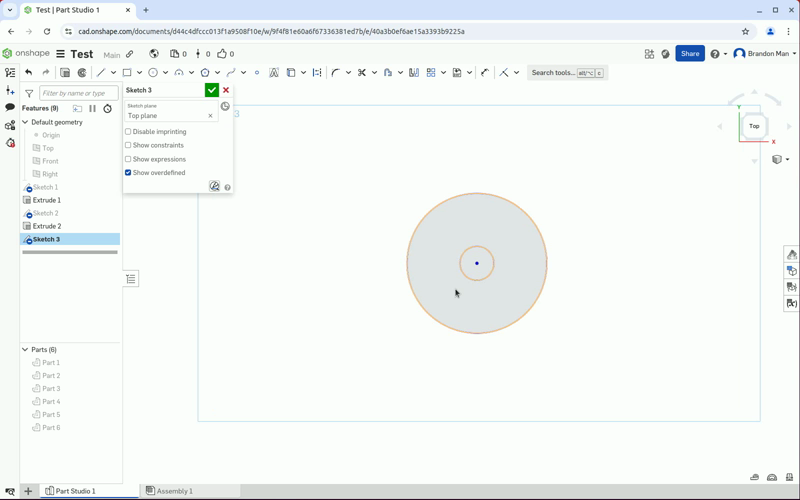
scroll(6)
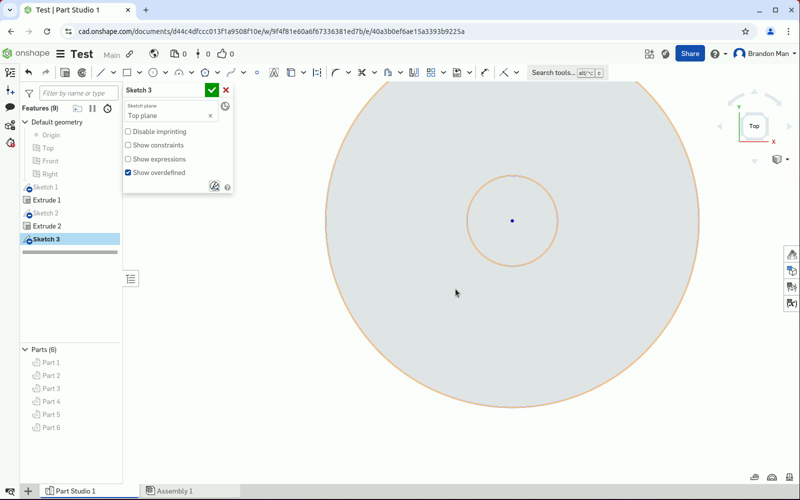
click(455, 288)
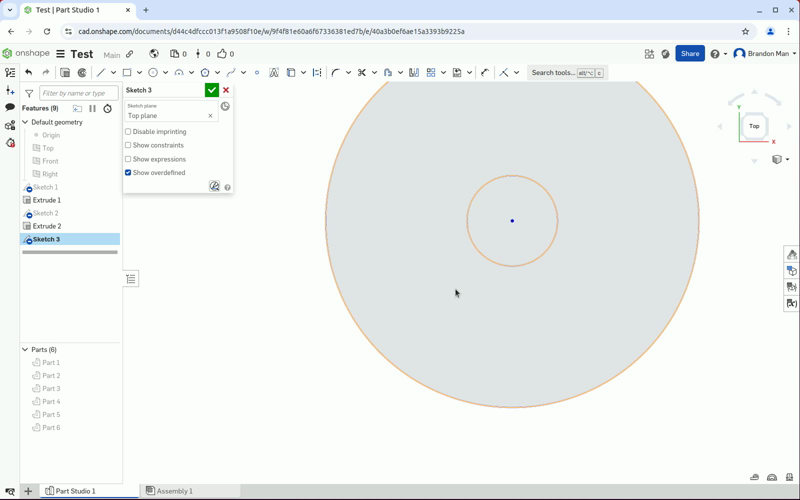
scroll(-6)
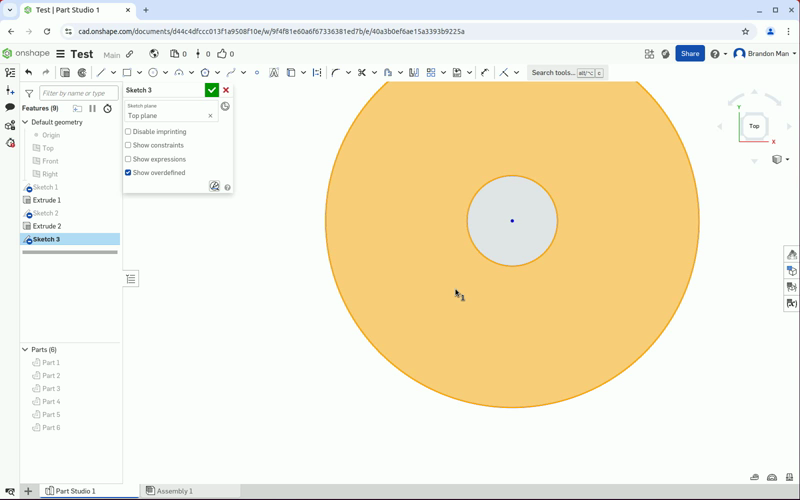
scroll(-6)
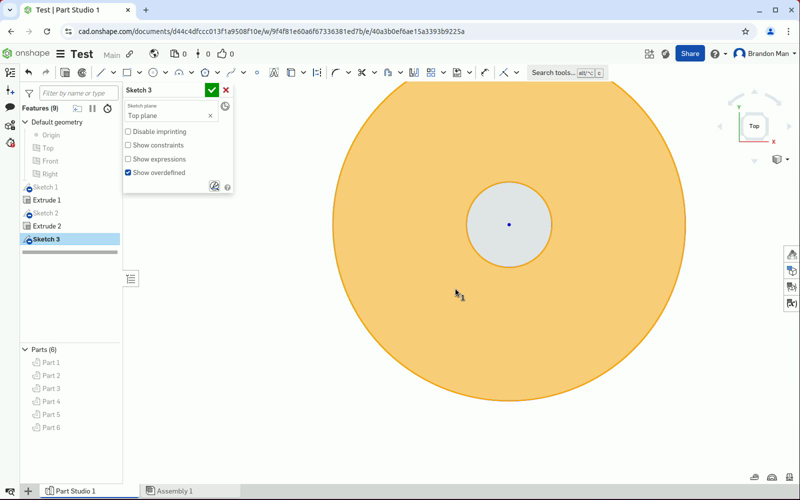
scroll(-6)
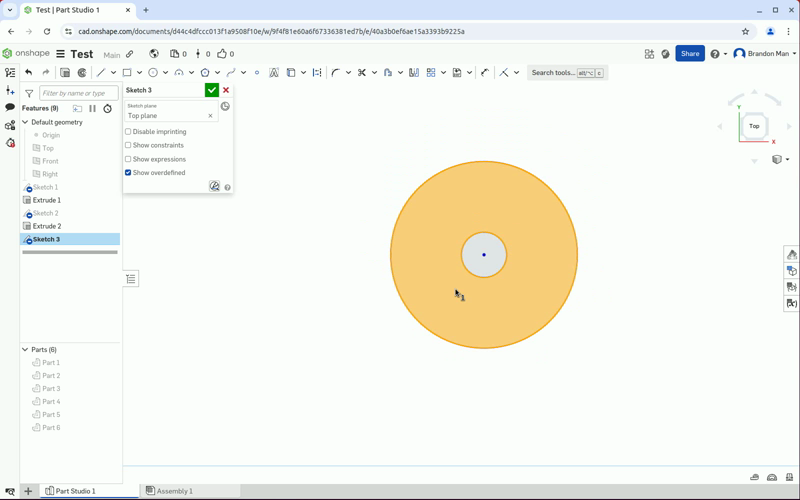
scroll(-6)
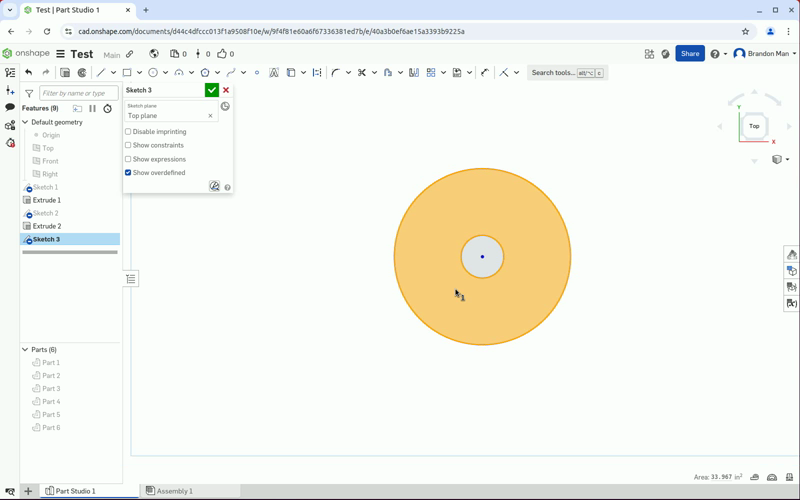
scroll(-6)
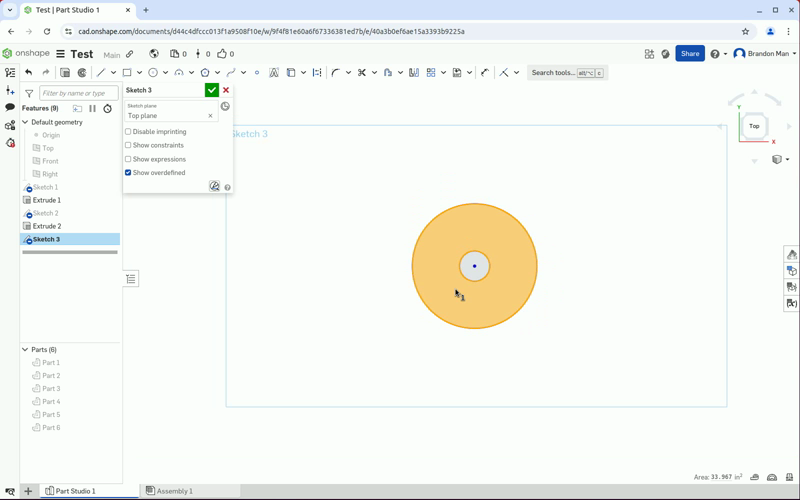
scroll(-6)
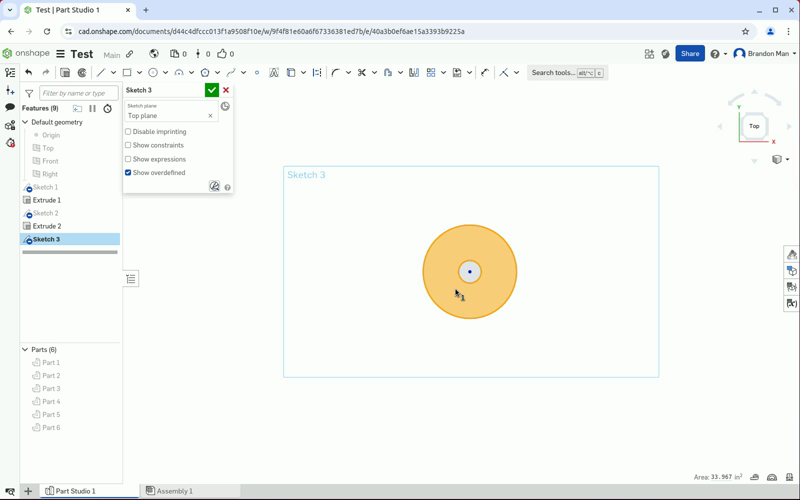
scroll(-6)
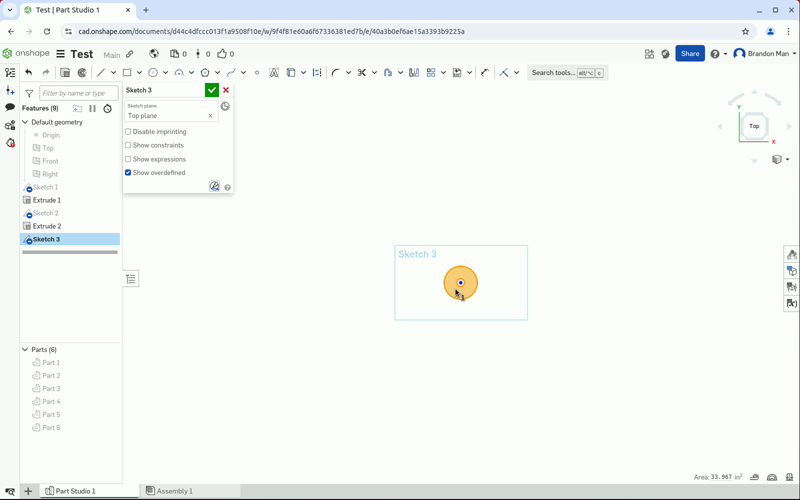
mouse_move(73, 352)
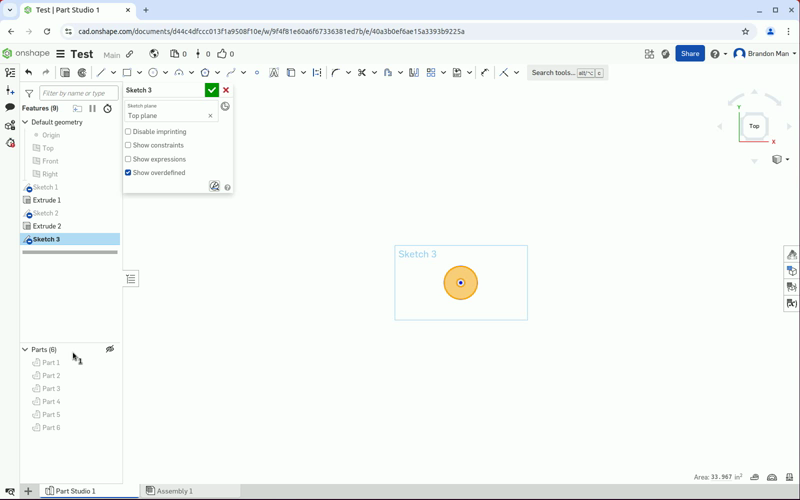
key(shift+y)
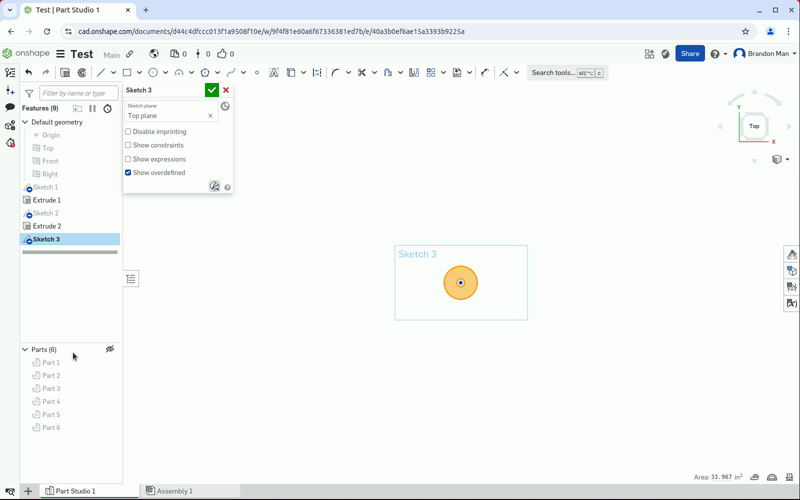
key(shift+e)
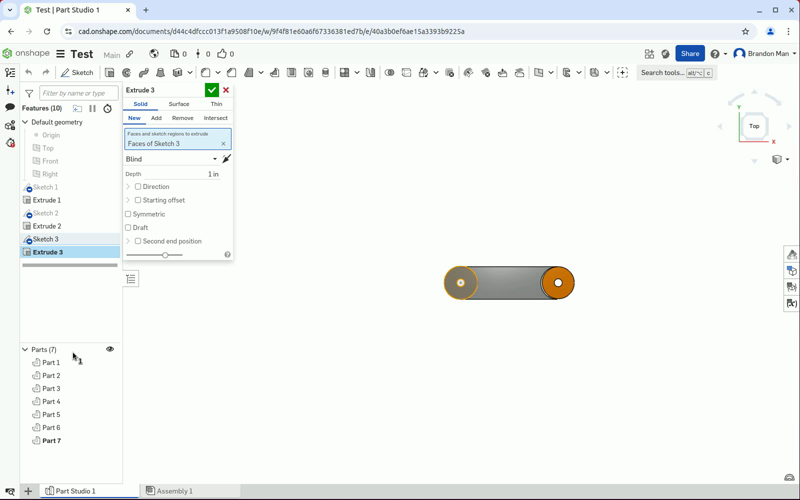
mouse_move(143, 106)
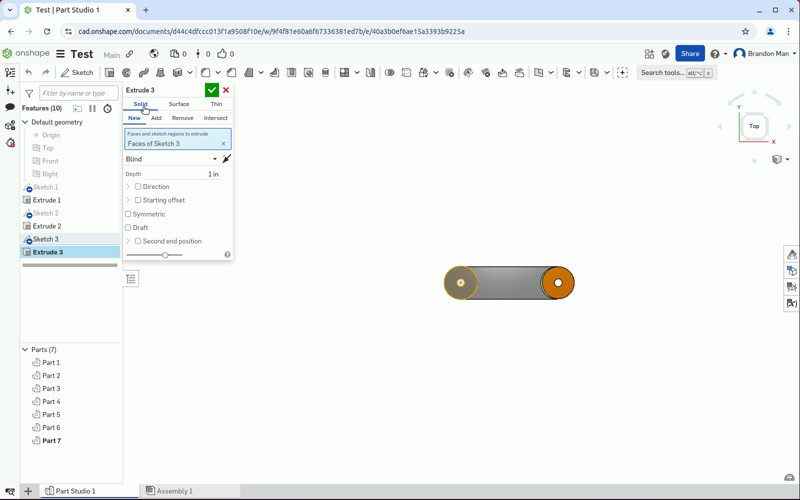
click(143, 106)
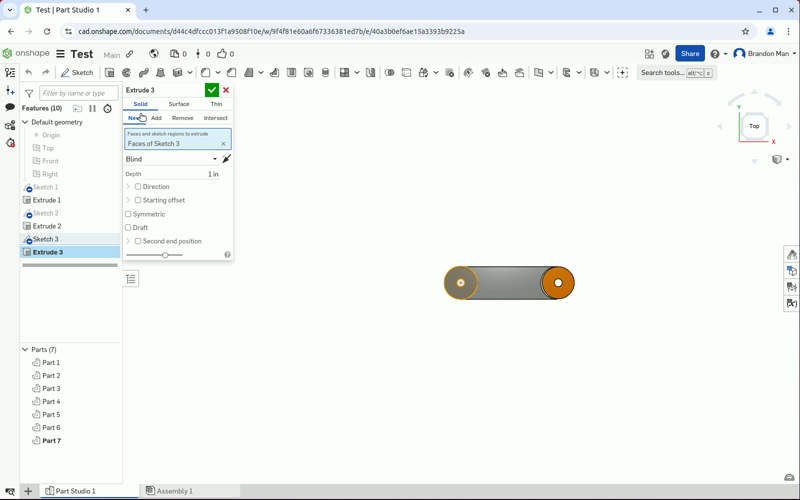
mouse_move(137, 120)
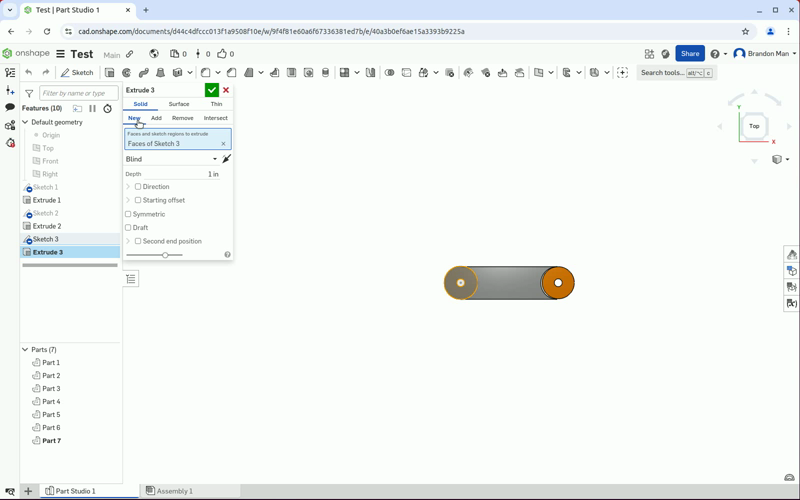
click(137, 120)
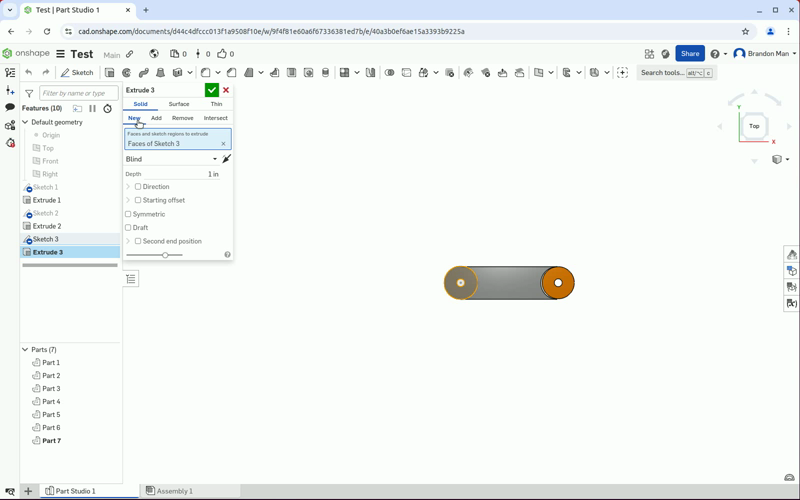
key(tab, 4)
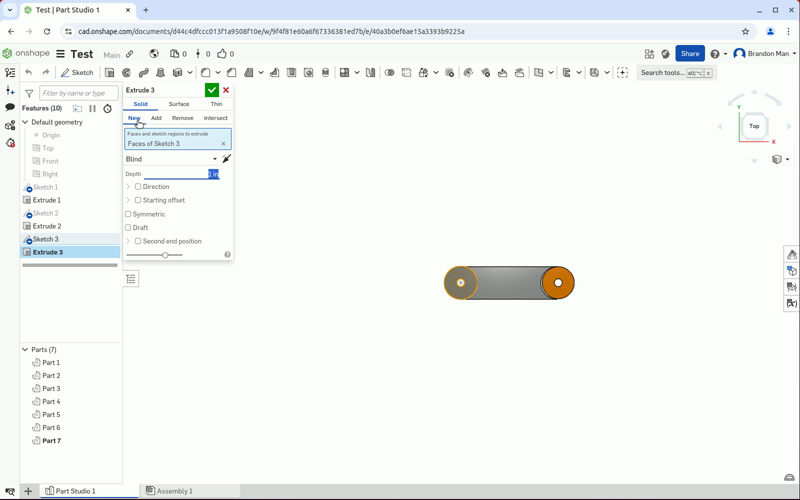
text(3.37)
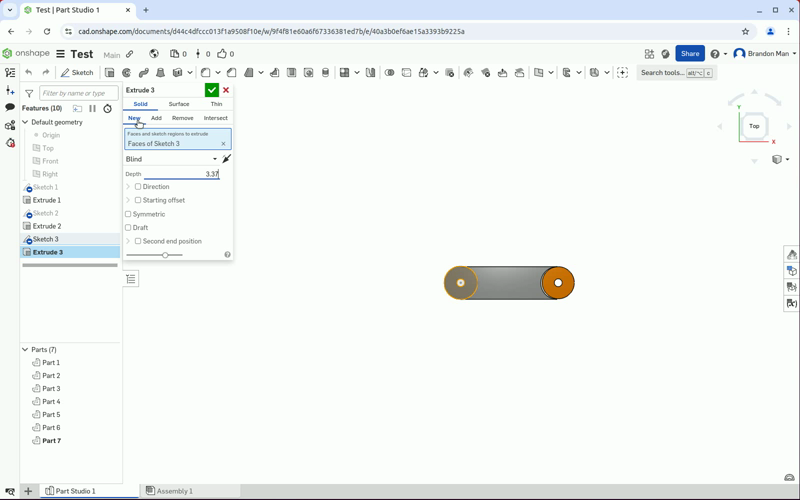
key(enter)
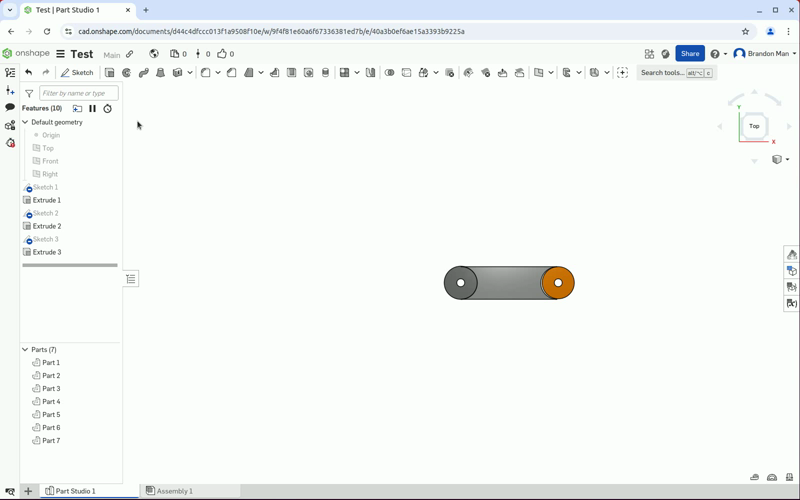
key(shift+h)
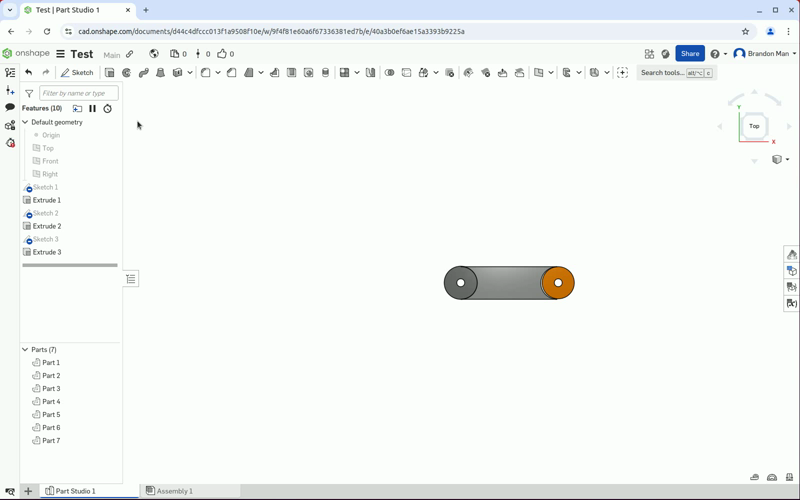
key(shift+h)
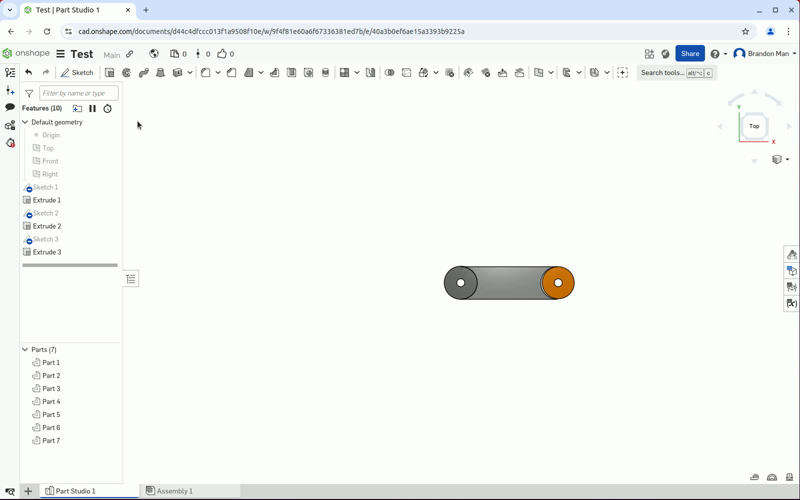
mouse_move(73, 189)
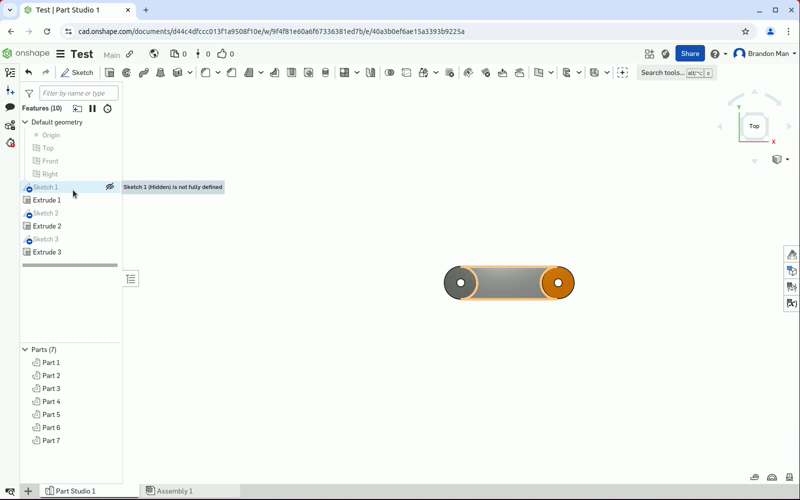
click(73, 189)
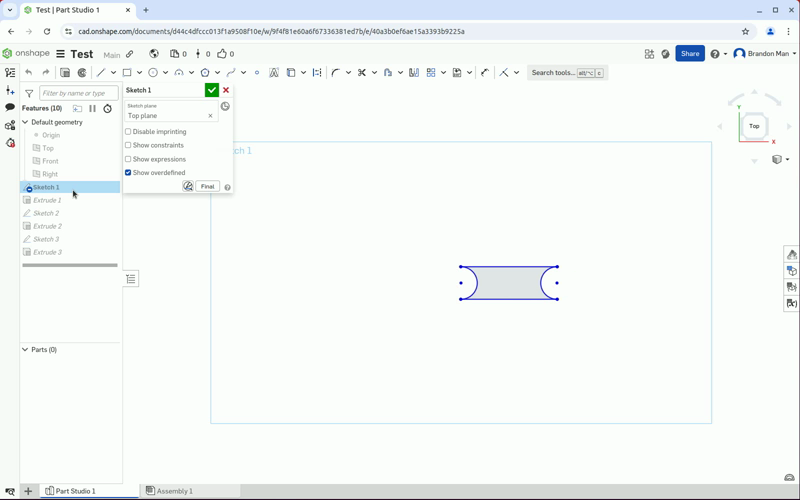
mouse_move(229, 92)
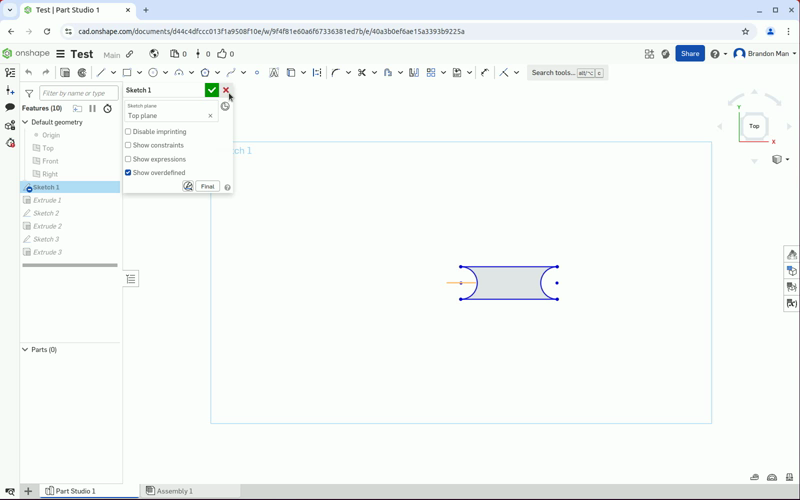
click(229, 92)
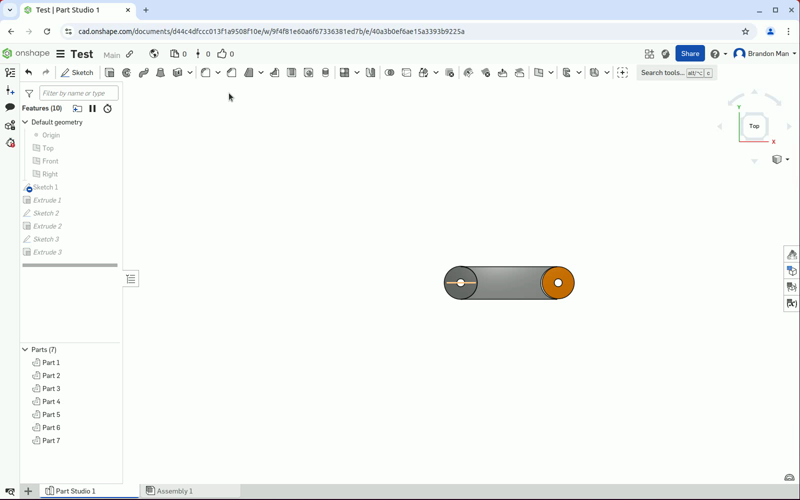
mouse_move(541, 75)
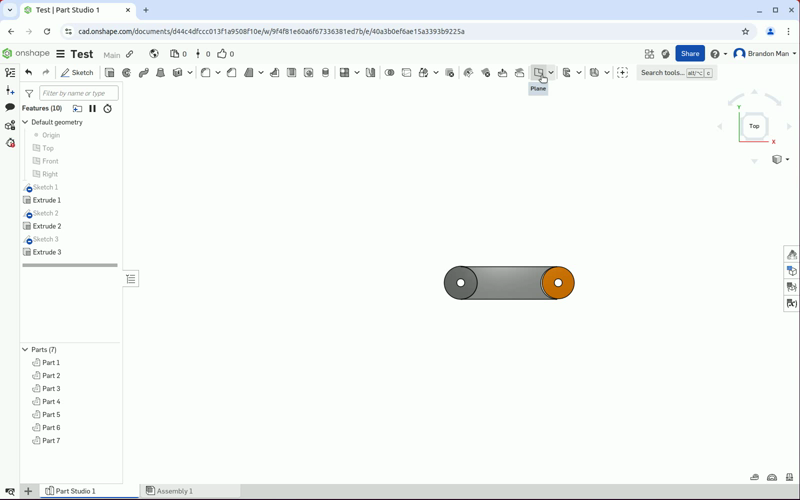
click(541, 75)
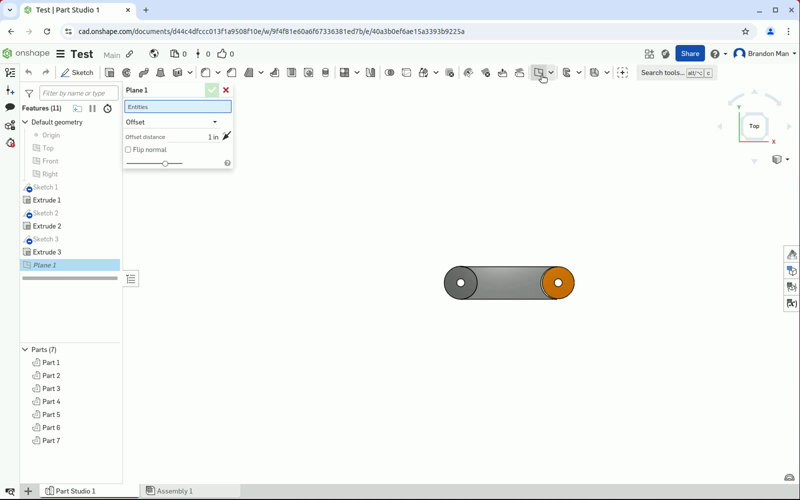
mouse_move(73, 150)
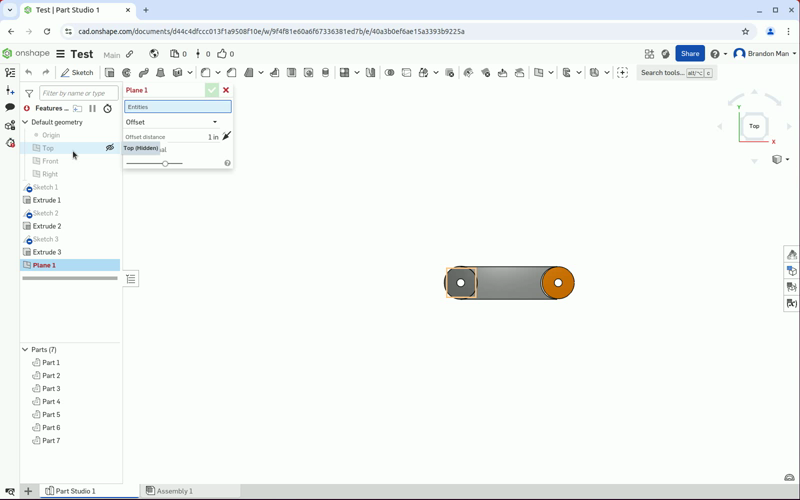
click(73, 150)
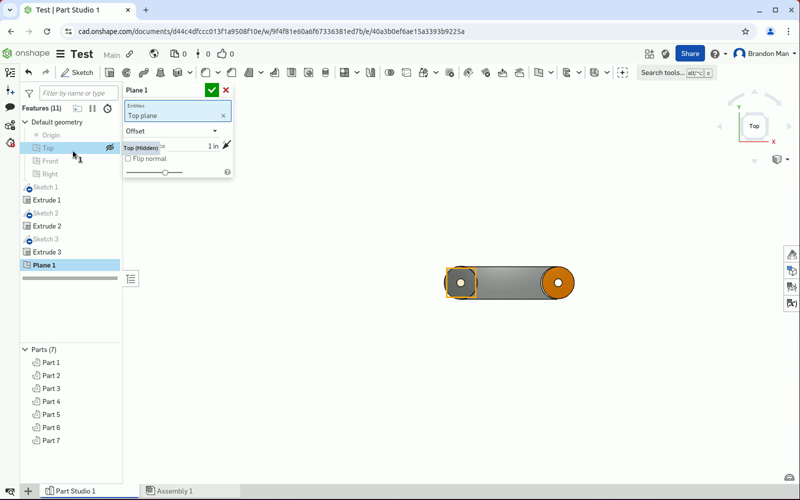
key(tab, 2)
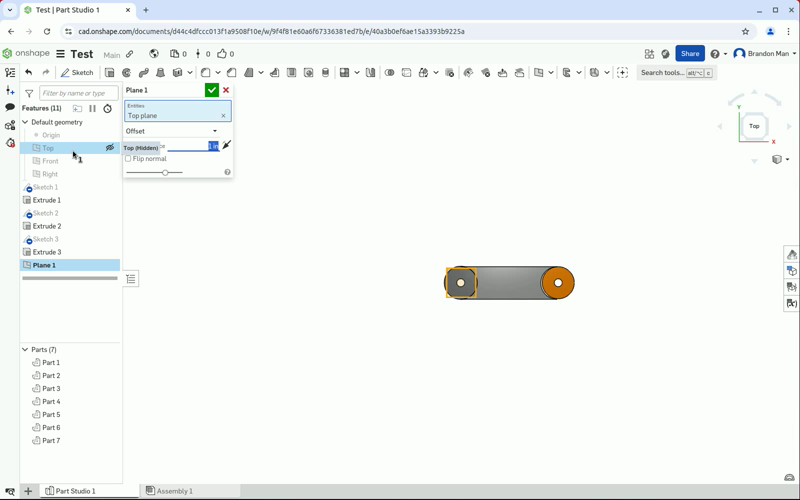
text(3.358)
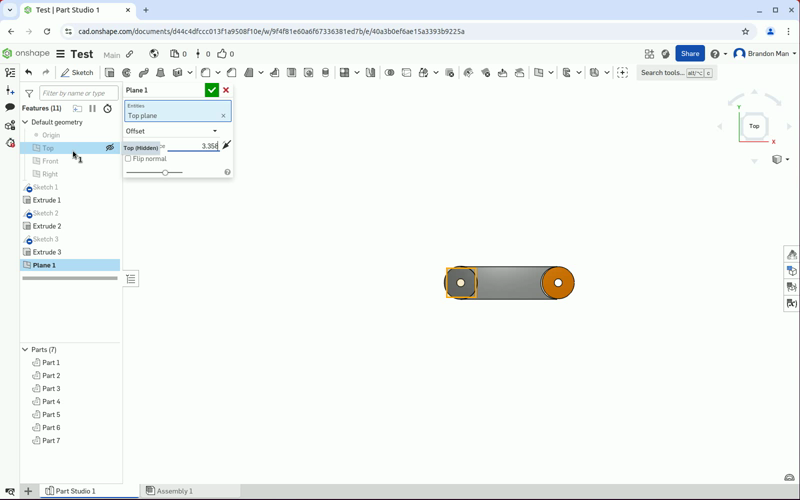
key(enter, 2)
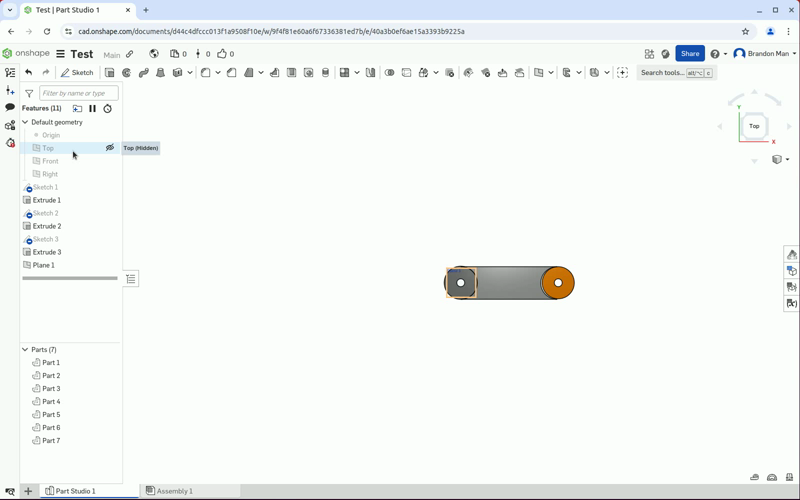
key(shift+s)
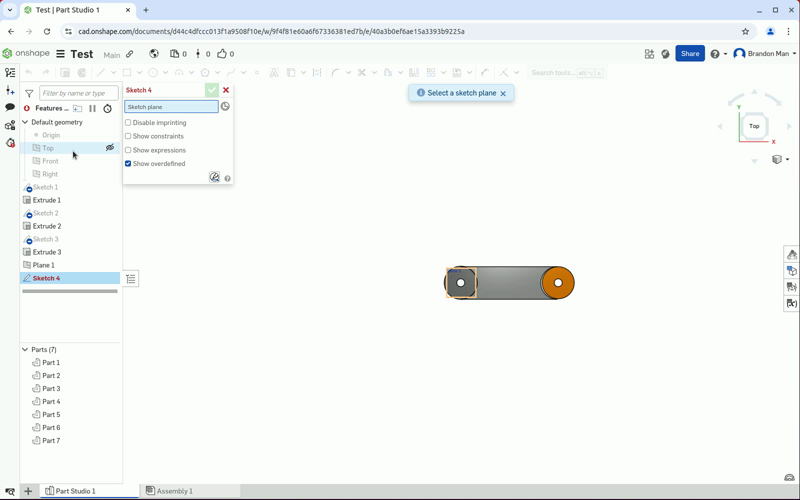
mouse_move(73, 267)
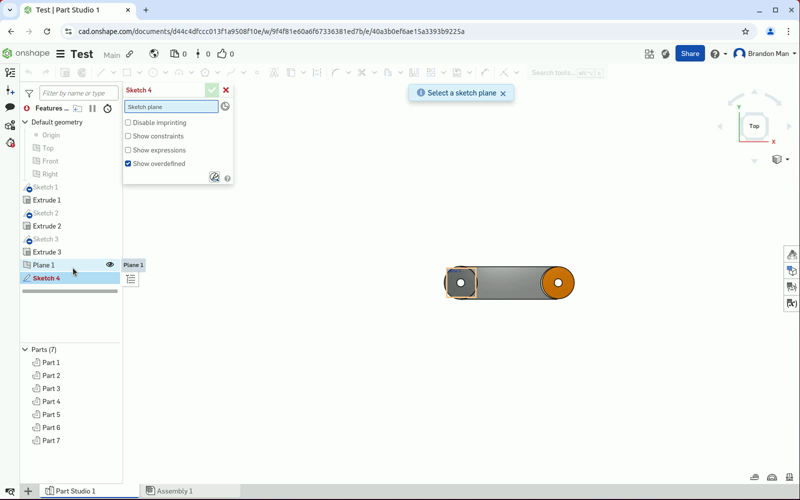
click(73, 267)
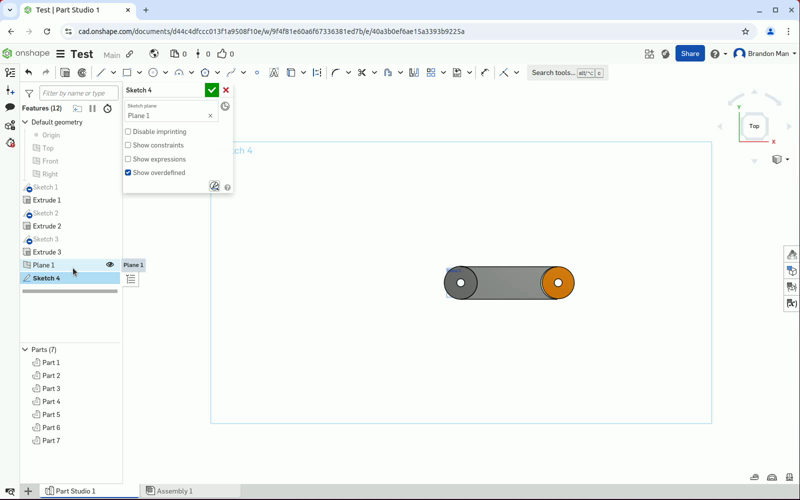
mouse_move(73, 352)
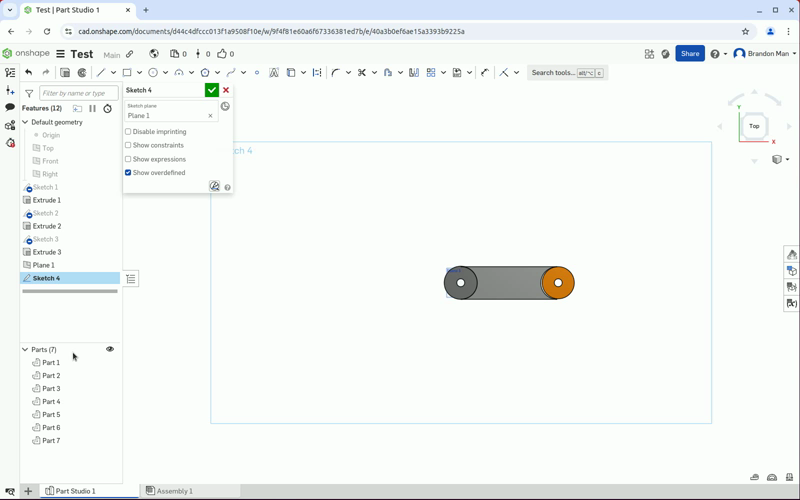
key(y)
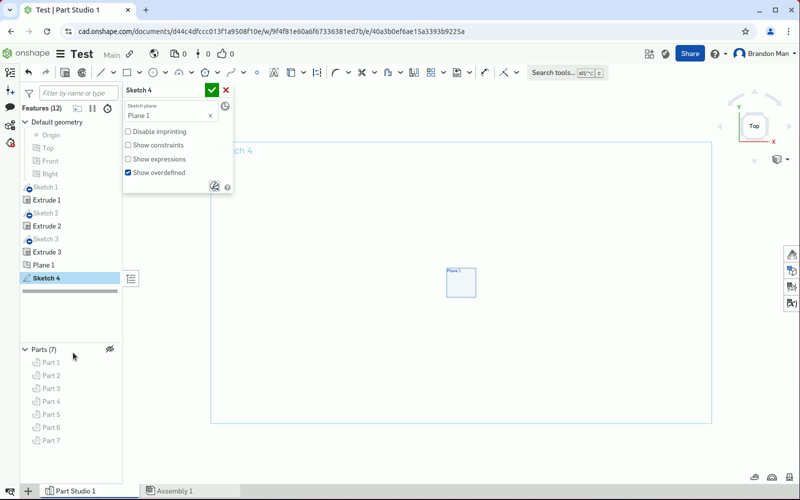
key(c)
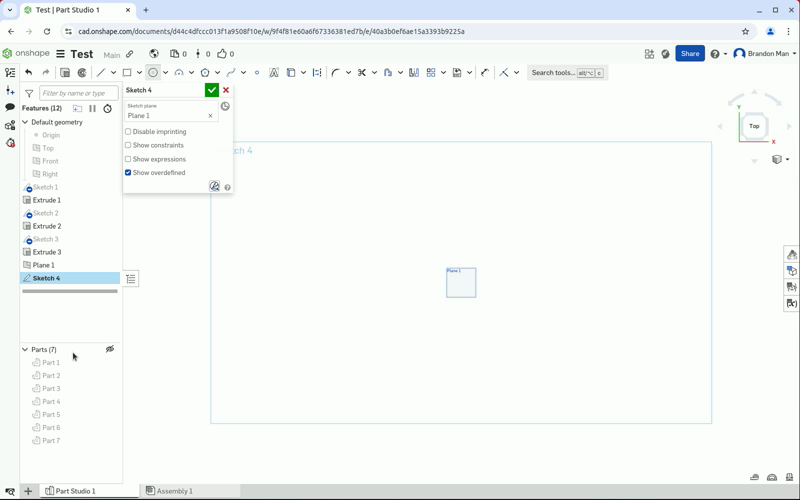
key_down(shift)
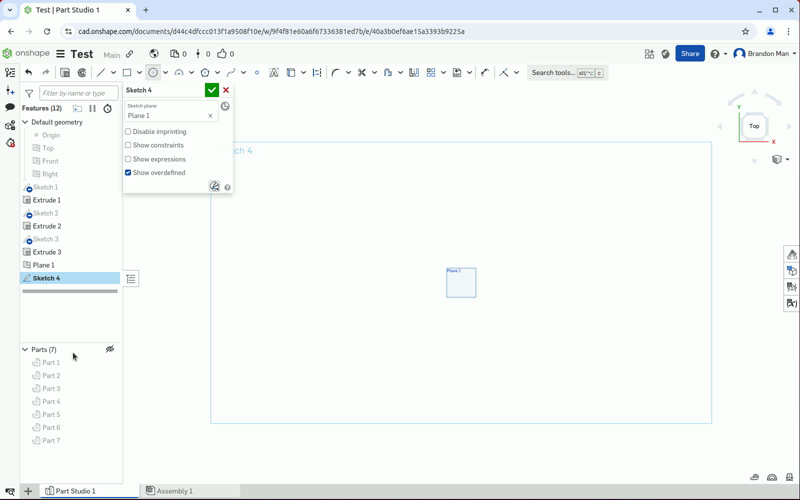
mouse_move(558, 282)
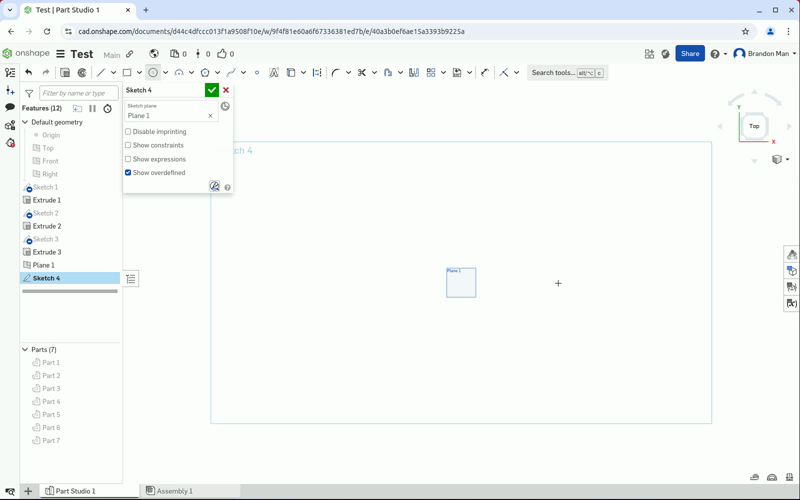
click(558, 282)
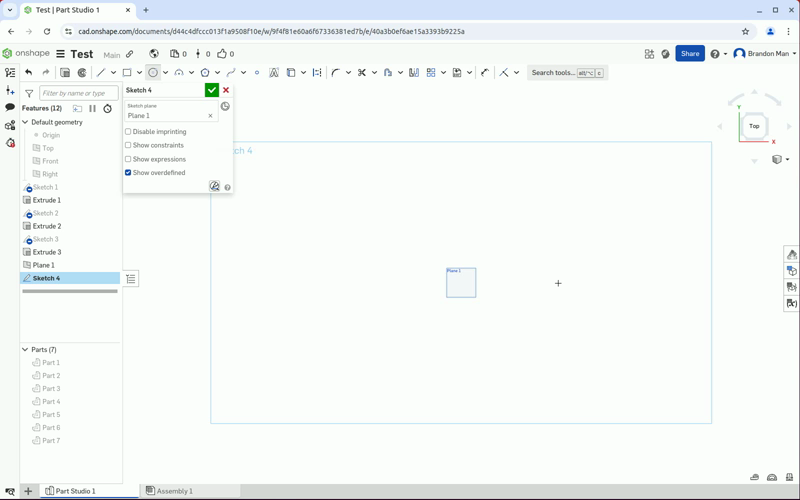
key_up(shift)
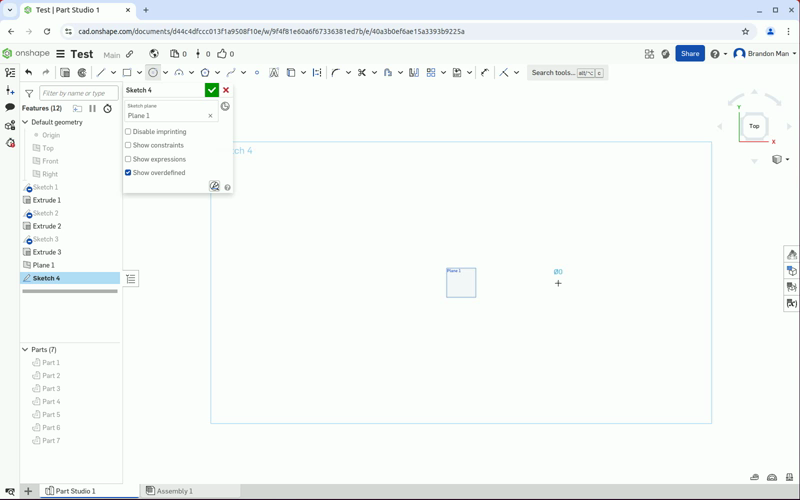
mouse_move(562, 282)
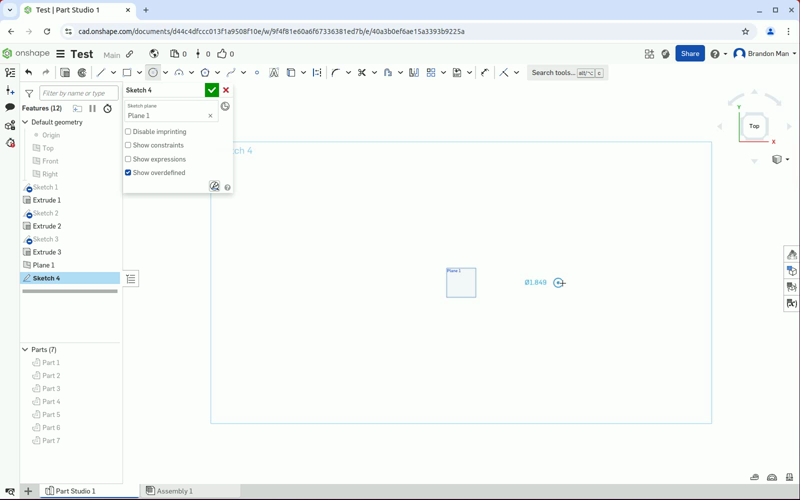
click(562, 282)
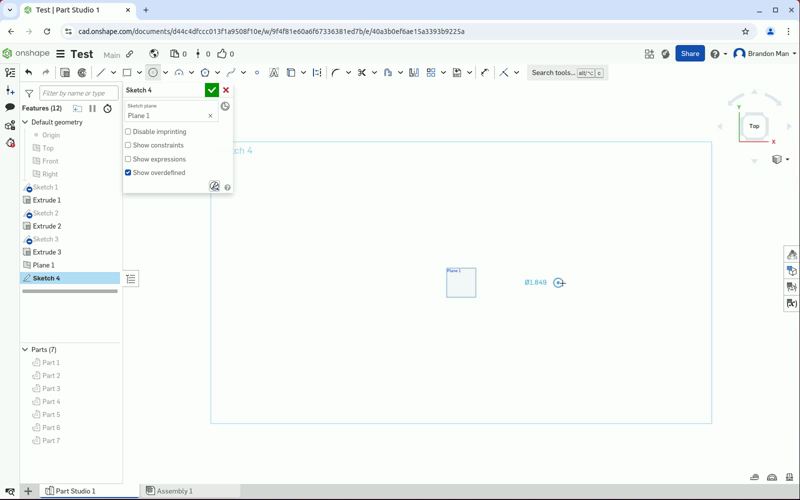
key(esc)
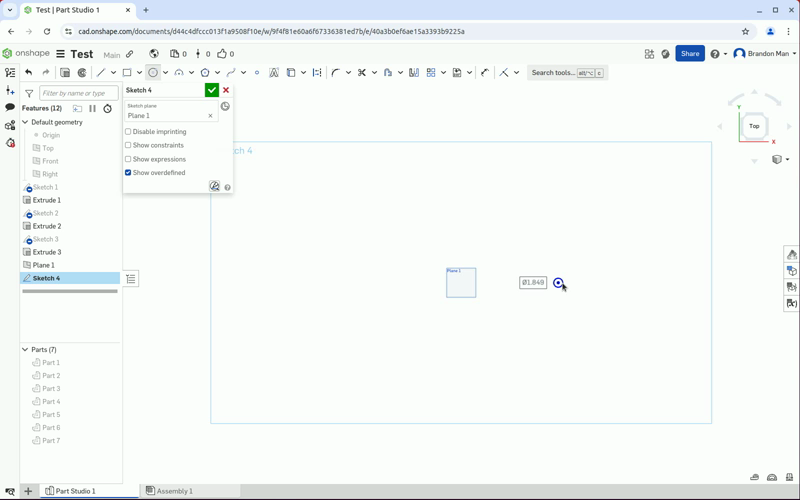
mouse_move(556, 281)
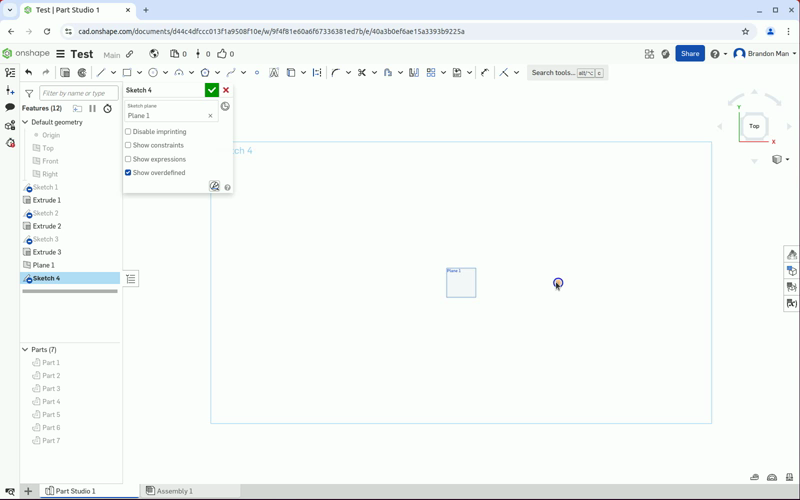
scroll(6)
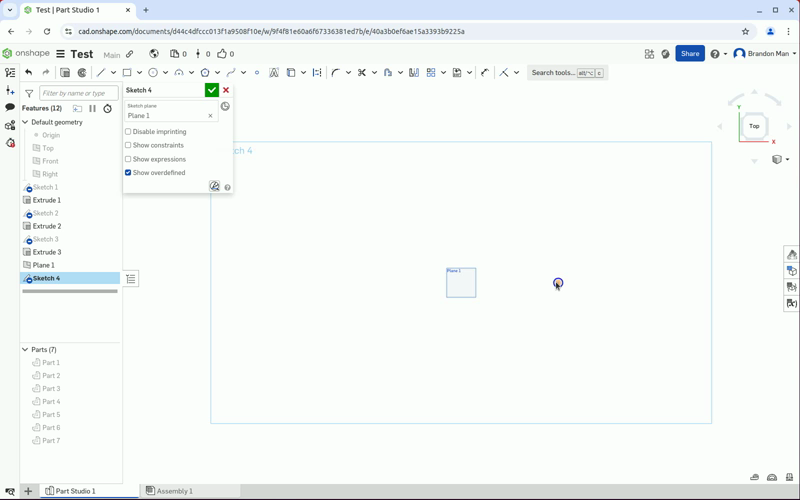
scroll(6)
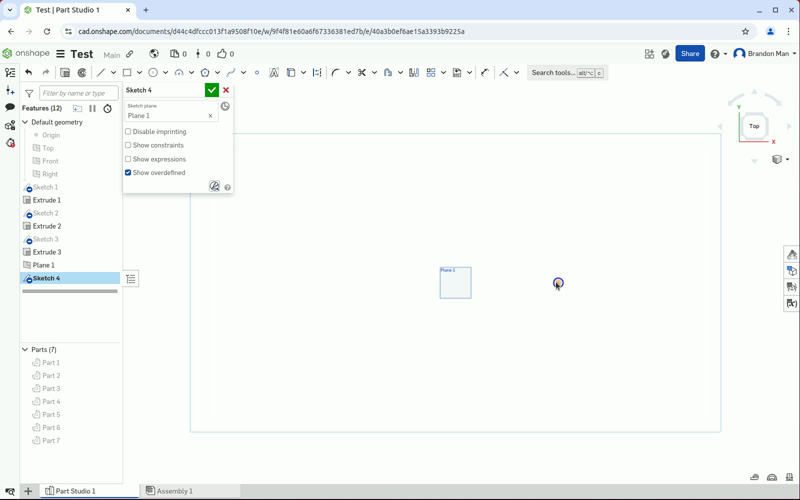
scroll(6)
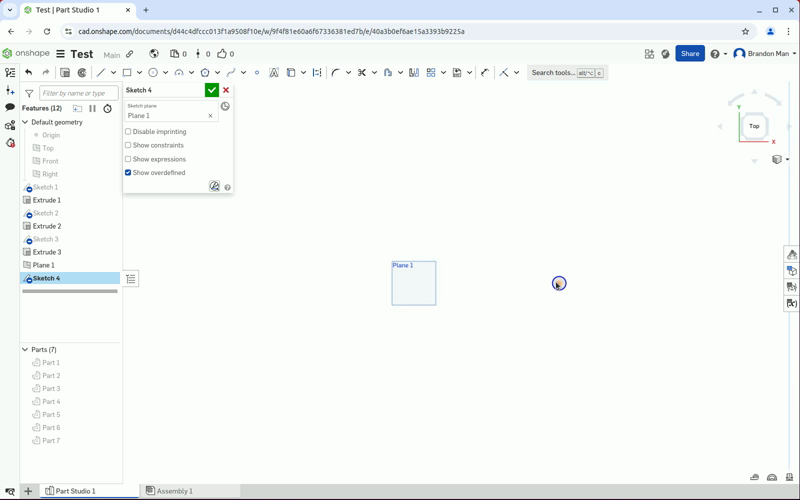
scroll(6)
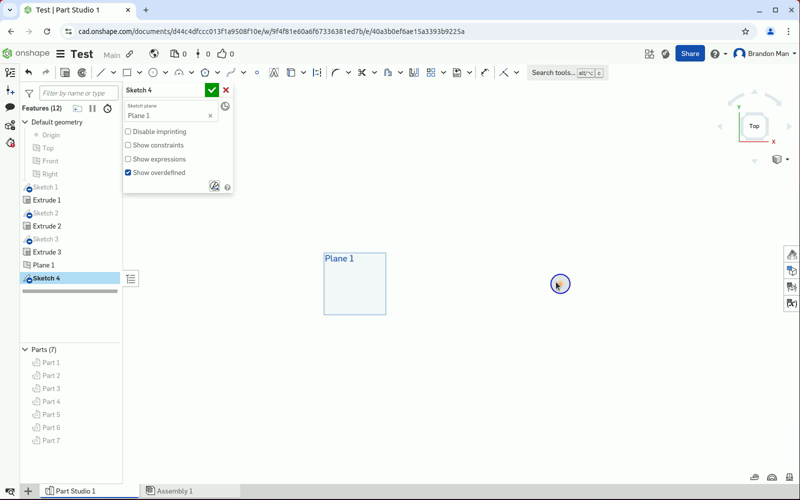
scroll(6)
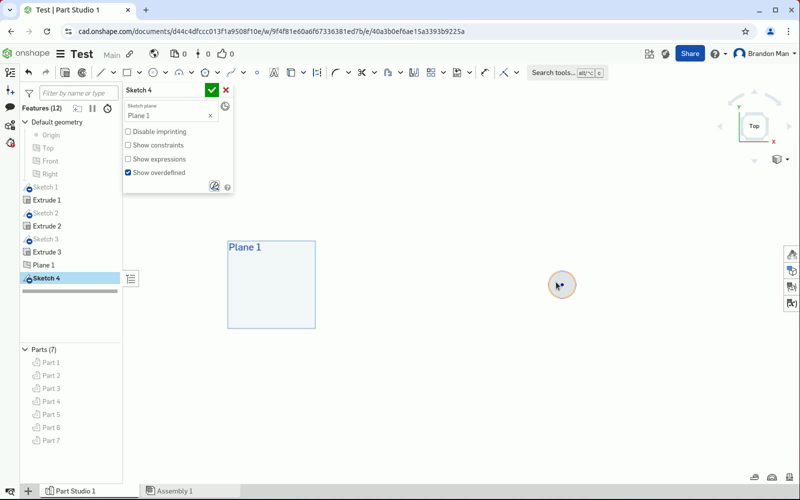
scroll(6)
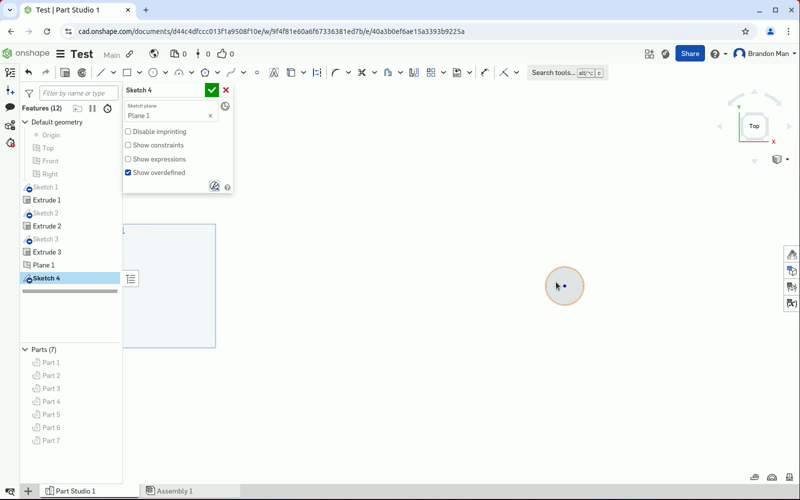
scroll(6)
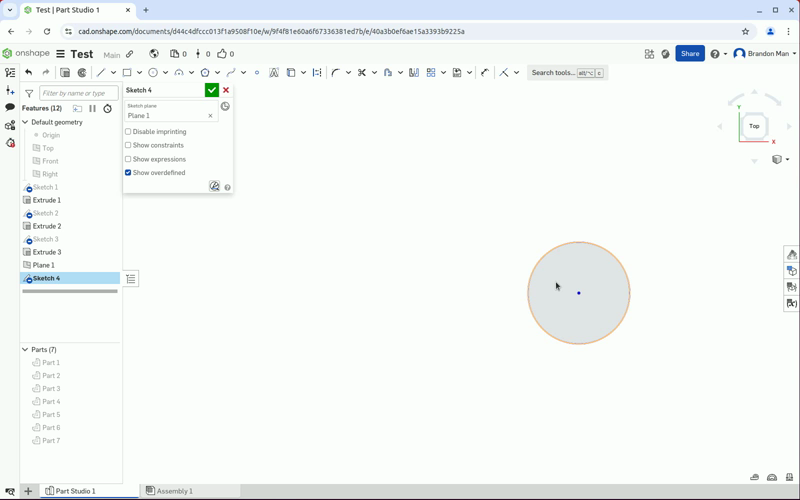
click(556, 281)
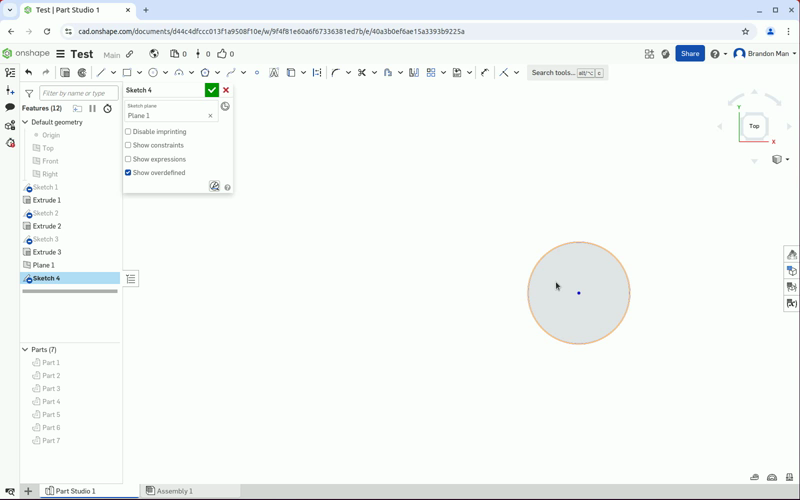
scroll(-6)
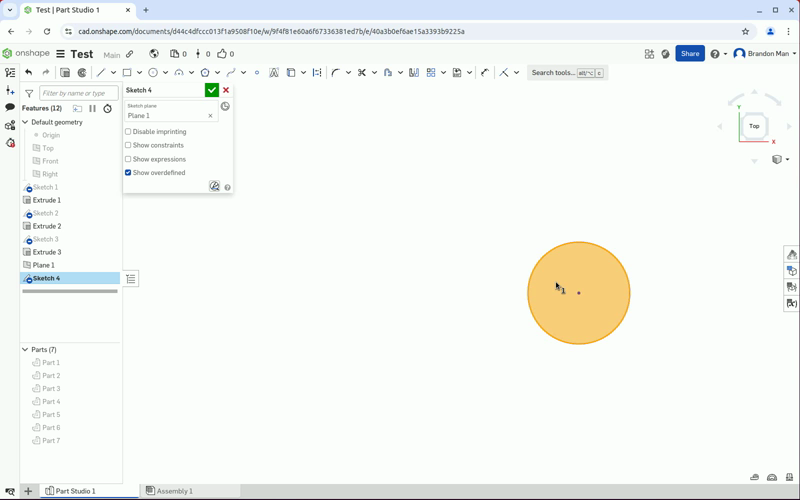
scroll(-6)
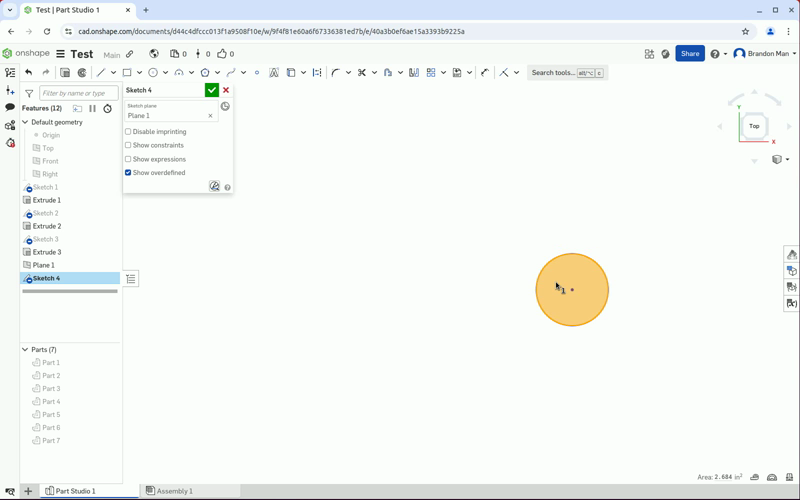
scroll(-6)
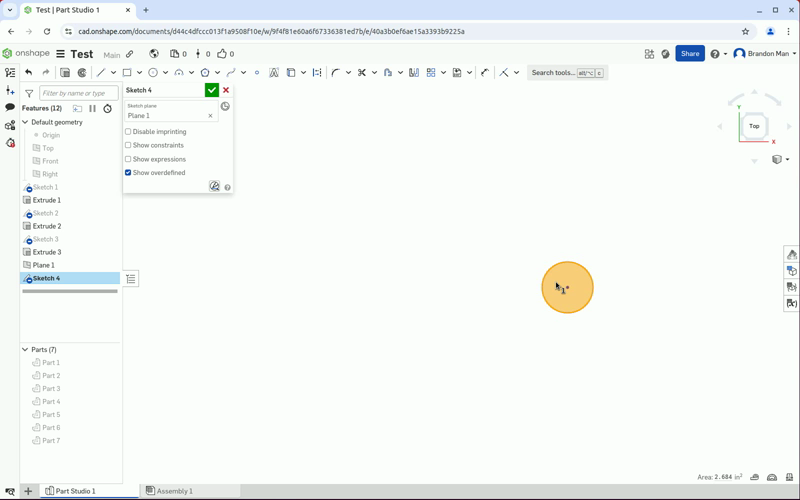
scroll(-6)
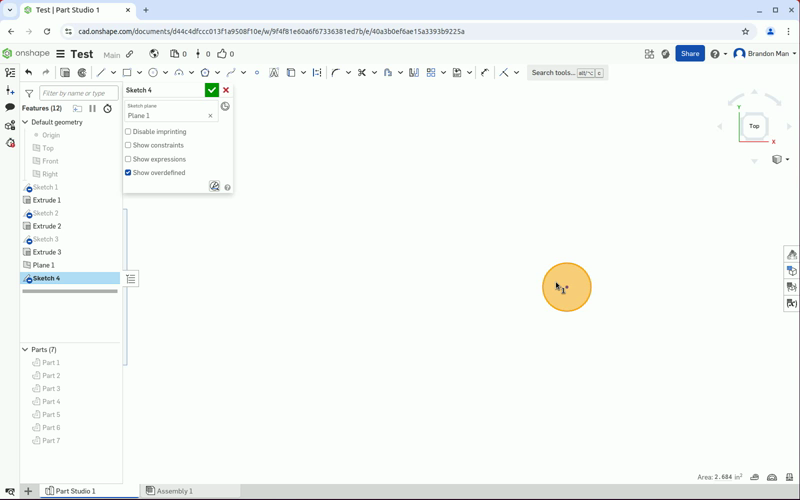
scroll(-6)
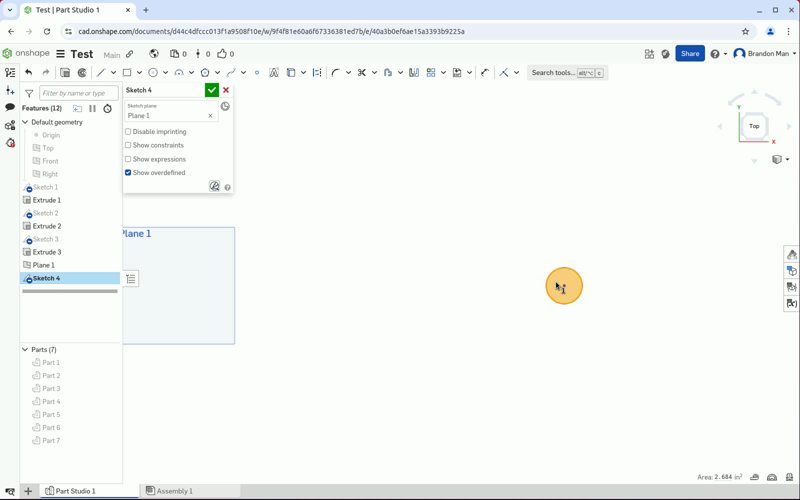
scroll(-6)
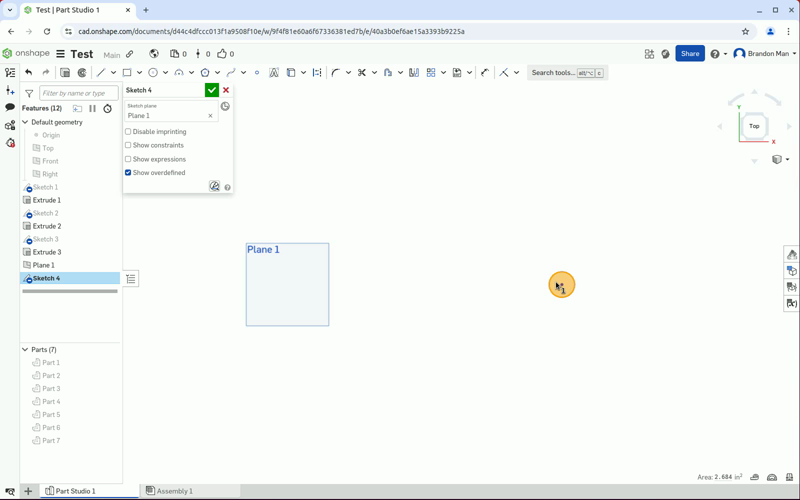
scroll(-6)
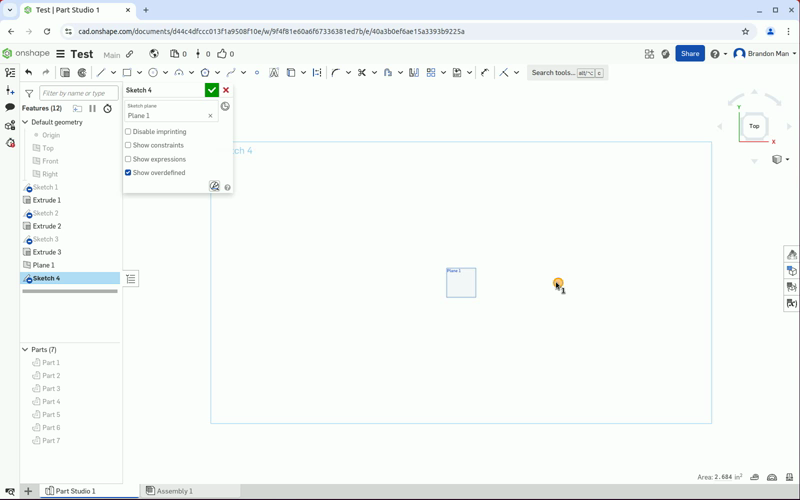
mouse_move(73, 352)
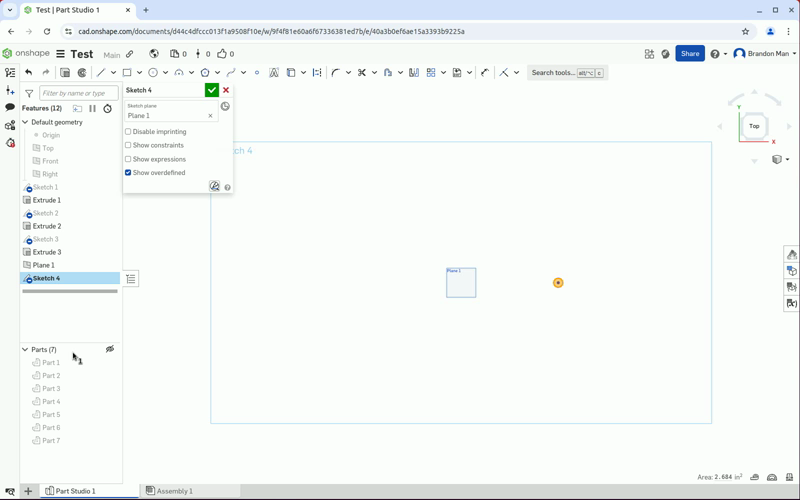
key(shift+y)
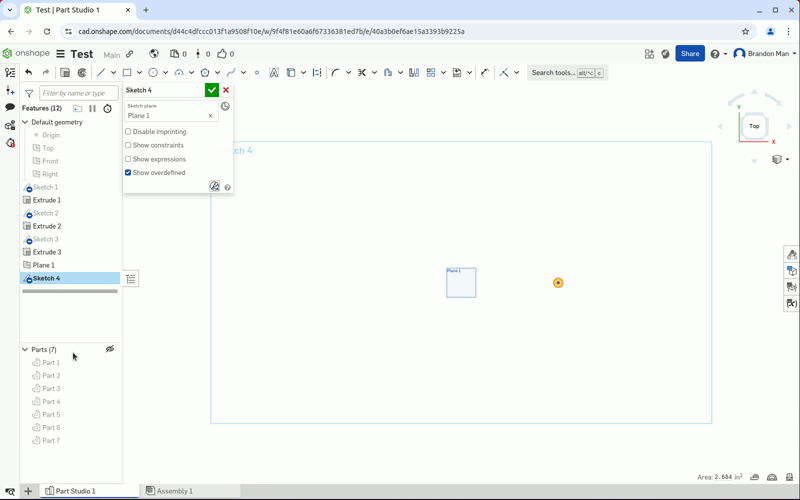
key(shift+e)
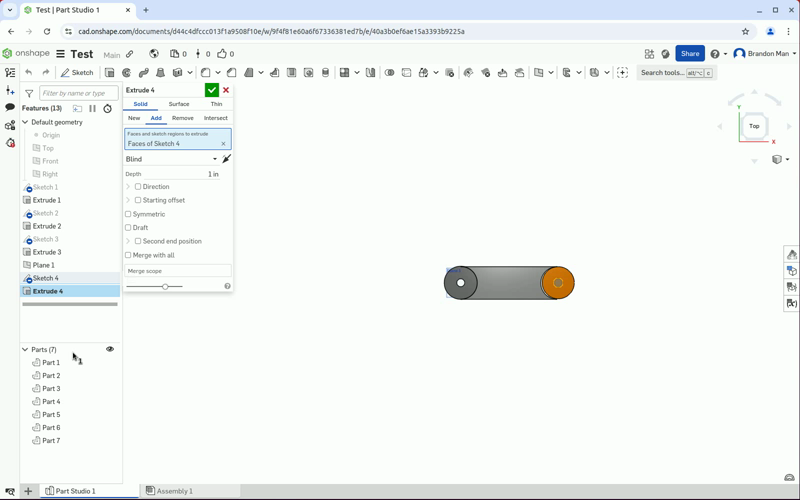
mouse_move(143, 106)
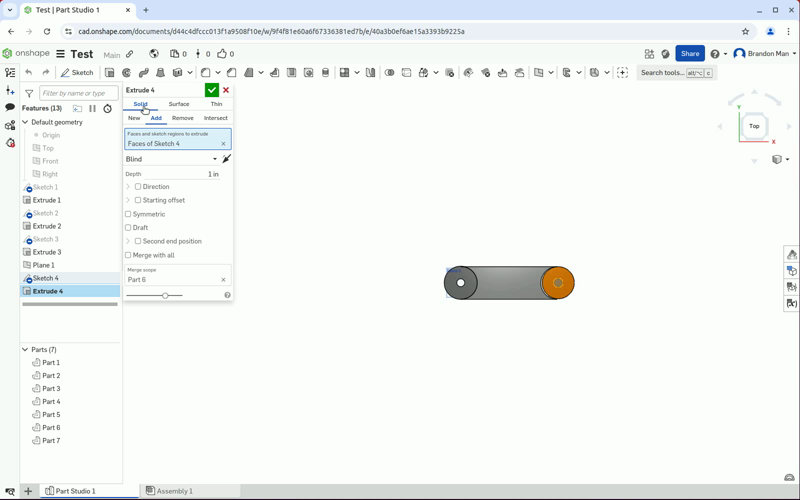
click(143, 106)
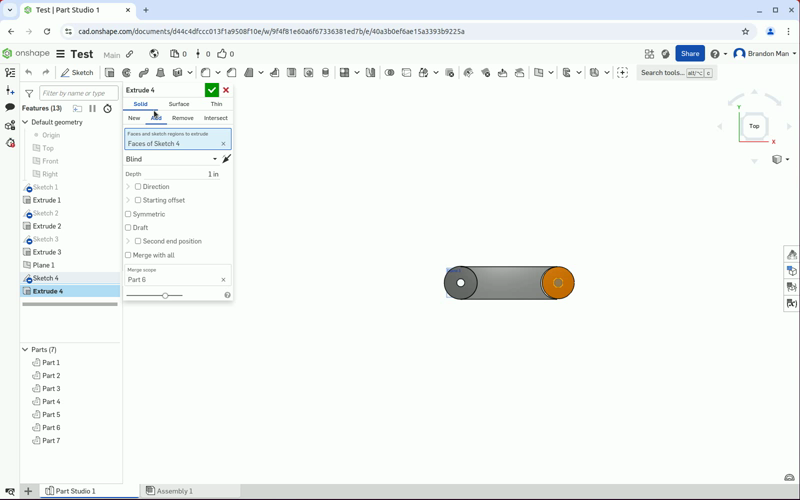
mouse_move(186, 120)
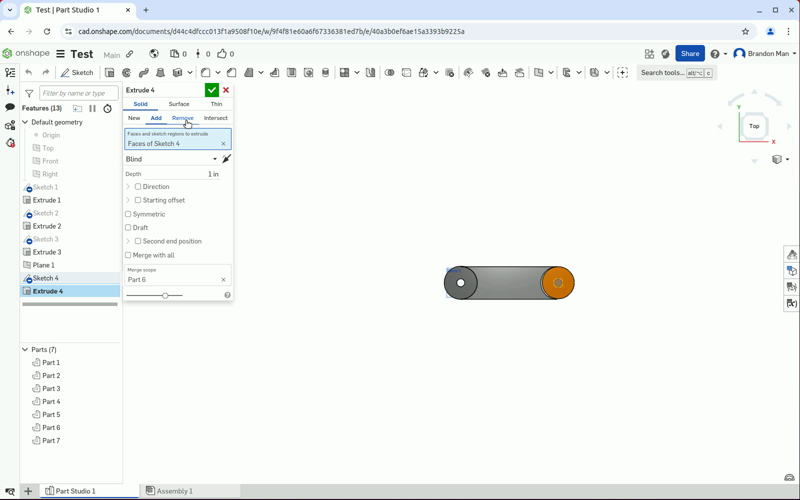
click(186, 120)
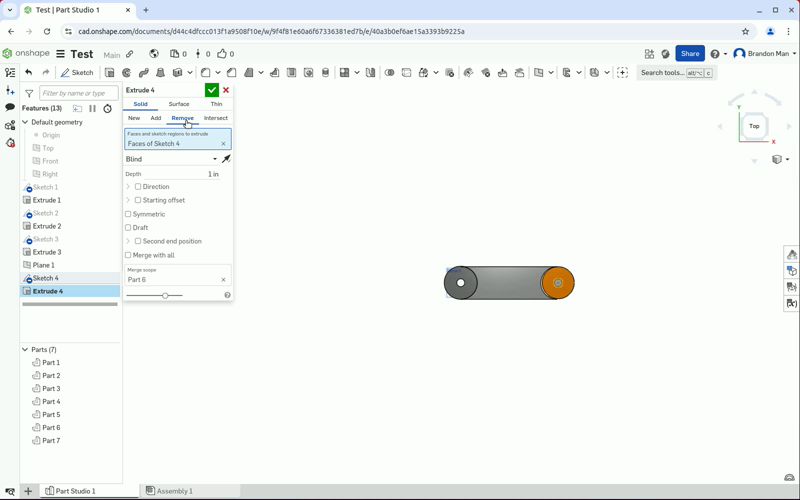
key(tab, 4)
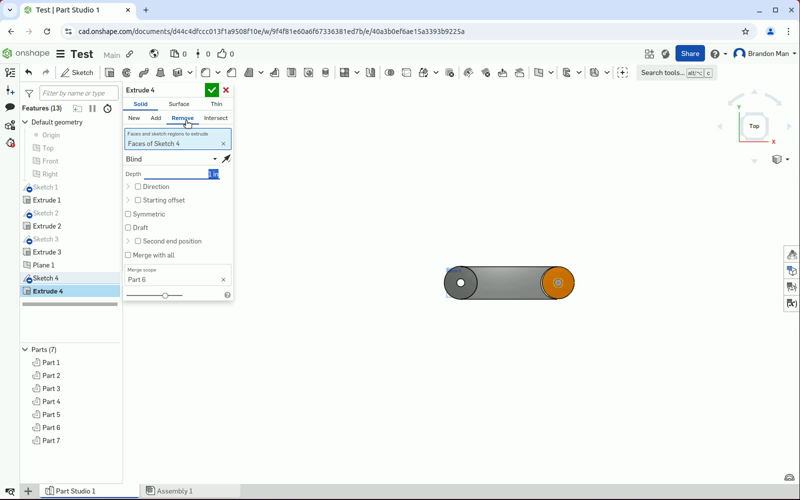
text(1.685)
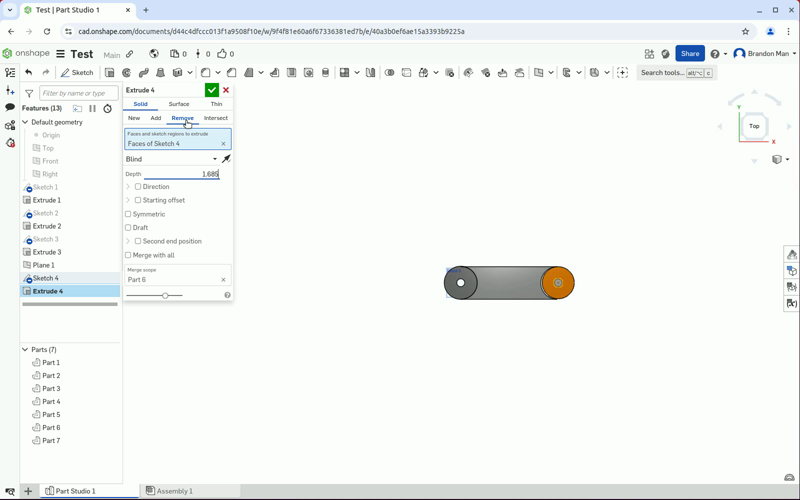
key(tab, 6)
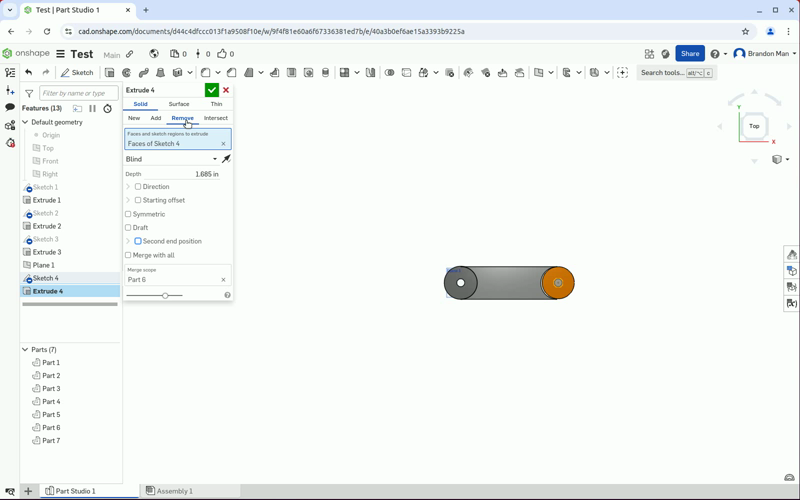
key(space)
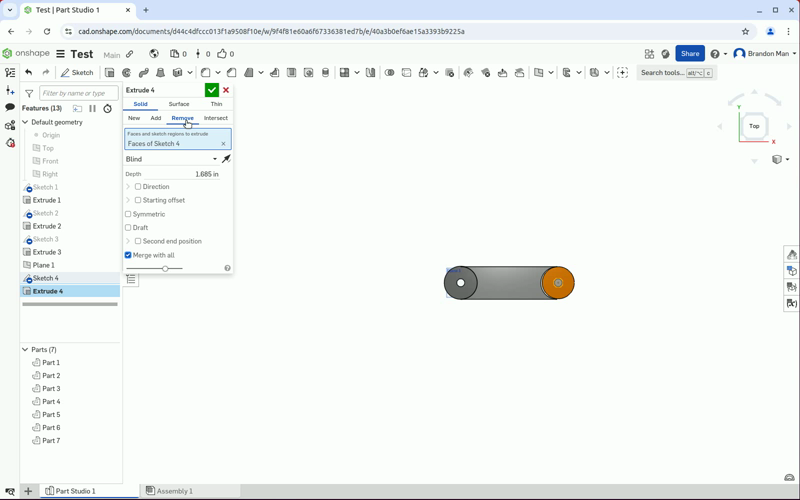
key(enter)
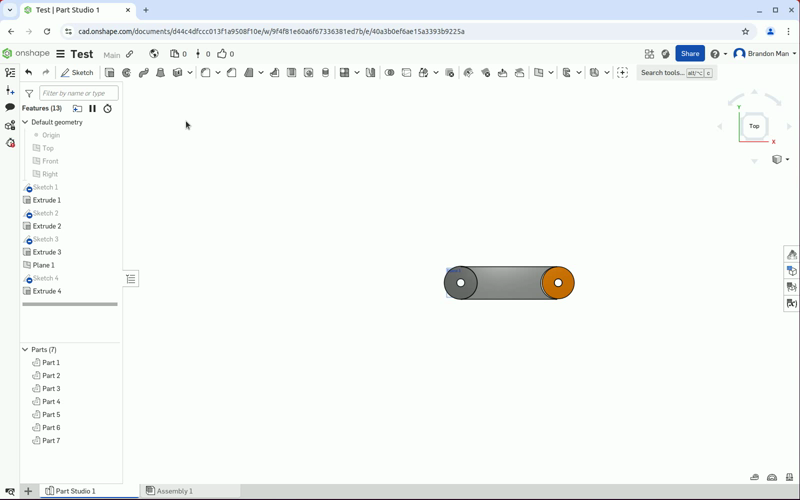
key(shift+h)
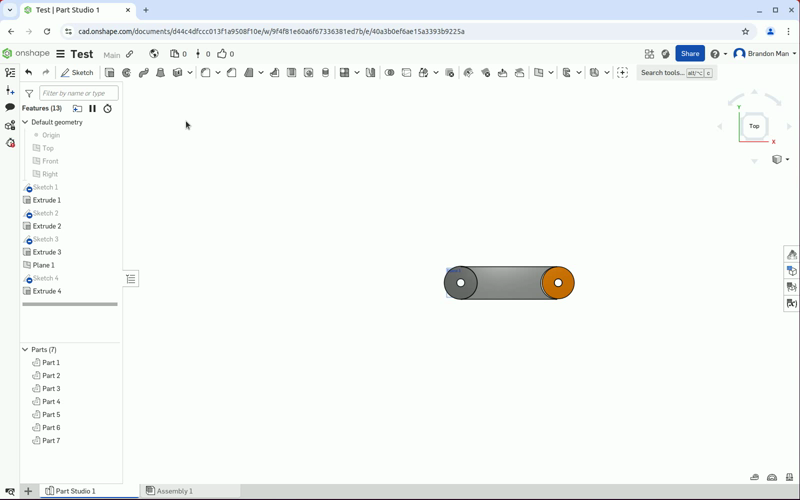
key(shift+h)
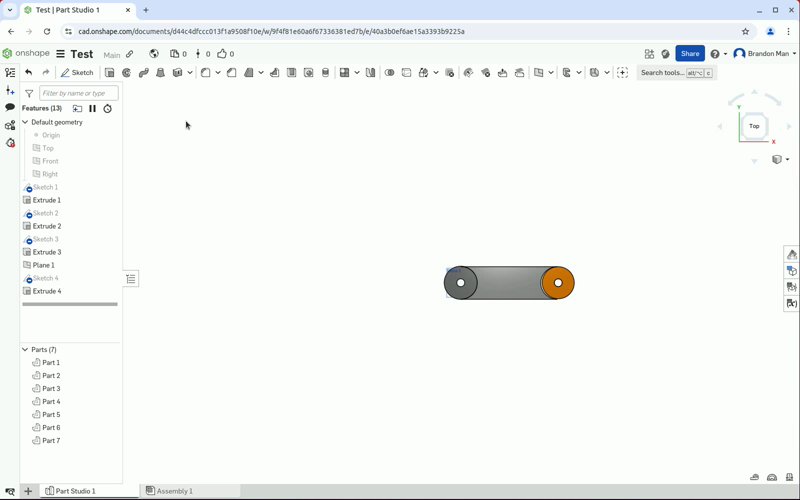
mouse_move(73, 189)
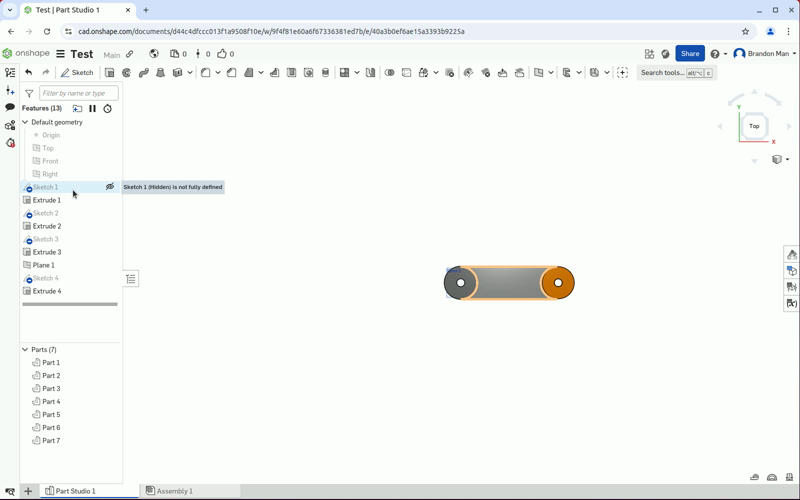
click(73, 189)
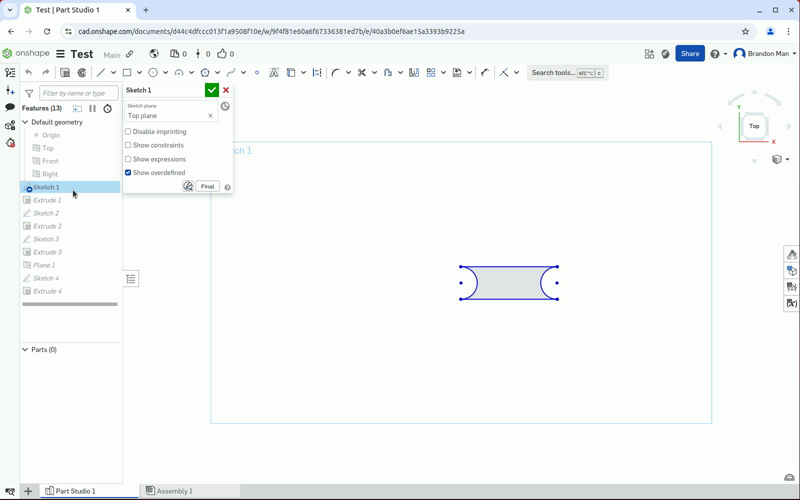
mouse_move(229, 92)
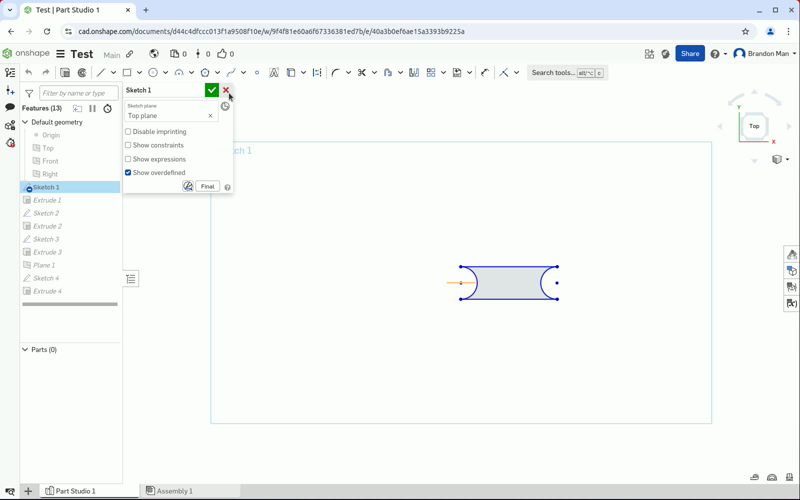
click(229, 92)
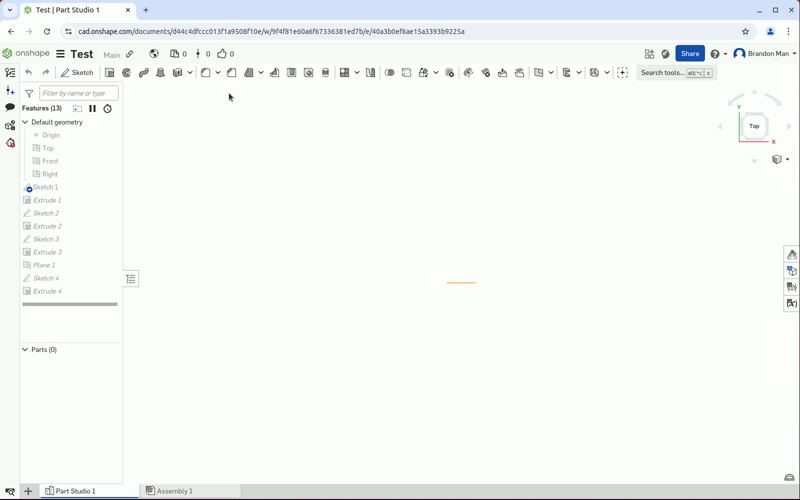
key(shift+s)
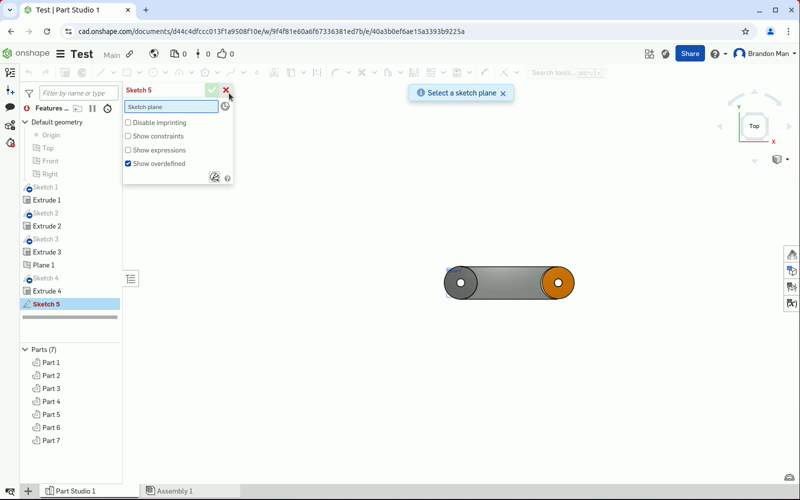
mouse_move(73, 267)
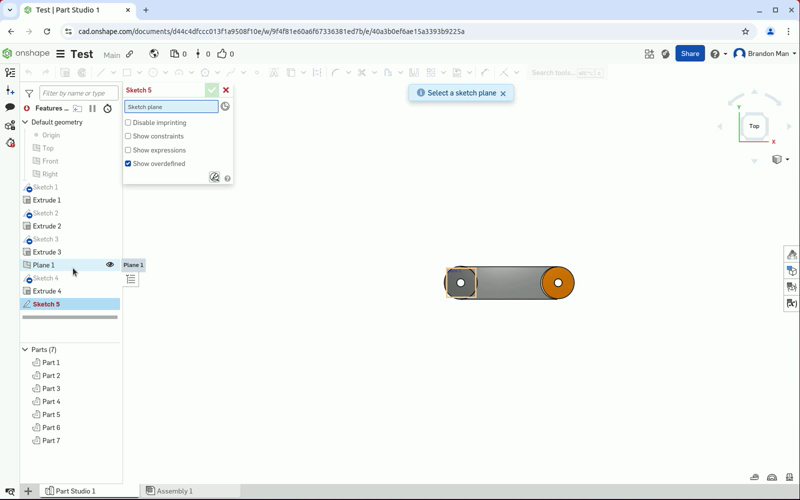
click(73, 267)
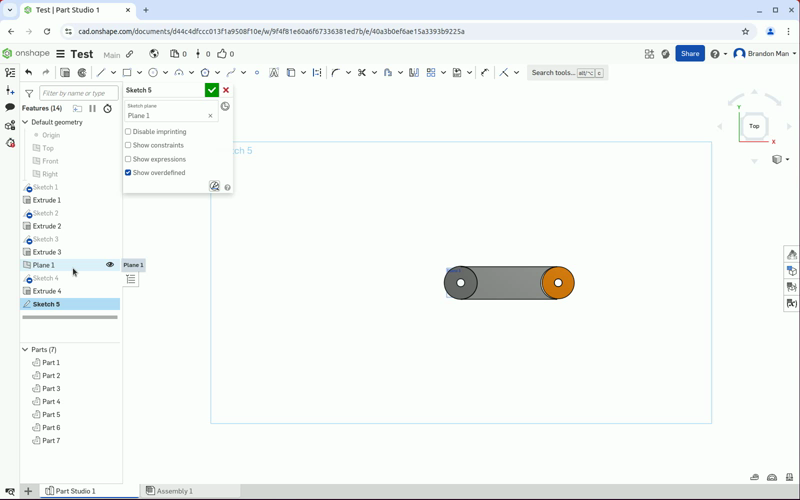
mouse_move(73, 352)
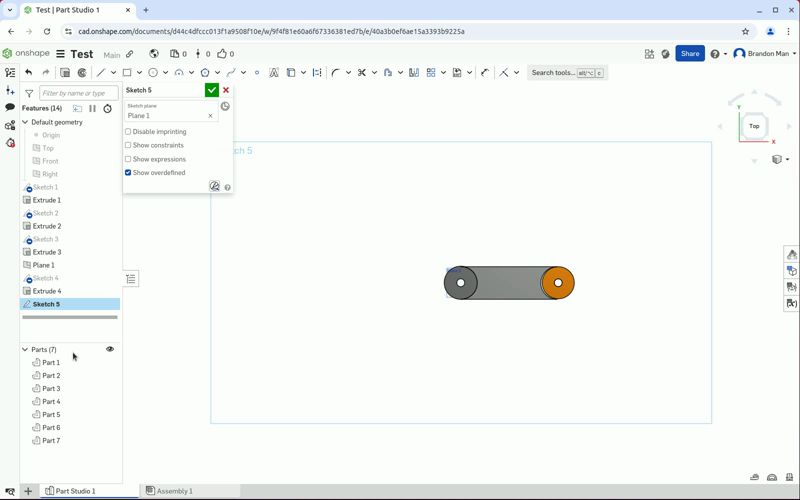
key(y)
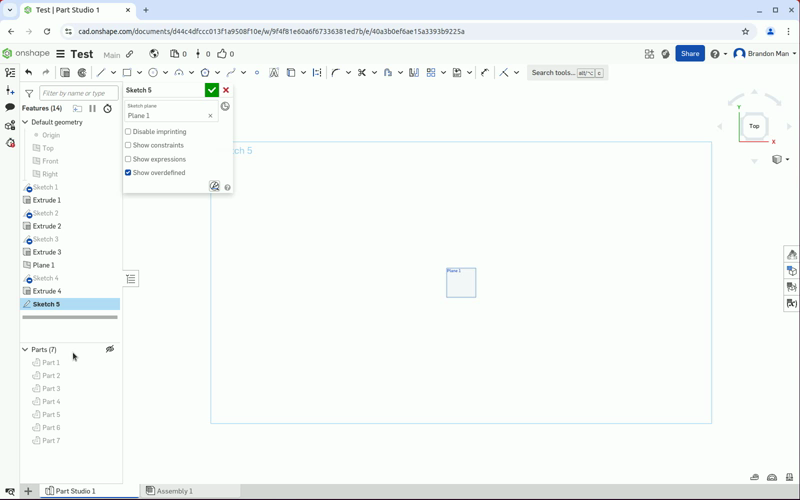
key(c)
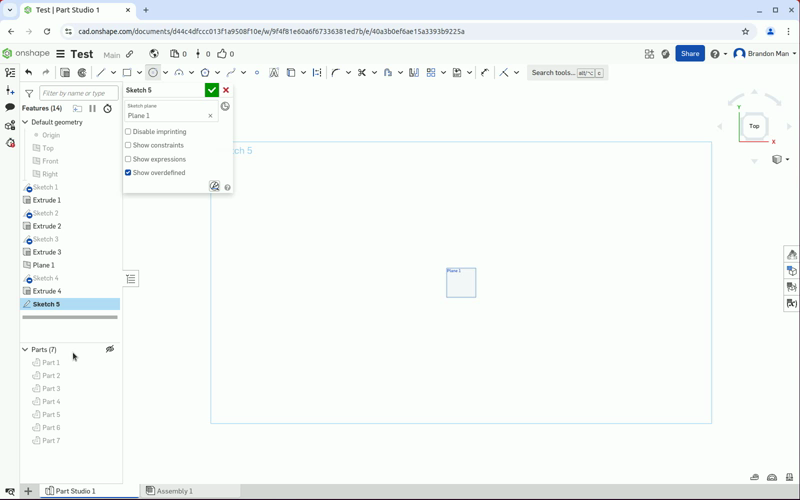
key_down(shift)
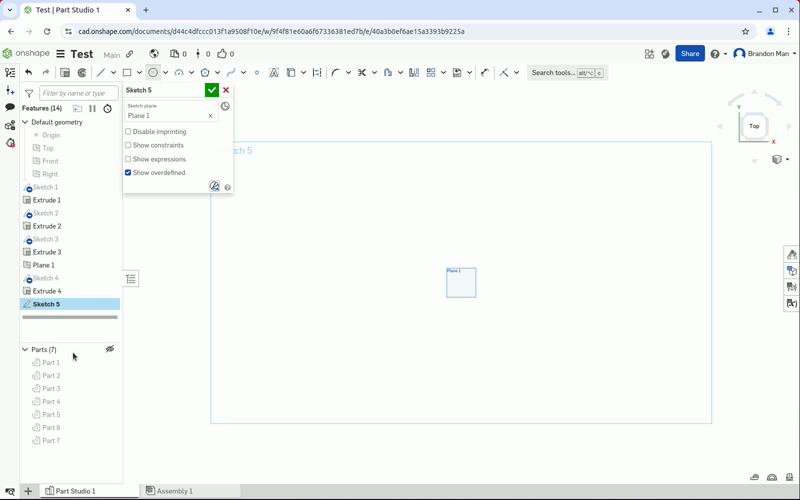
mouse_move(558, 282)
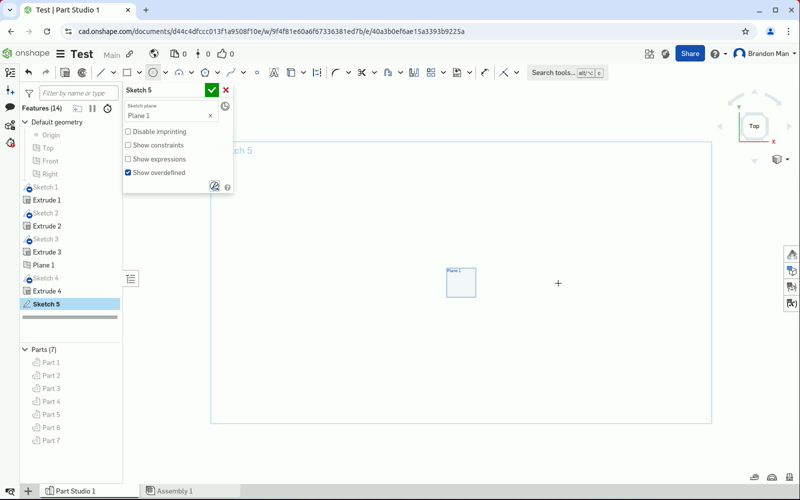
click(558, 282)
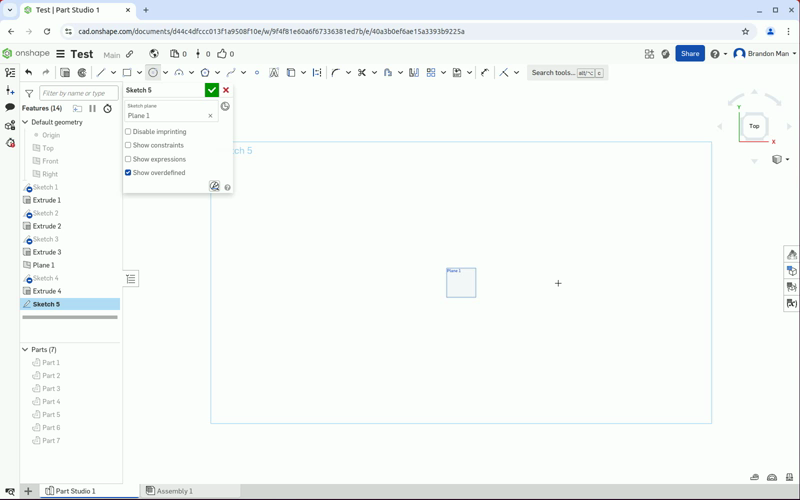
key_up(shift)
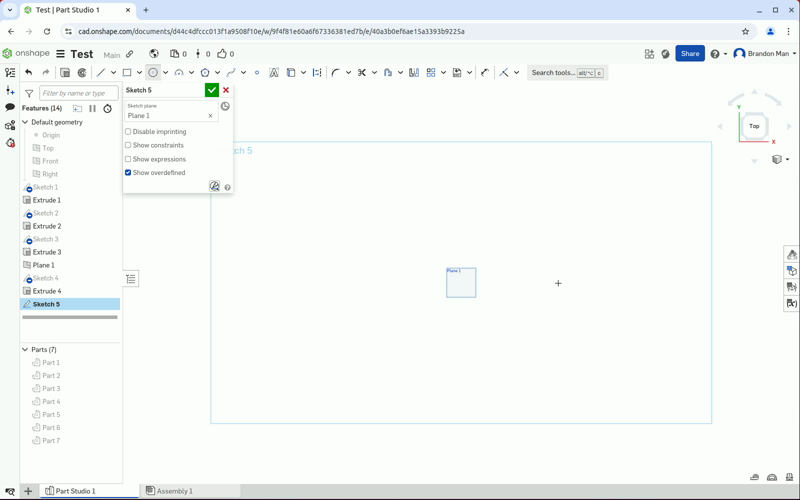
mouse_move(570, 282)
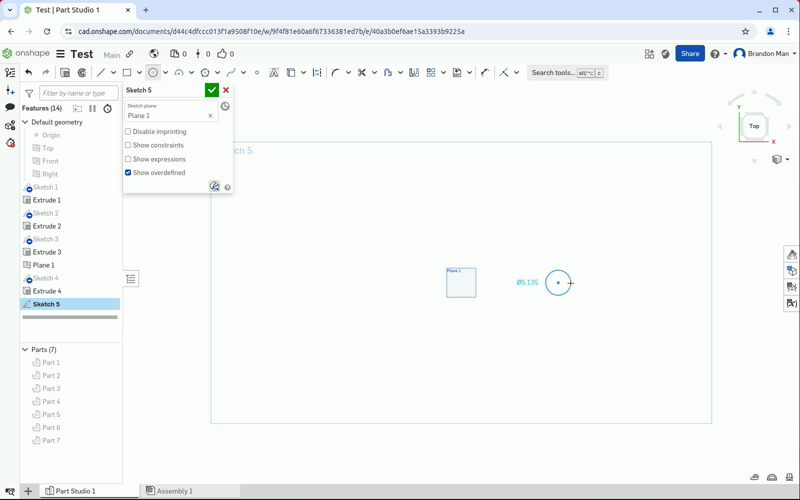
click(570, 282)
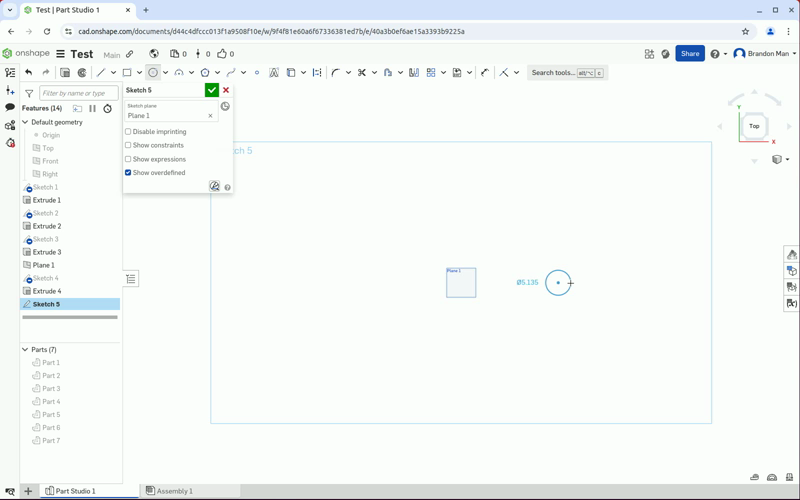
key(esc)
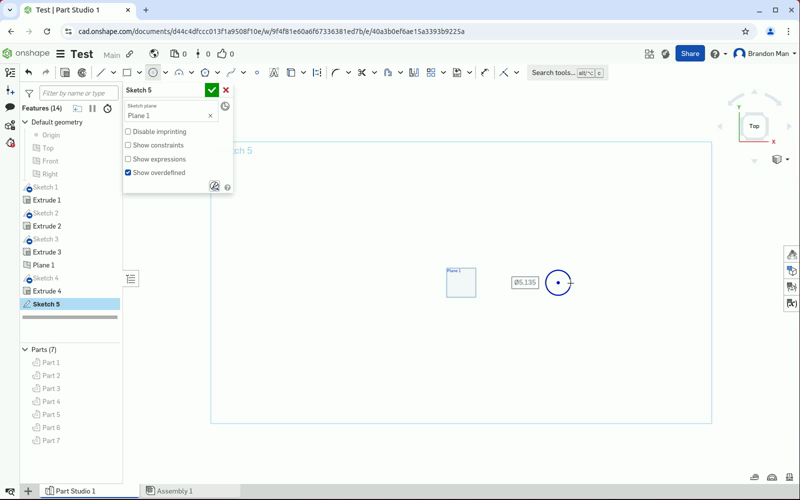
key(c)
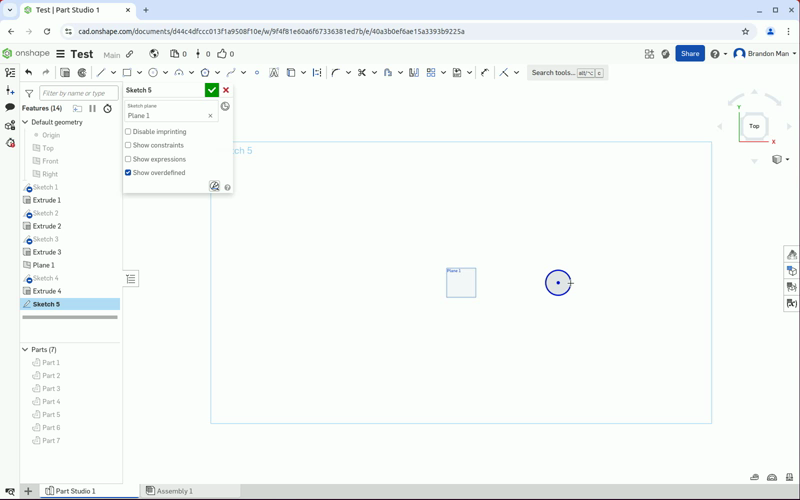
key_down(shift)
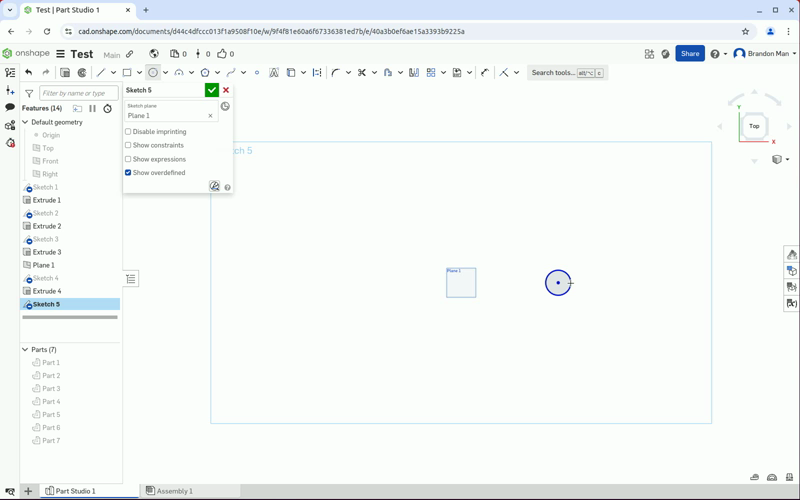
mouse_move(558, 282)
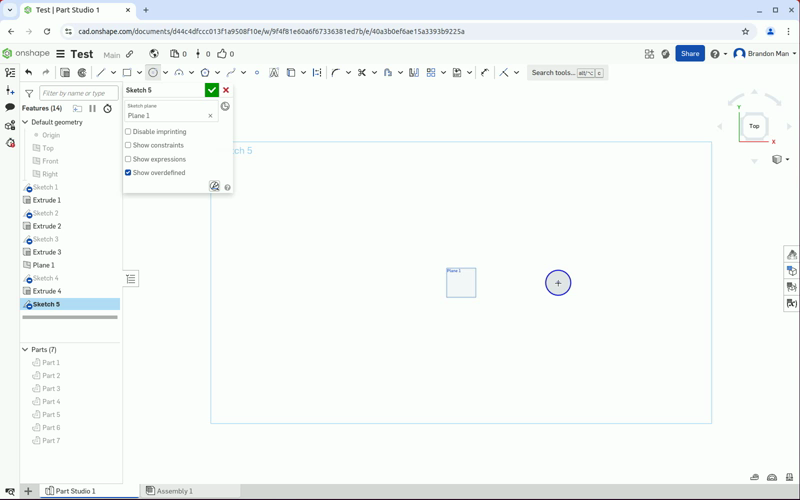
click(558, 282)
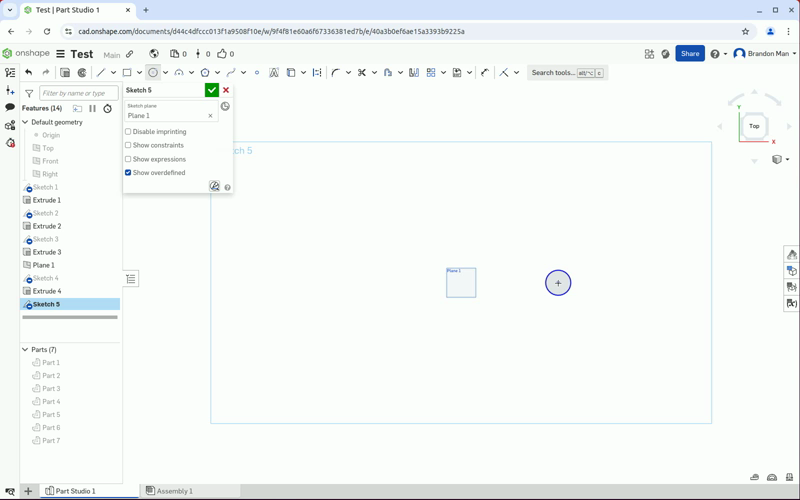
key_up(shift)
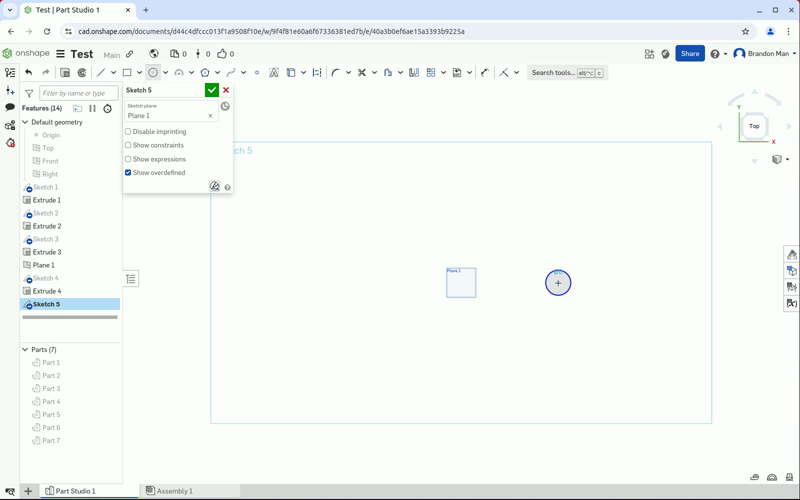
mouse_move(562, 282)
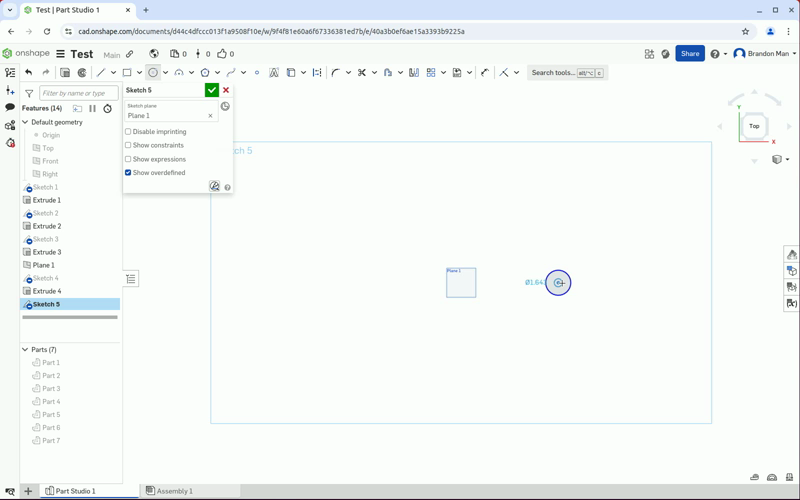
scroll(6)
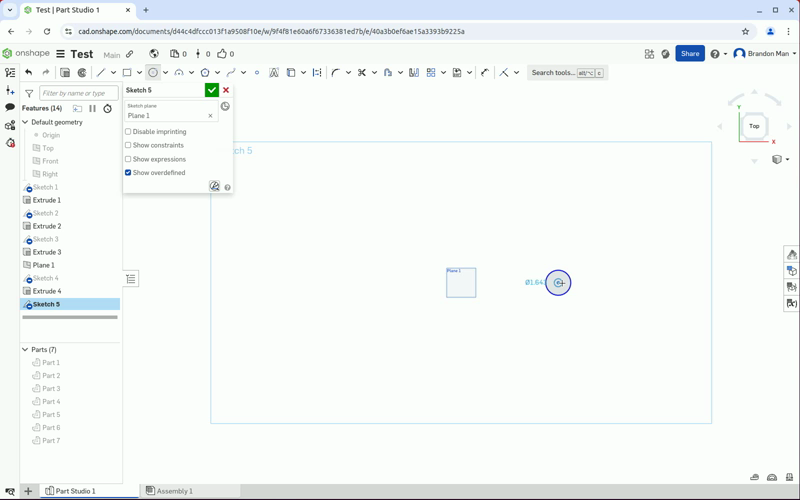
scroll(6)
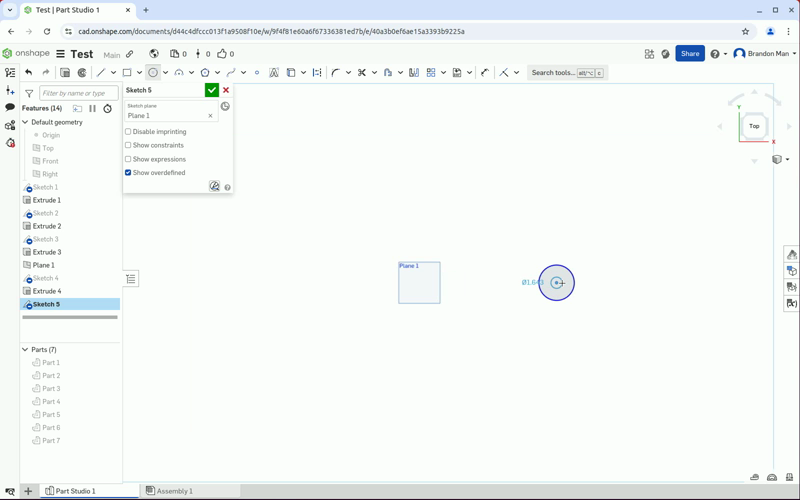
scroll(6)
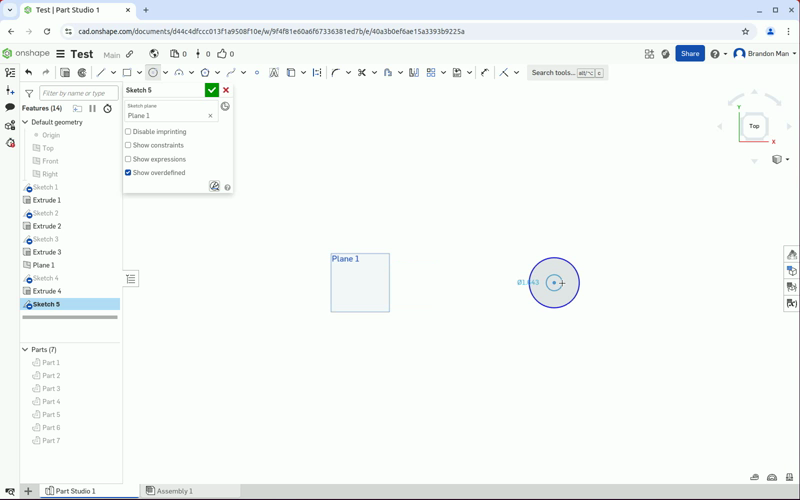
scroll(6)
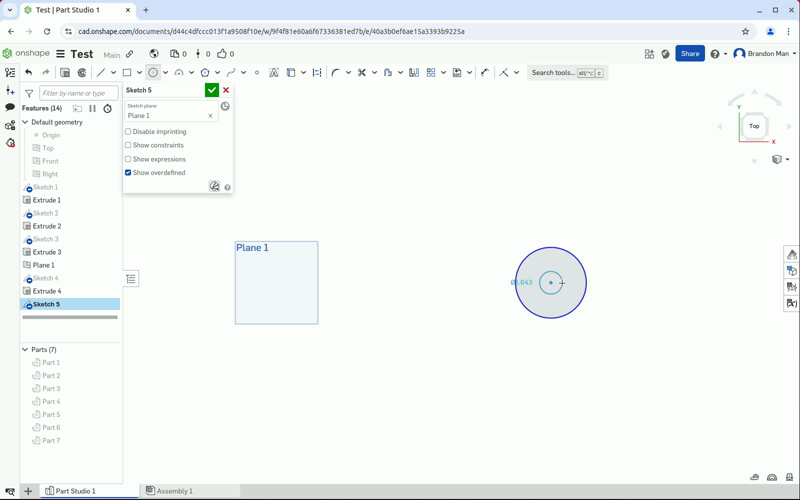
scroll(6)
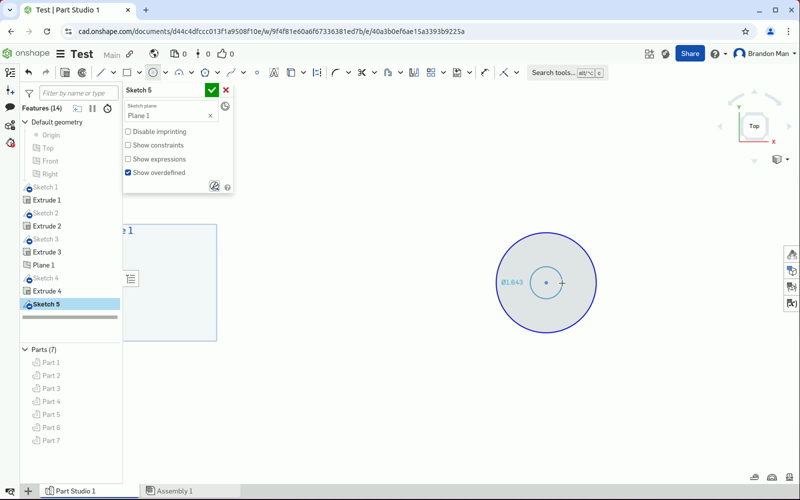
scroll(6)
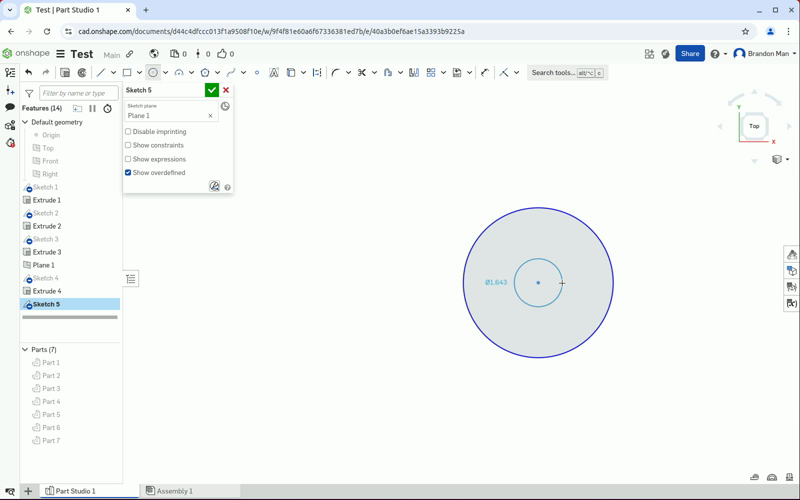
scroll(6)
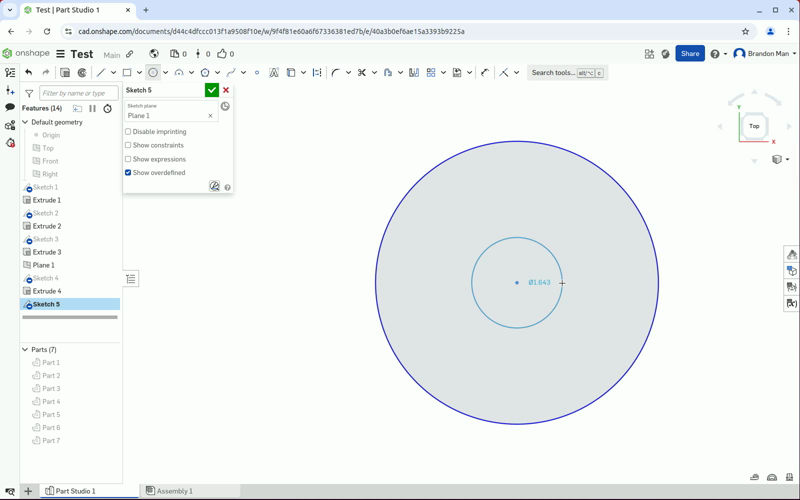
click(562, 282)
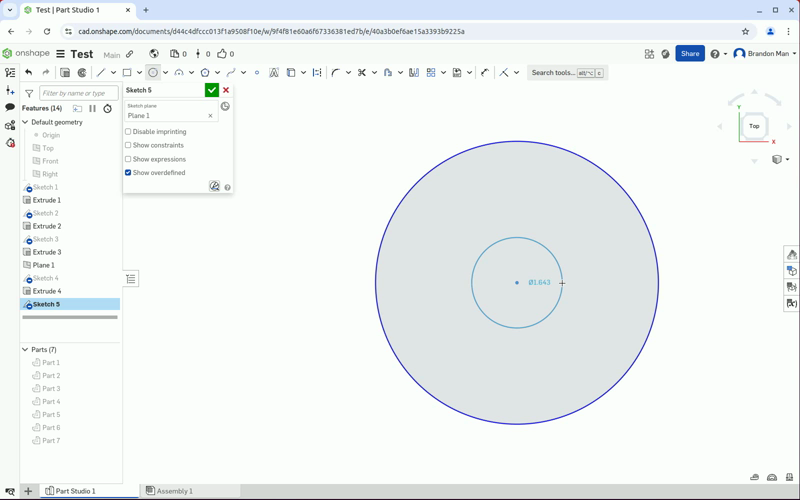
scroll(-6)
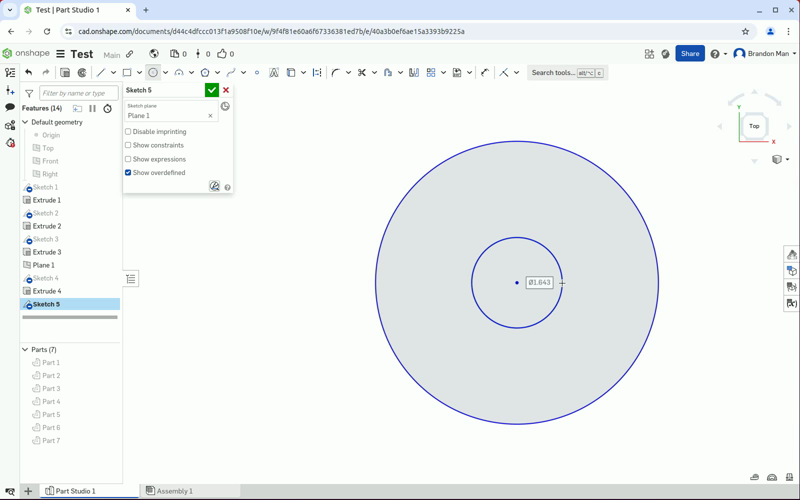
scroll(-6)
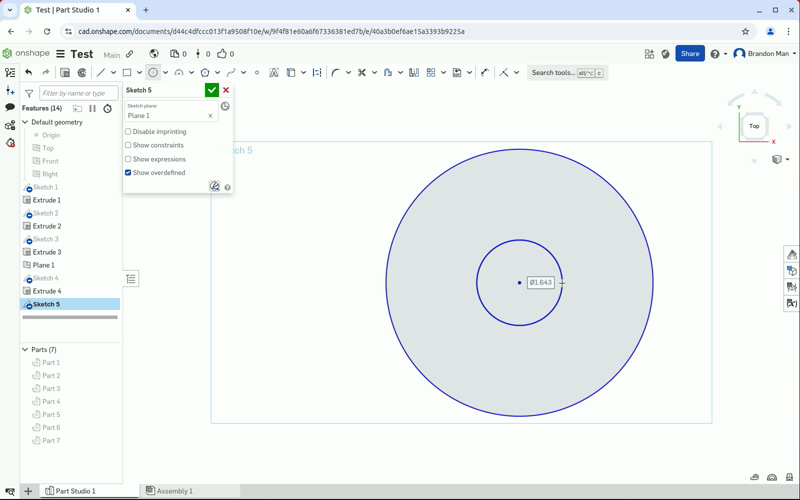
scroll(-6)
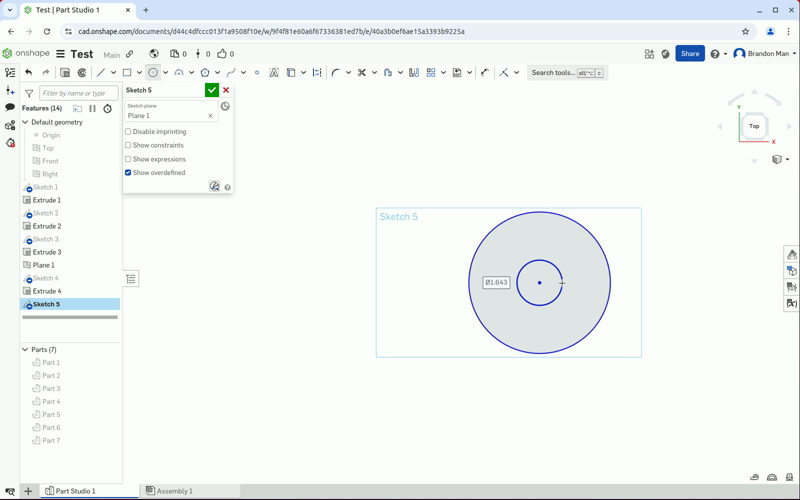
scroll(-6)
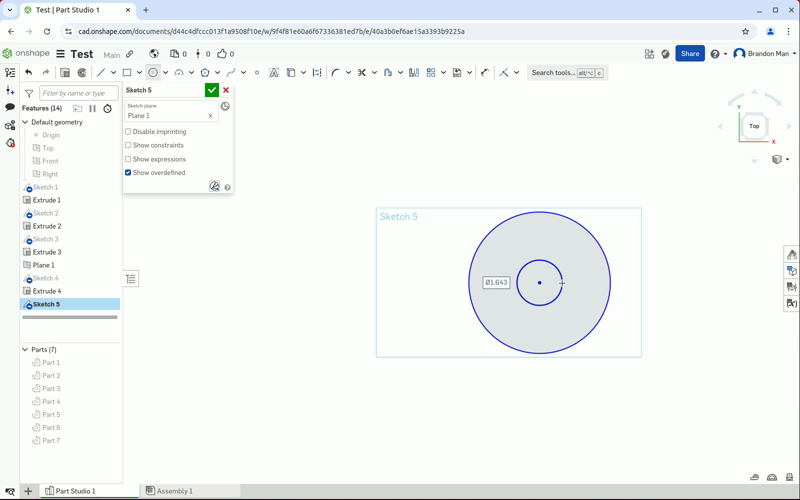
scroll(-6)
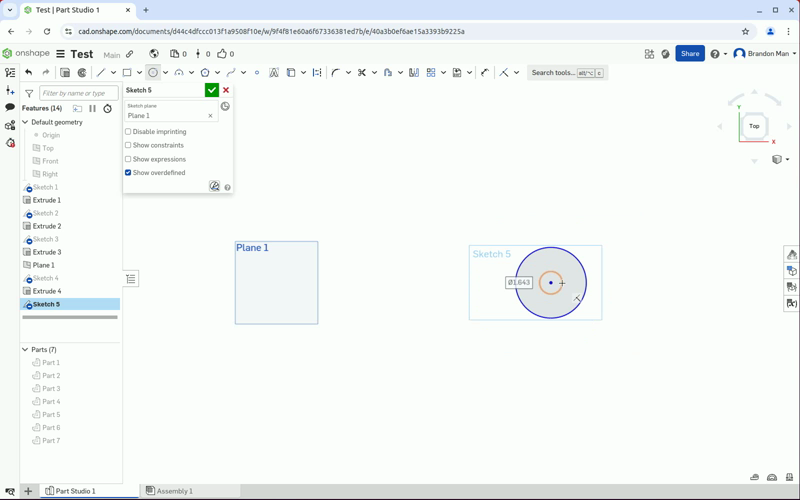
scroll(-6)
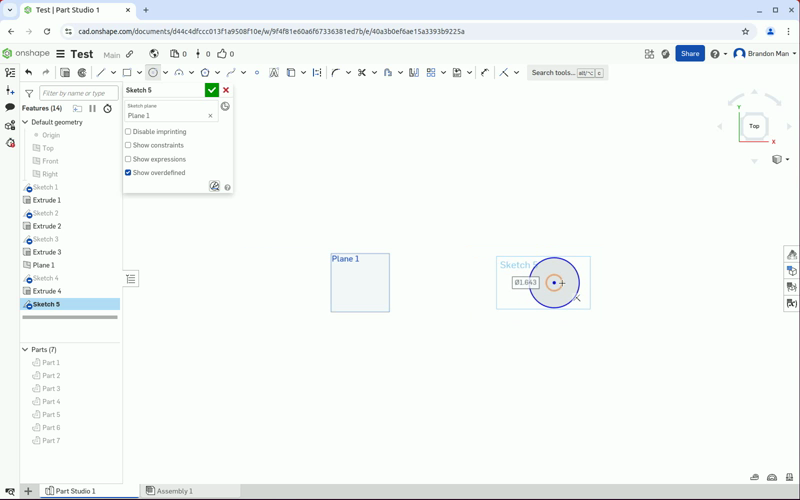
scroll(-6)
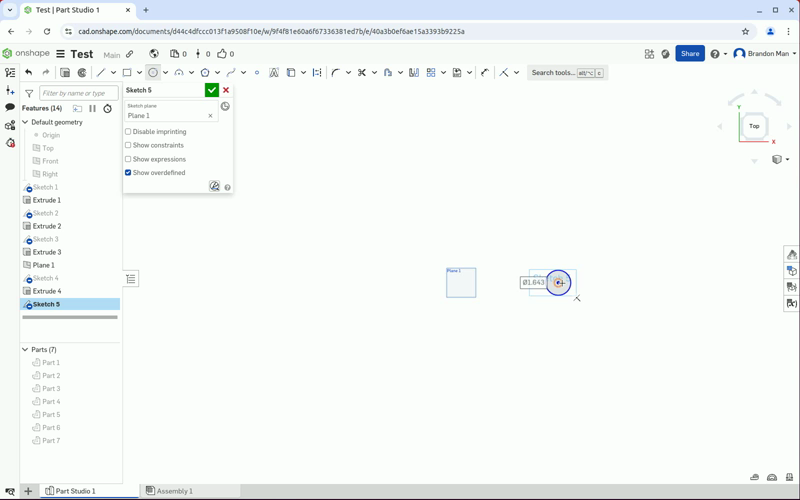
key(esc)
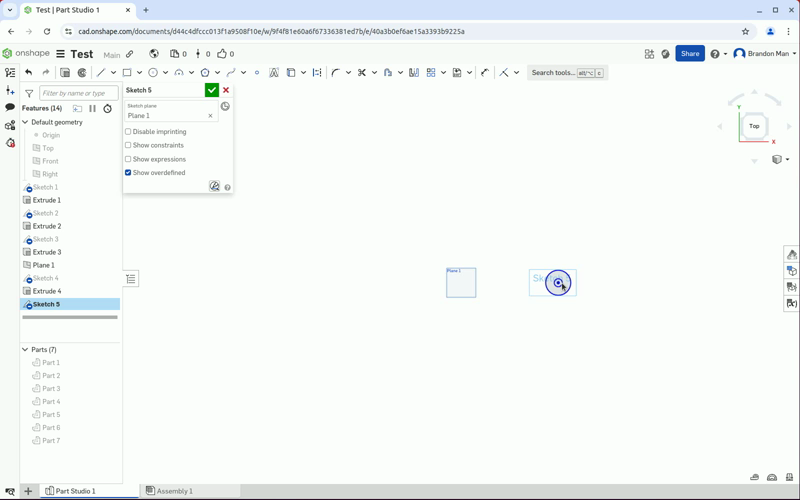
mouse_move(551, 284)
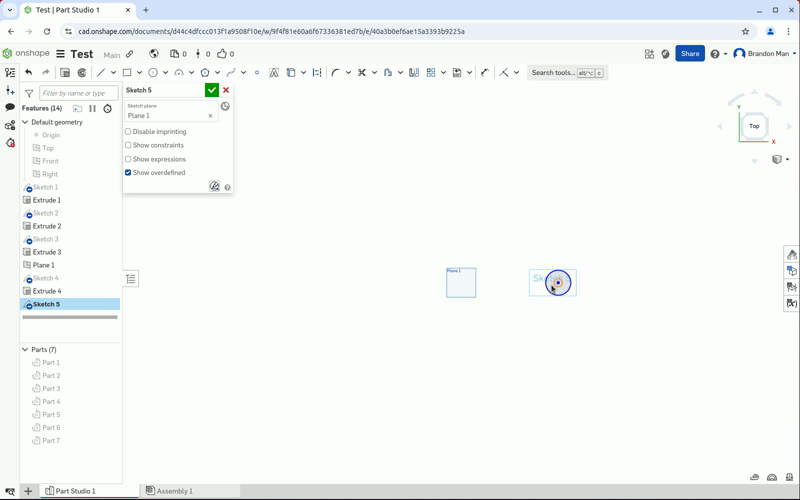
scroll(6)
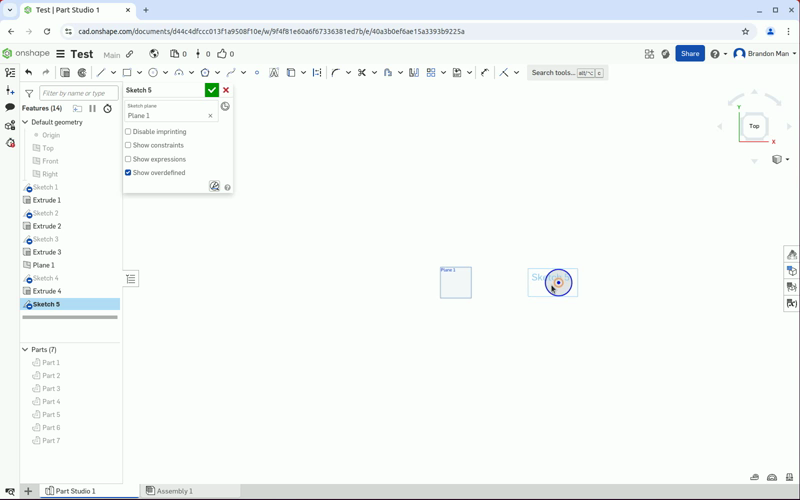
scroll(6)
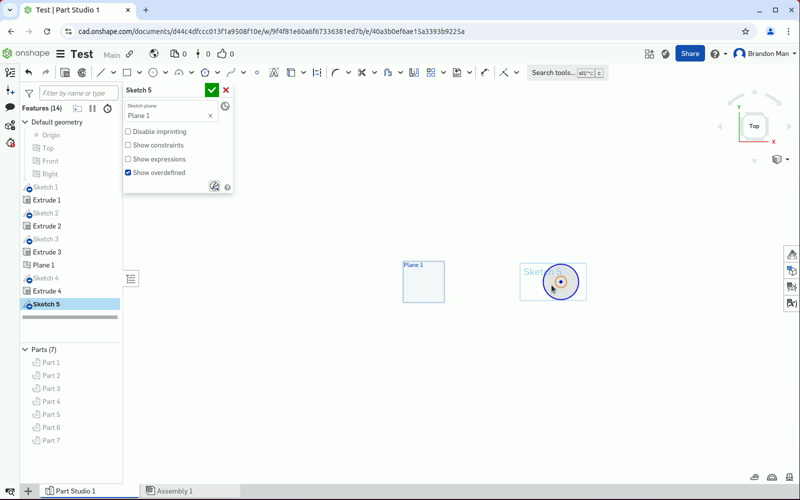
scroll(6)
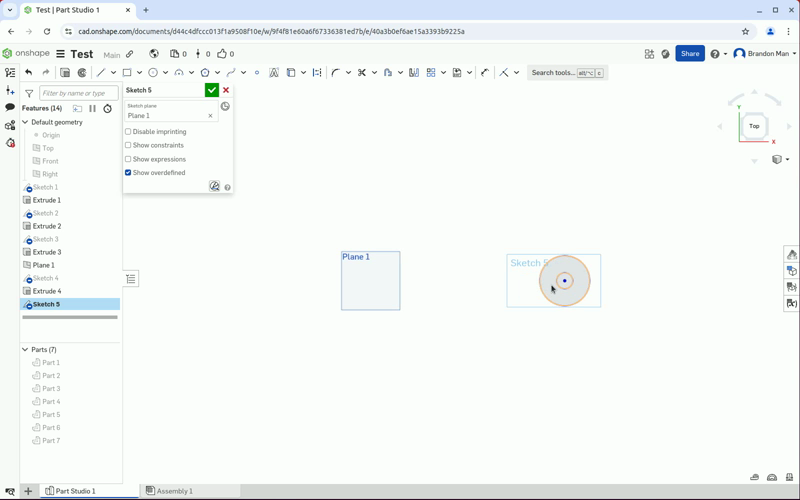
scroll(6)
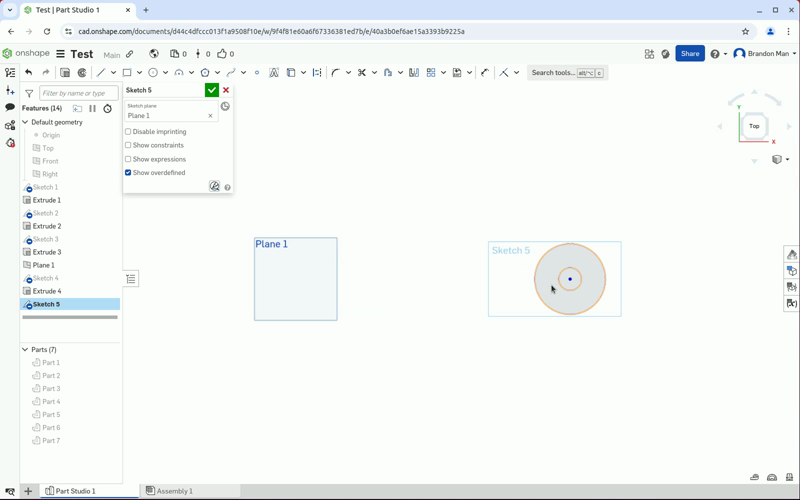
scroll(6)
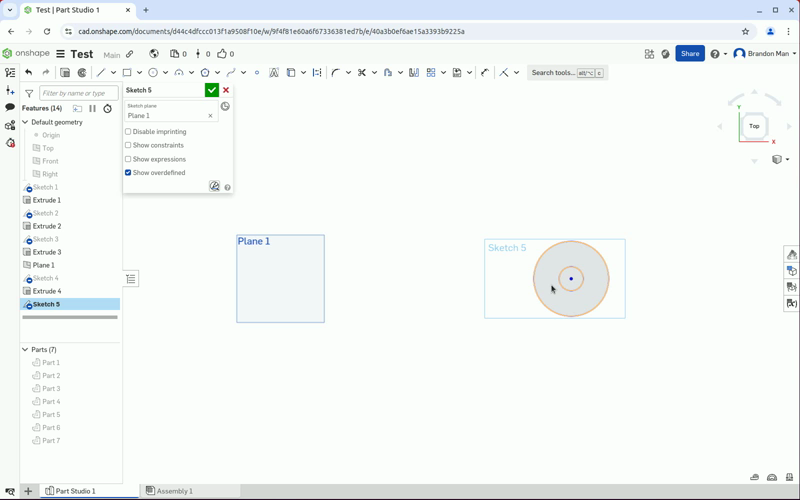
scroll(6)
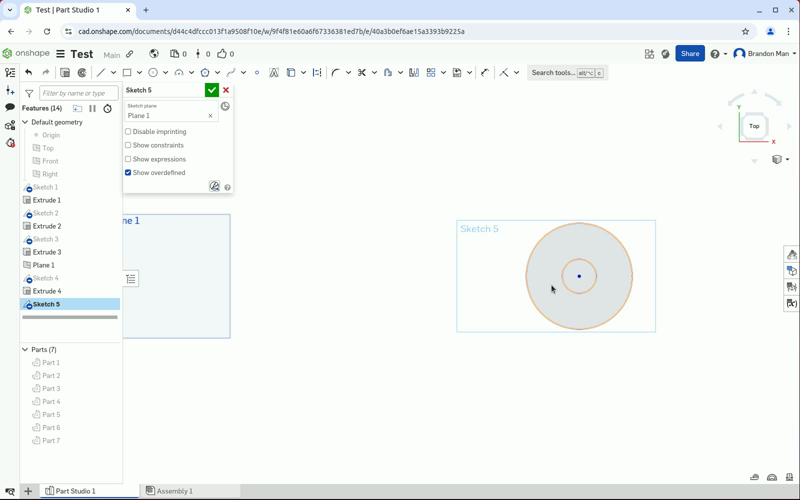
scroll(6)
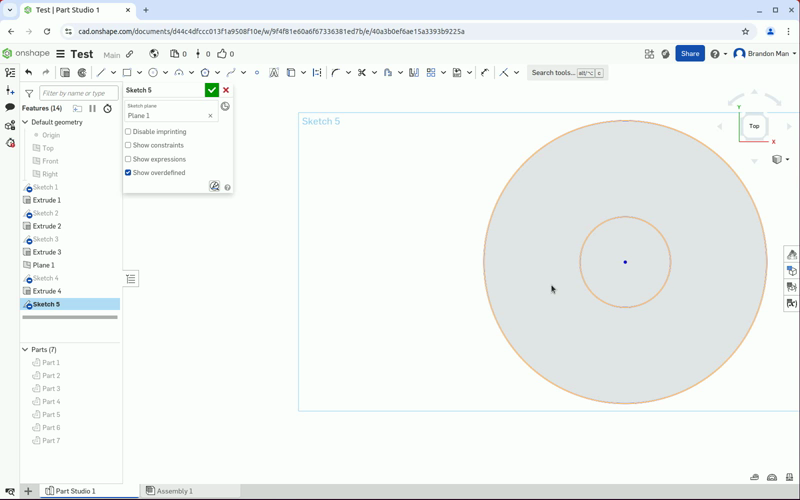
click(551, 284)
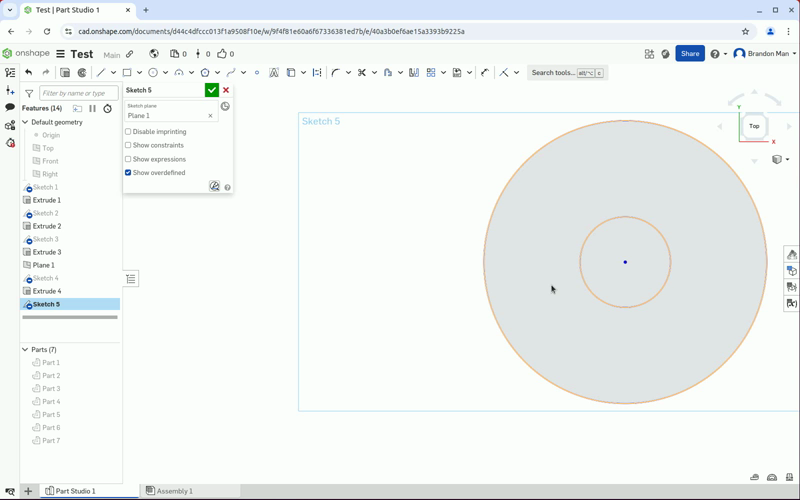
scroll(-6)
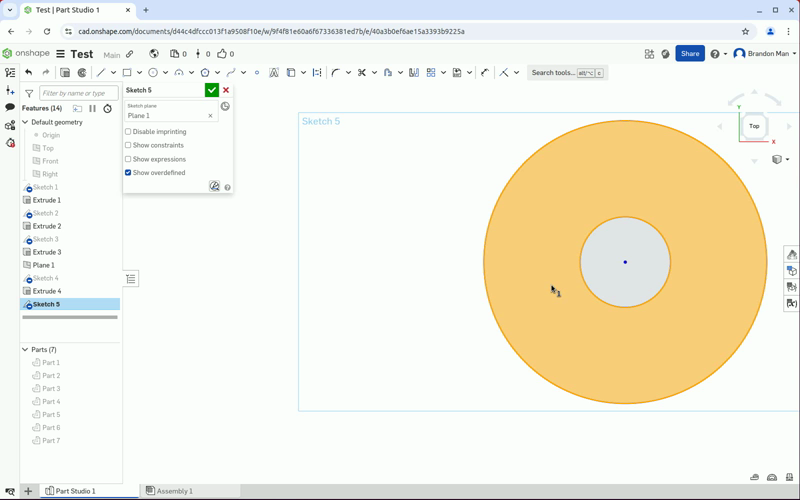
scroll(-6)
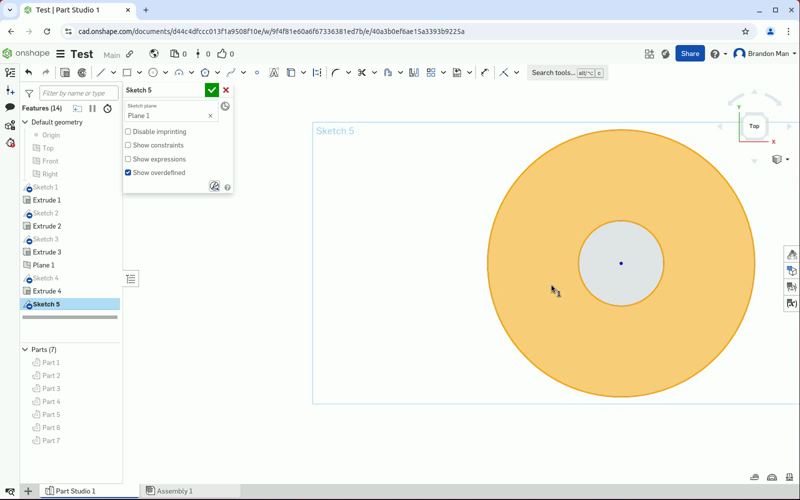
scroll(-6)
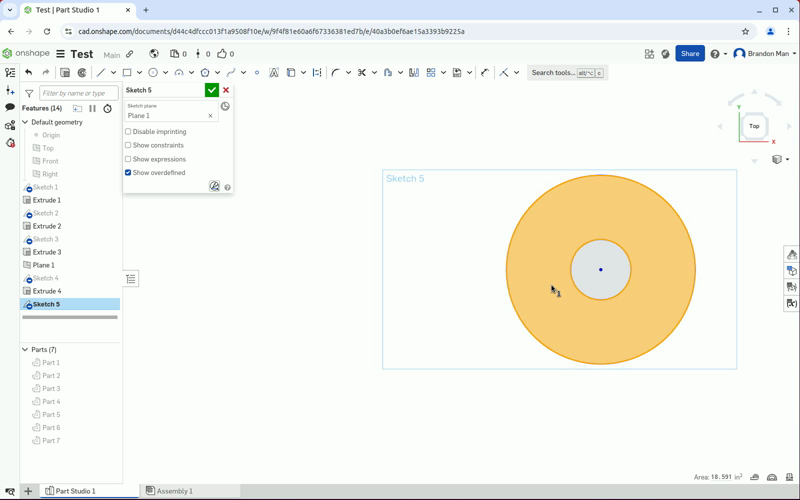
scroll(-6)
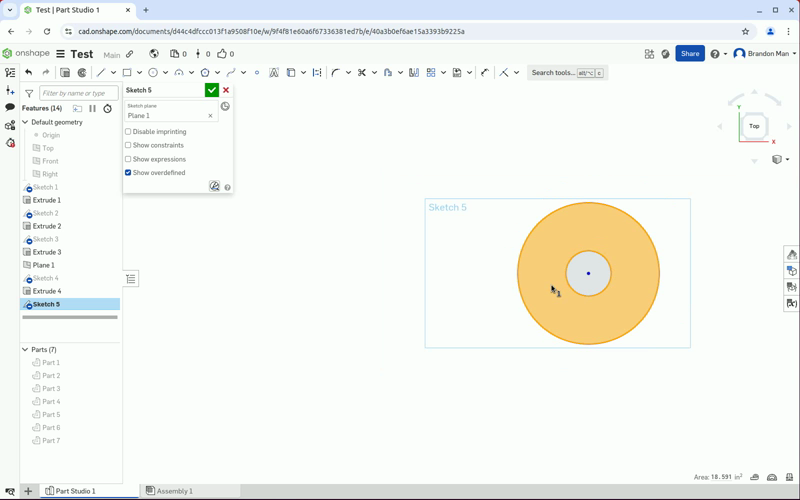
scroll(-6)
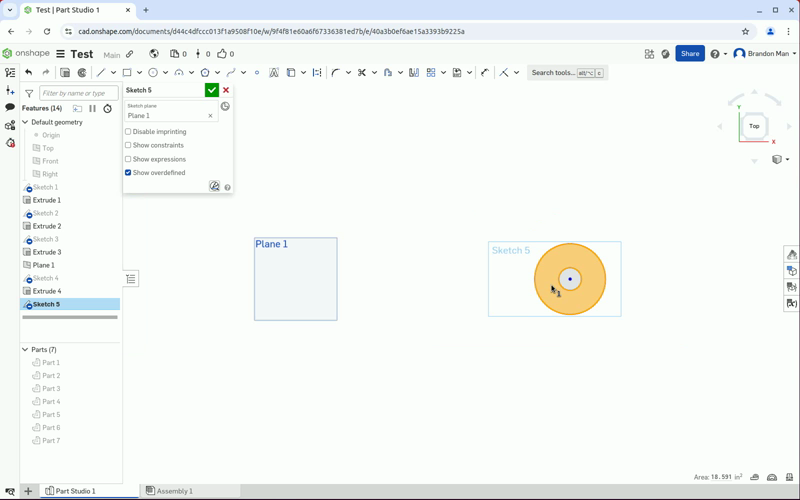
scroll(-6)
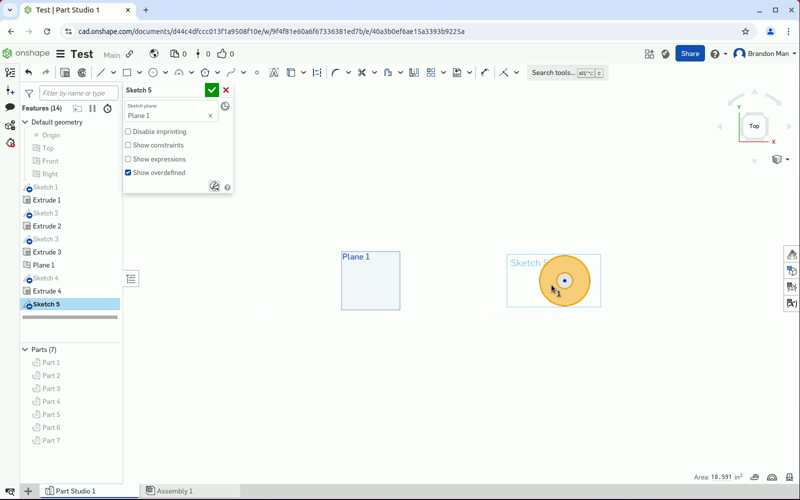
scroll(-6)
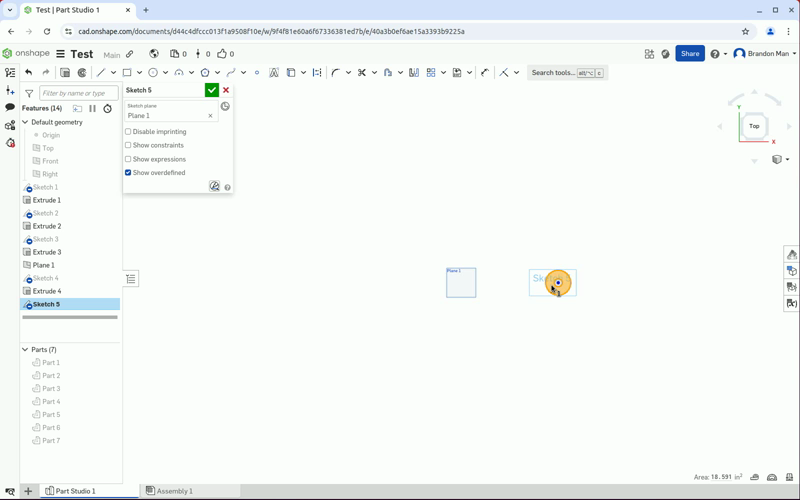
mouse_move(73, 352)
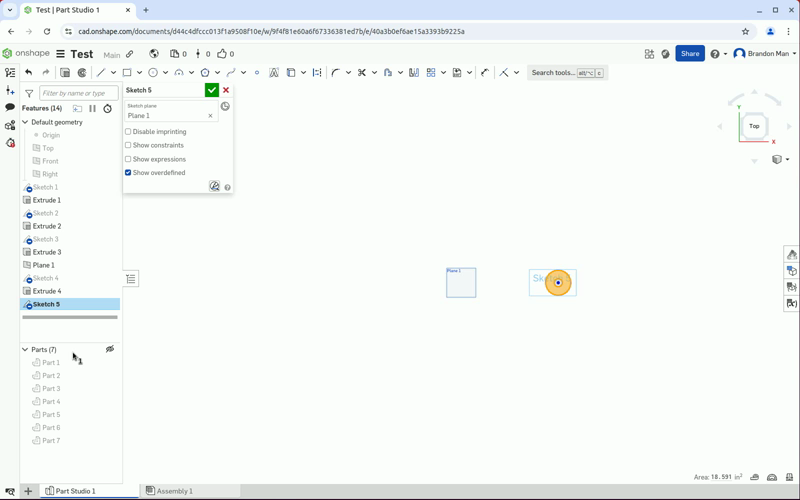
key(shift+y)
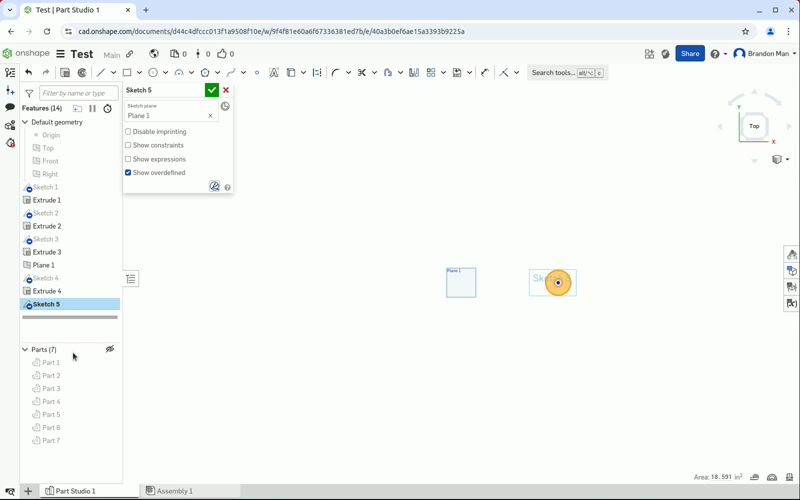
key(shift+e)
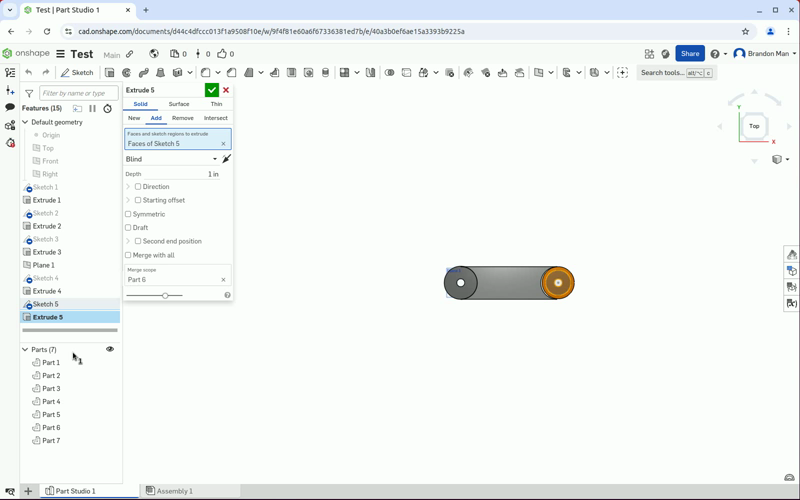
mouse_move(143, 106)
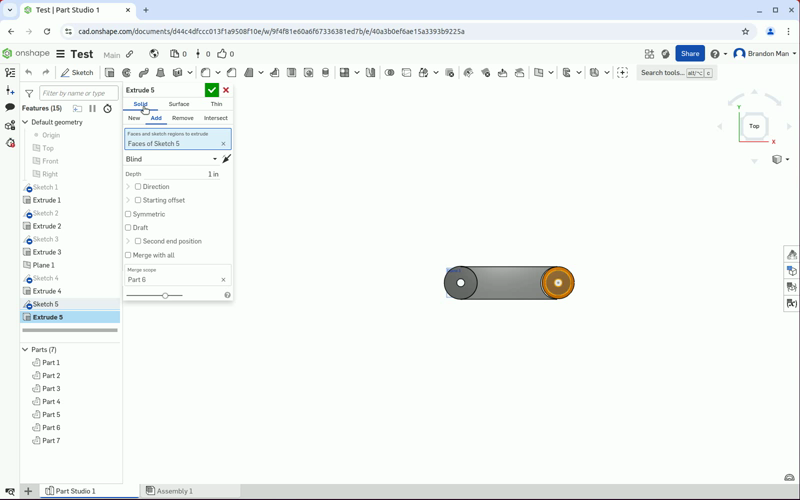
click(143, 106)
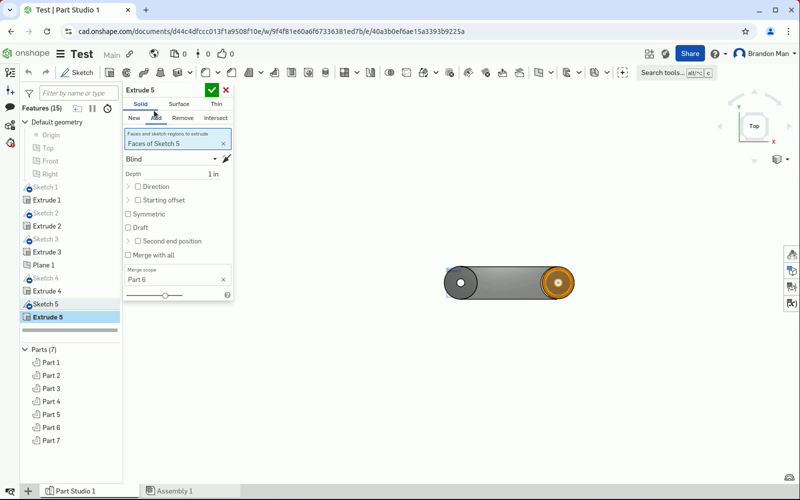
mouse_move(186, 120)
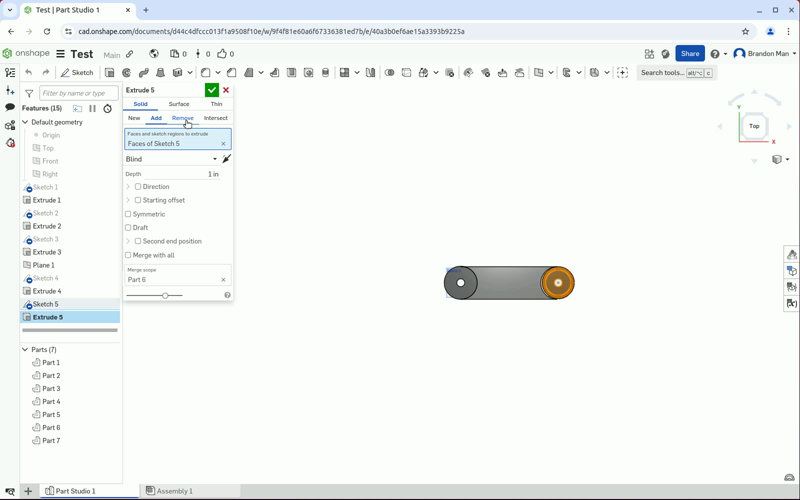
click(186, 120)
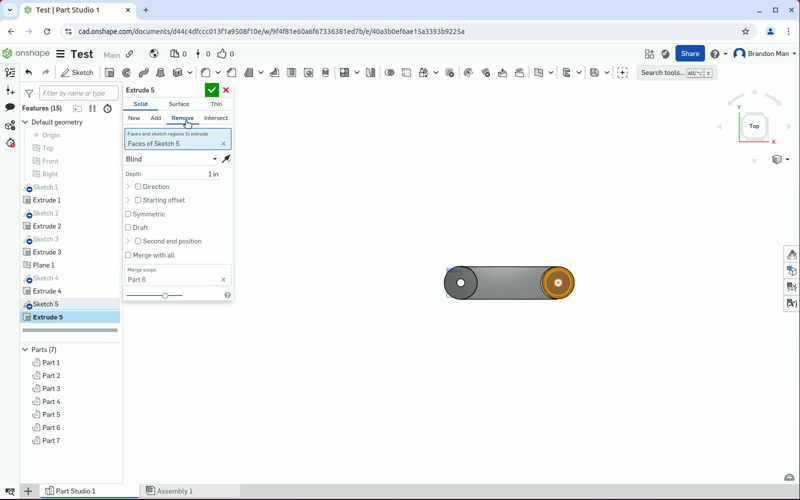
key(tab, 4)
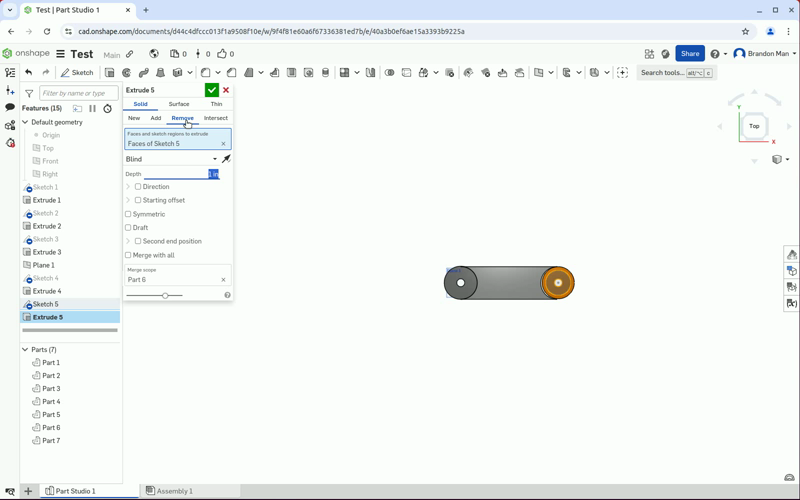
text(1.685)
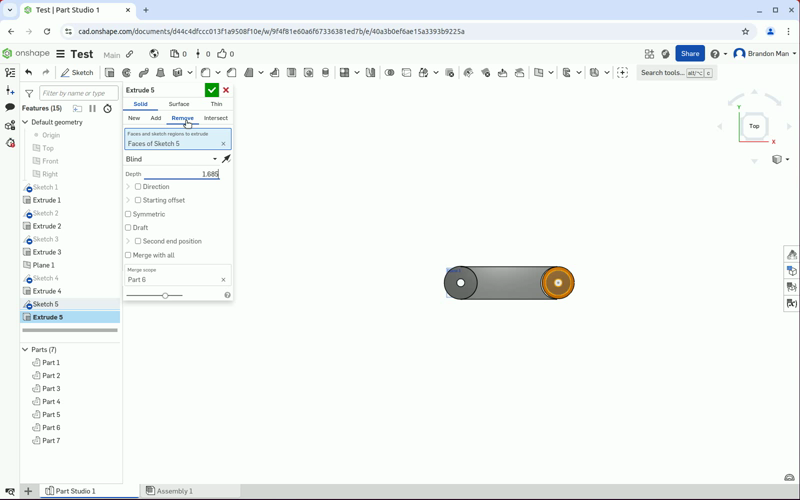
key(tab, 6)
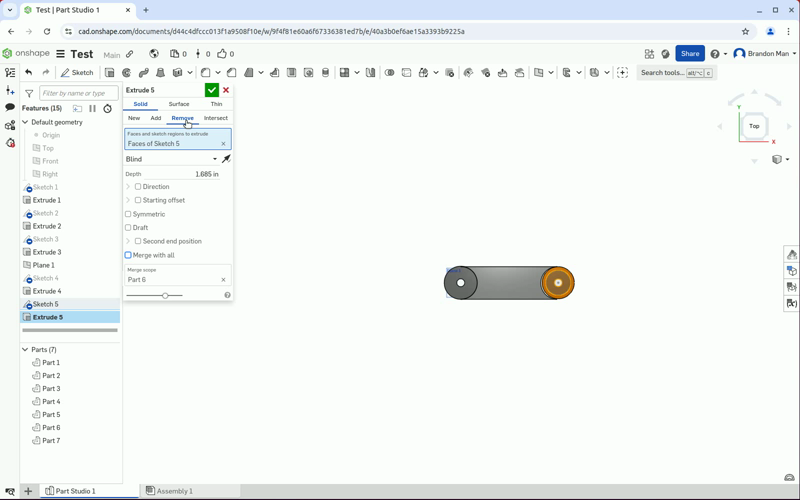
key(space)
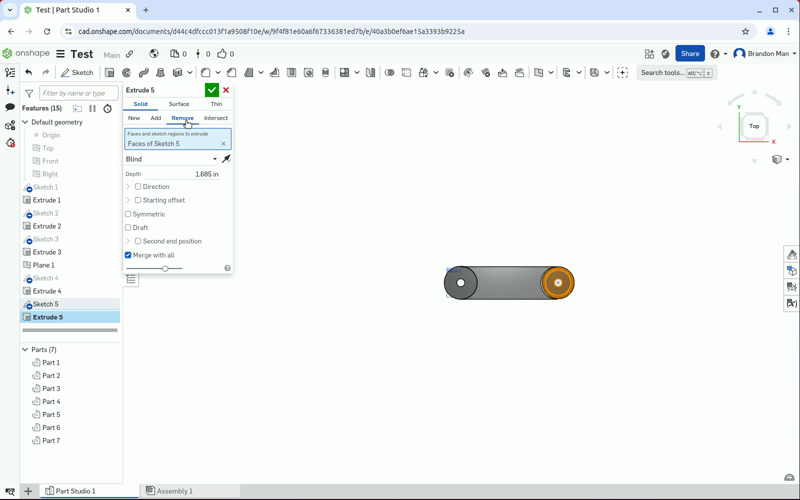
key(enter)
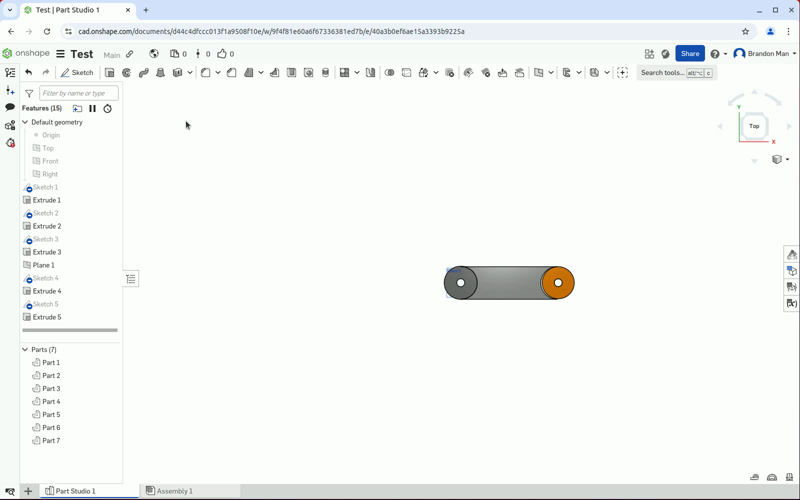
key(shift+h)
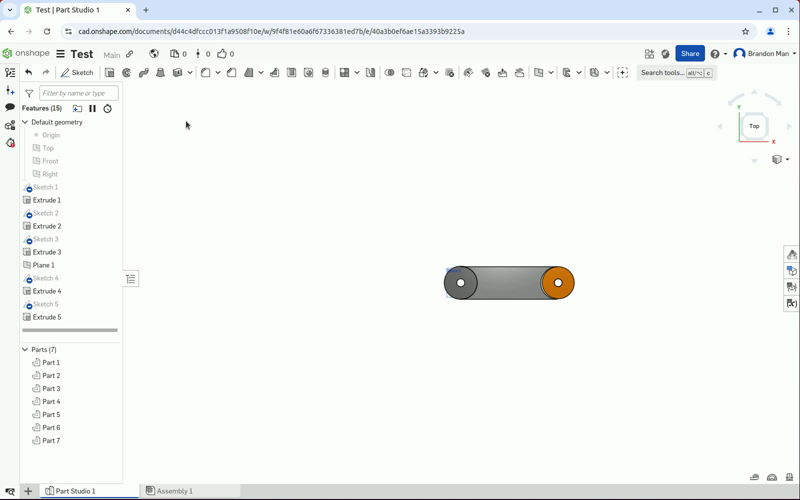
key(shift+h)
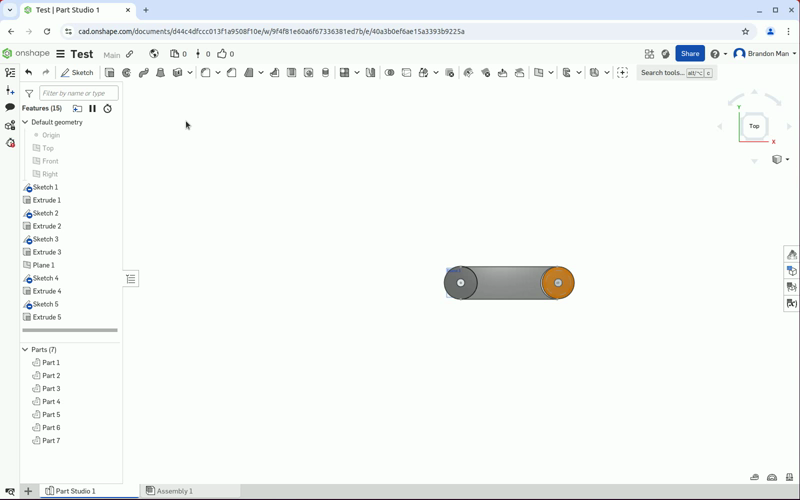
key(shift+7)
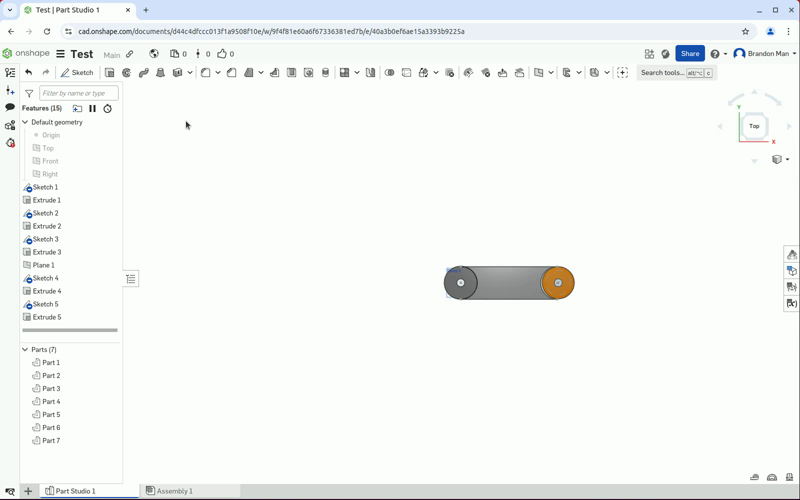
key(up, 3)
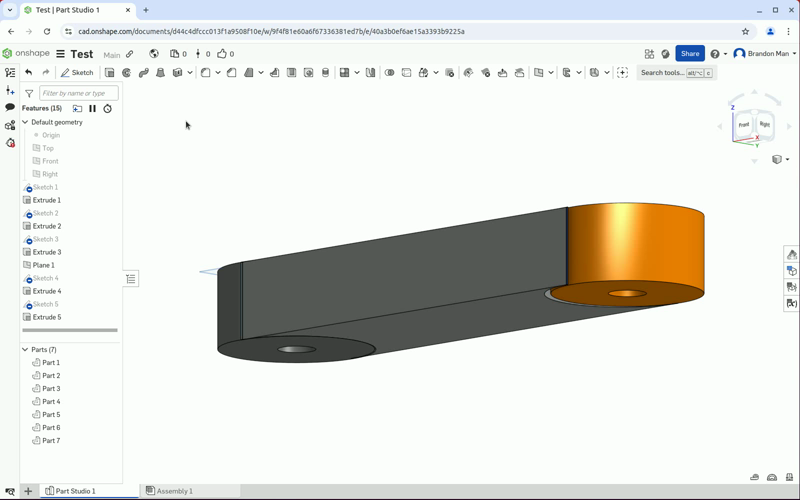
key(left, 3)
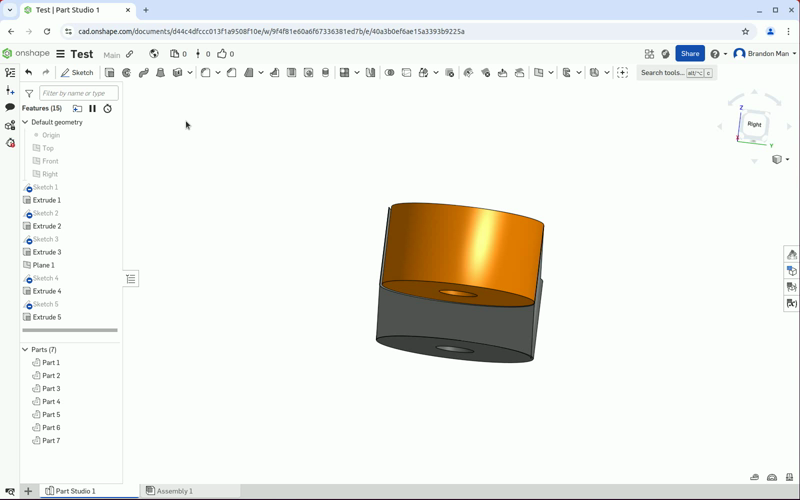
key(right, 3)
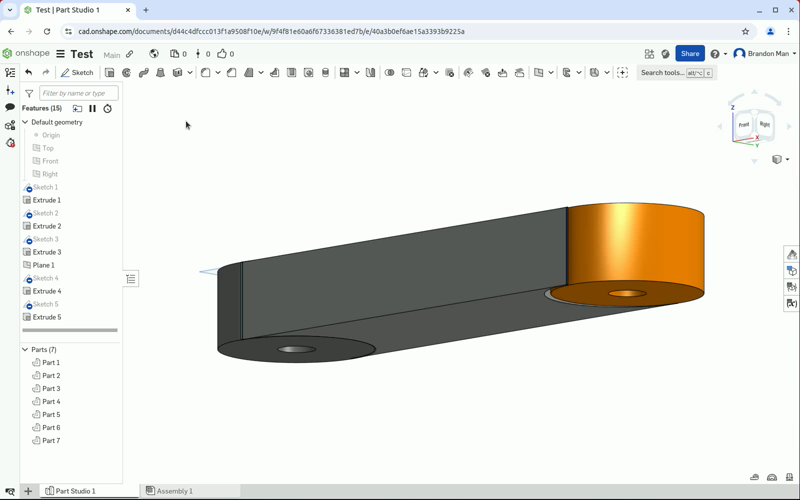
key(down, 3)
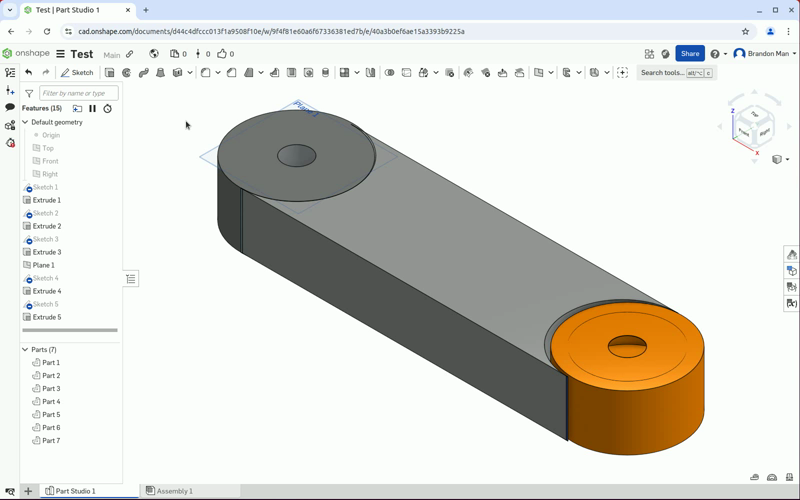
mouse_move(73, 189)
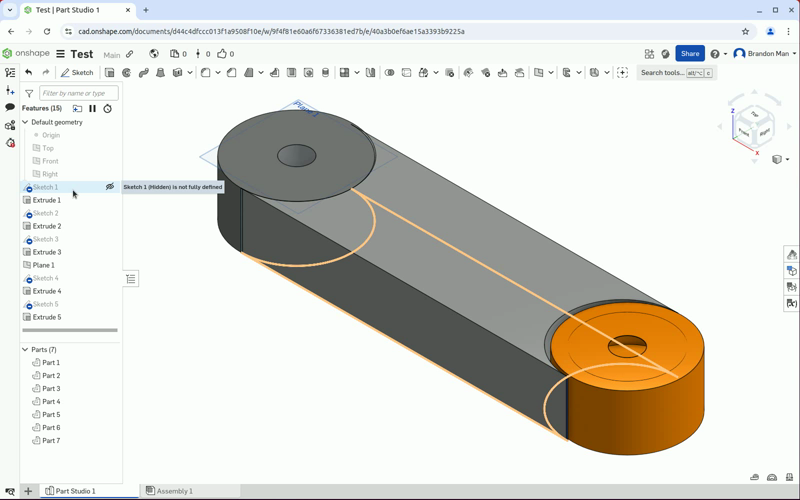
click(73, 189)